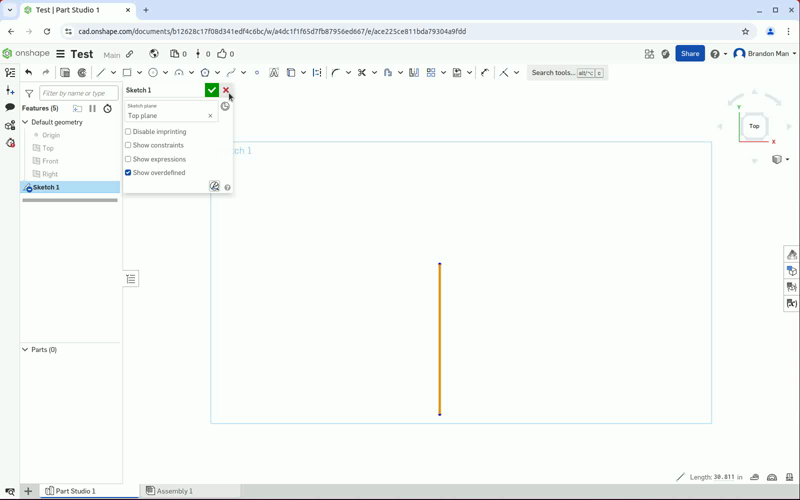
key(shift+h)
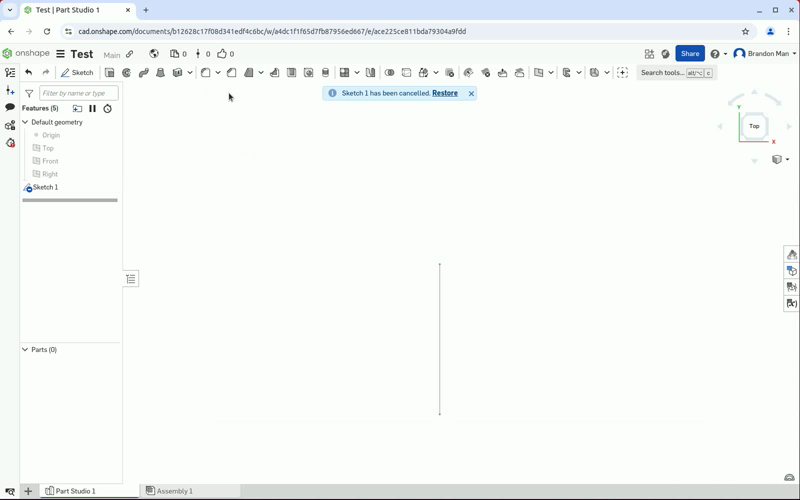
key(shift+s)
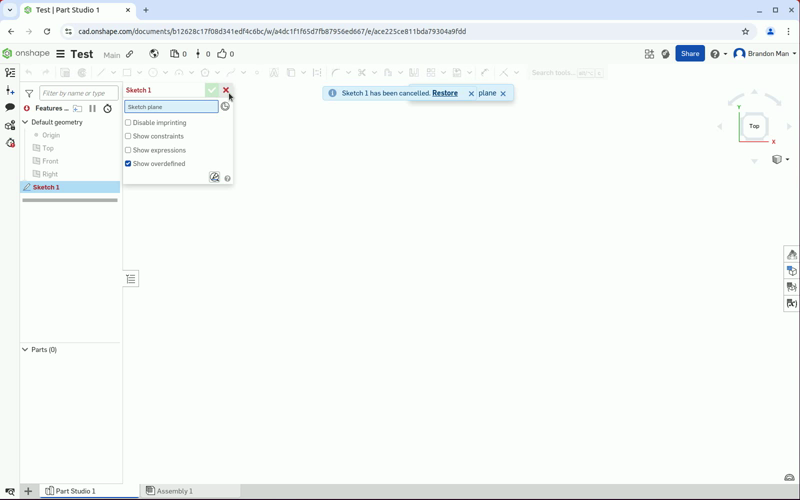
mouse_move(73, 150)
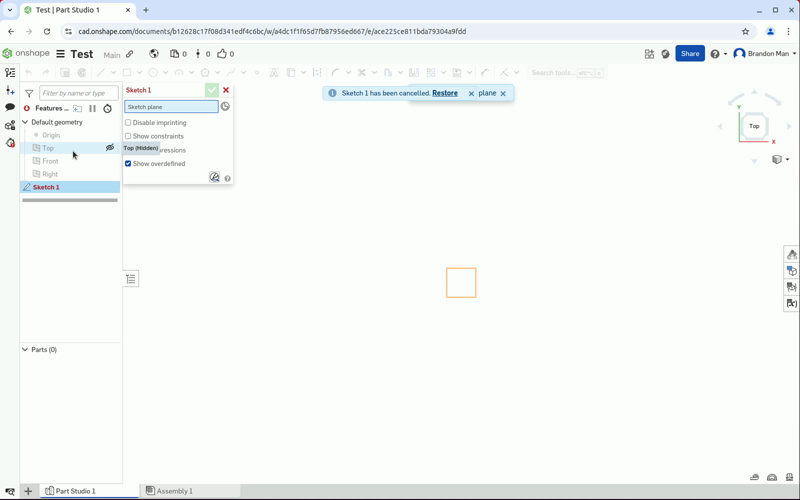
click(73, 150)
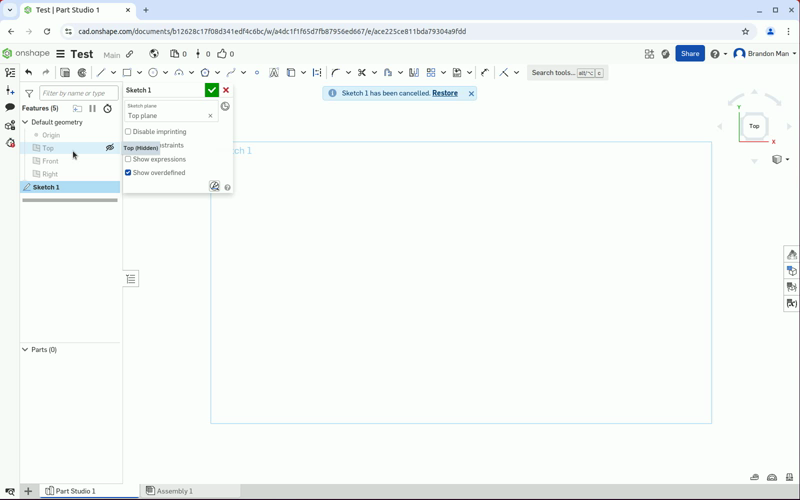
mouse_move(73, 352)
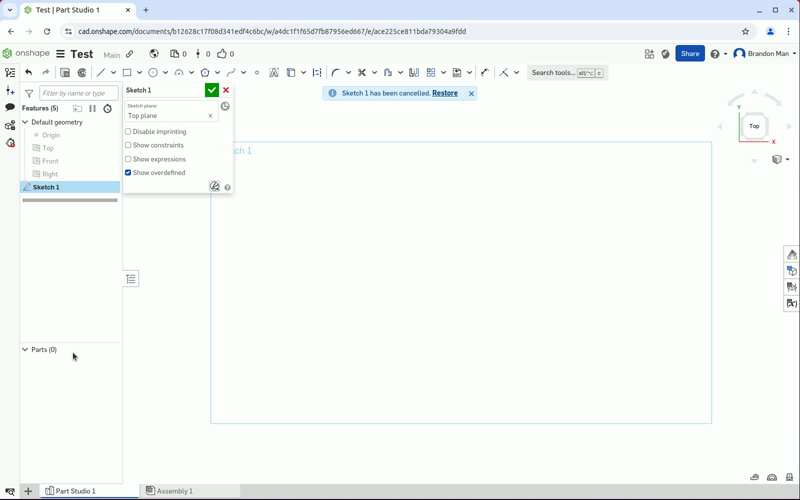
key(y)
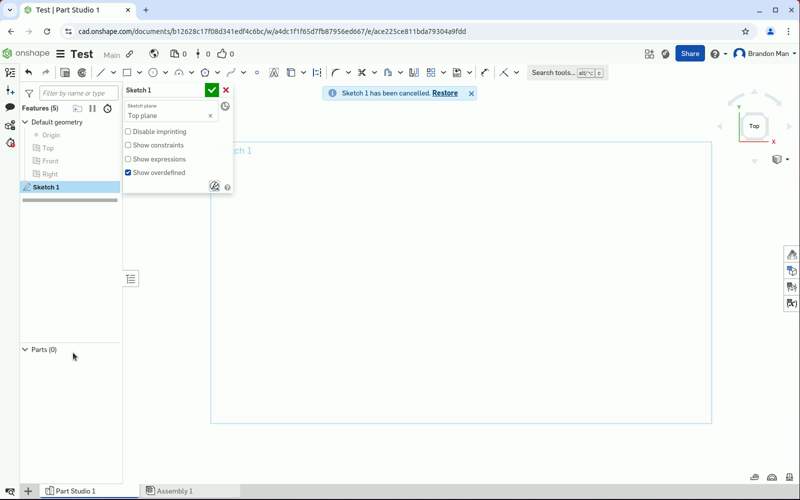
key(l)
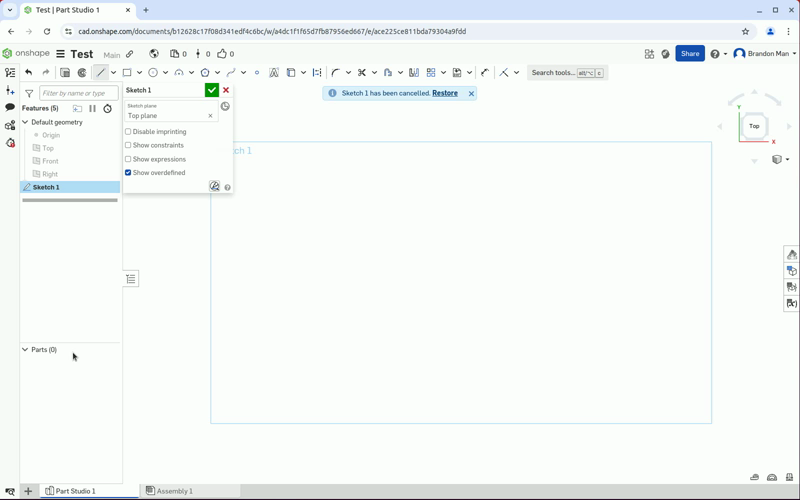
key_down(shift)
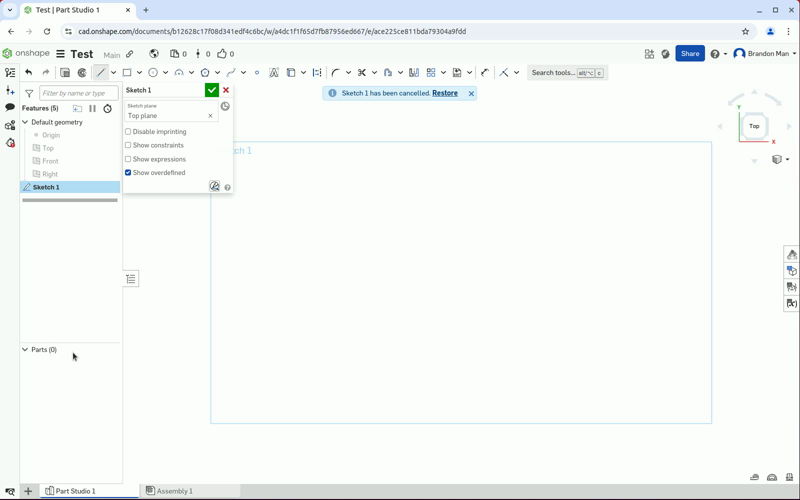
mouse_move(460, 282)
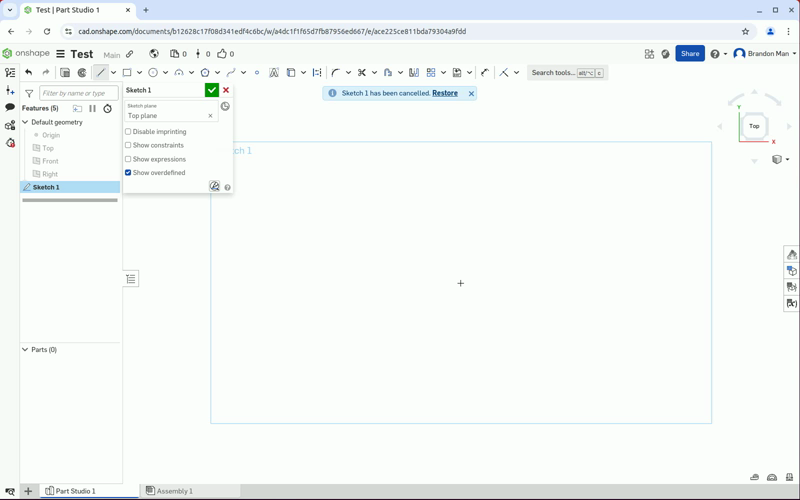
click(460, 282)
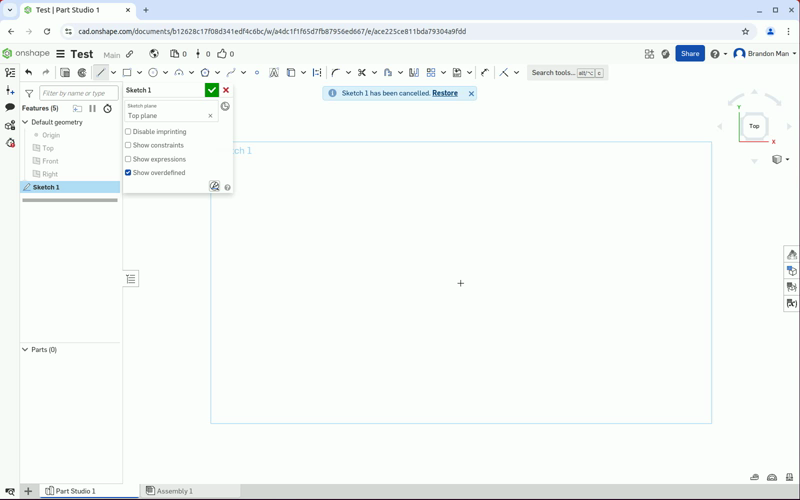
key_up(shift)
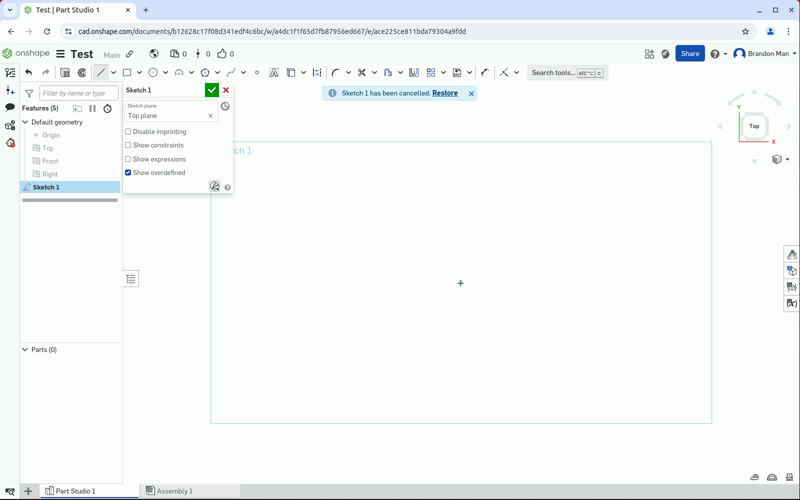
key_down(shift)
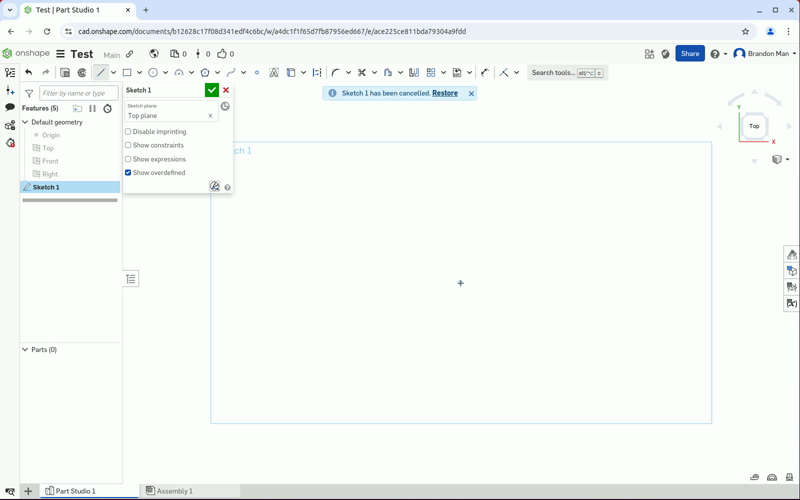
mouse_move(573, 282)
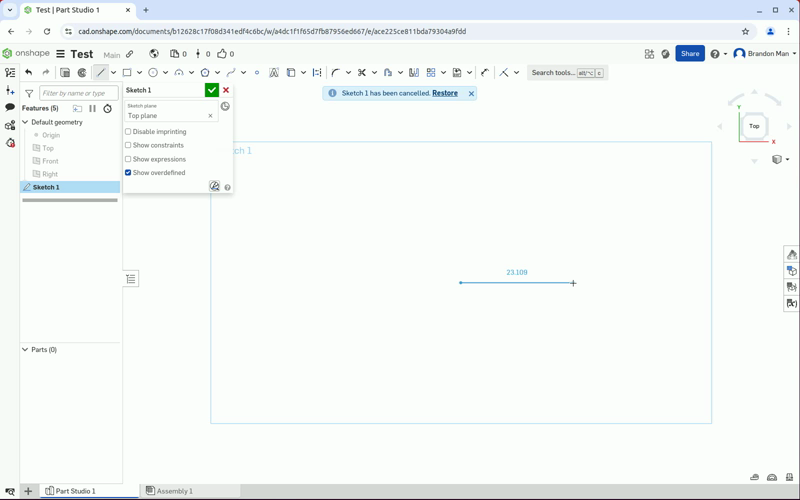
click(573, 282)
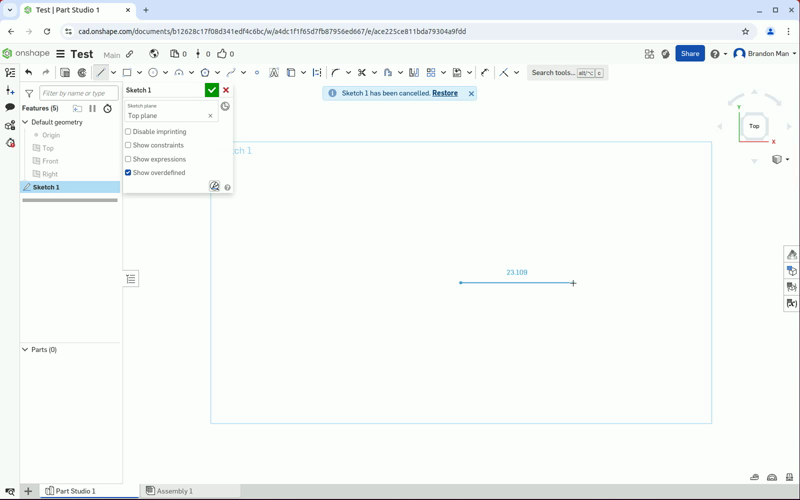
key_up(shift)
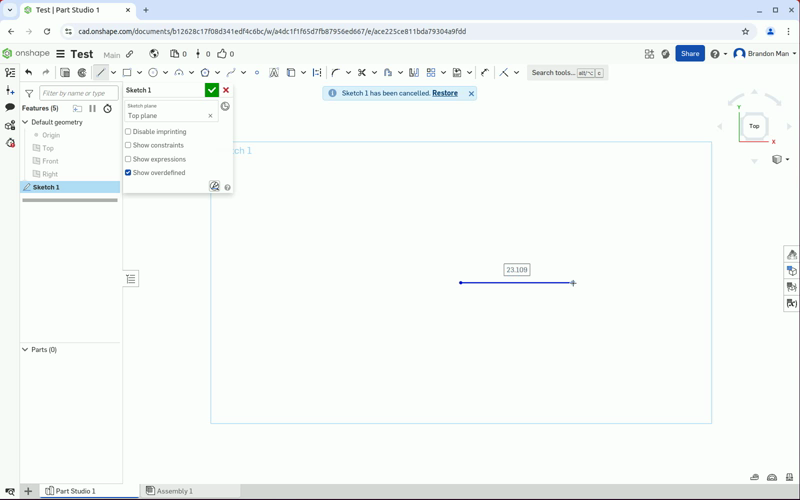
key_down(shift)
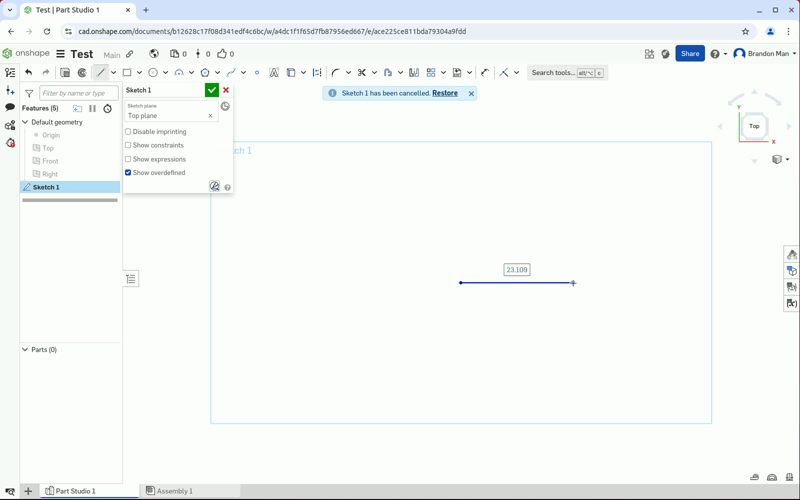
mouse_move(573, 208)
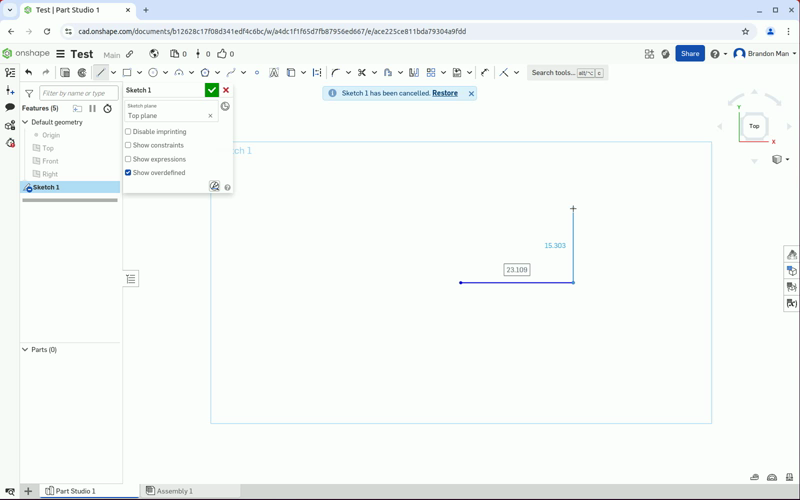
click(573, 208)
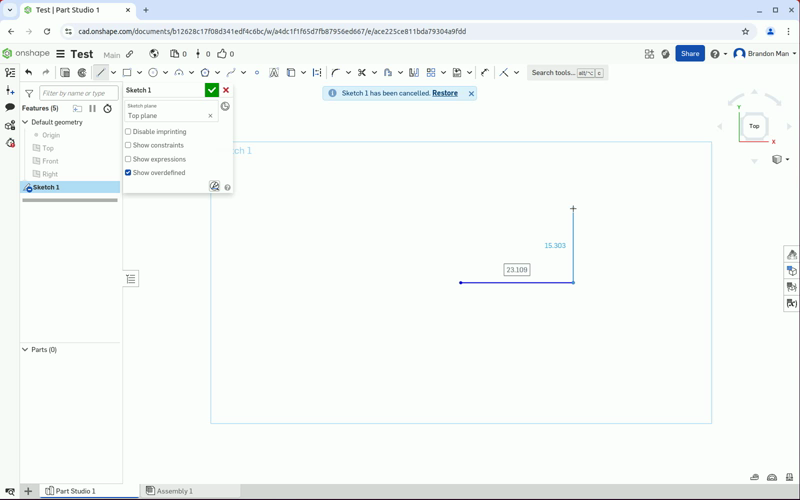
key_up(shift)
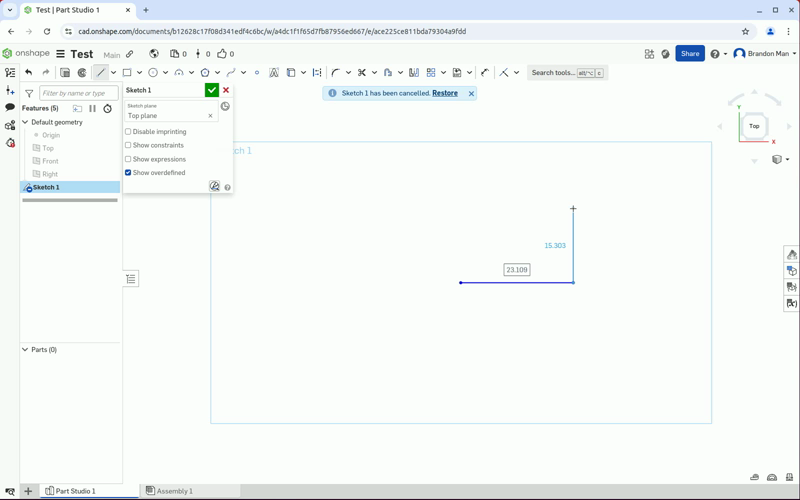
key_down(shift)
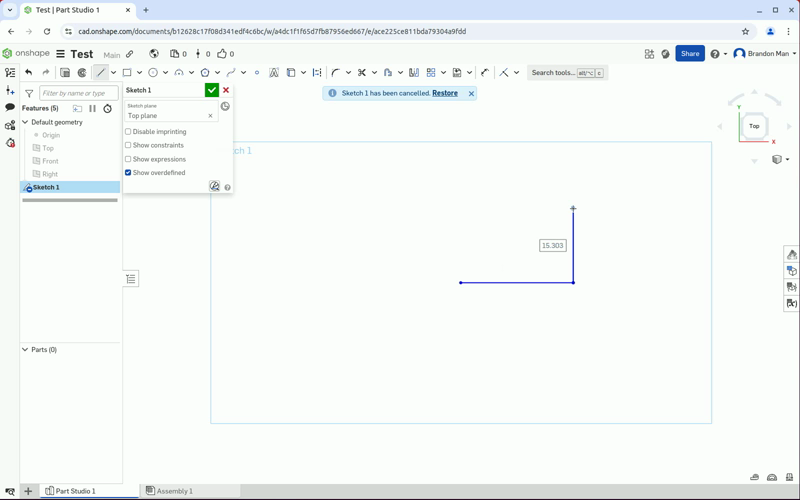
mouse_move(460, 208)
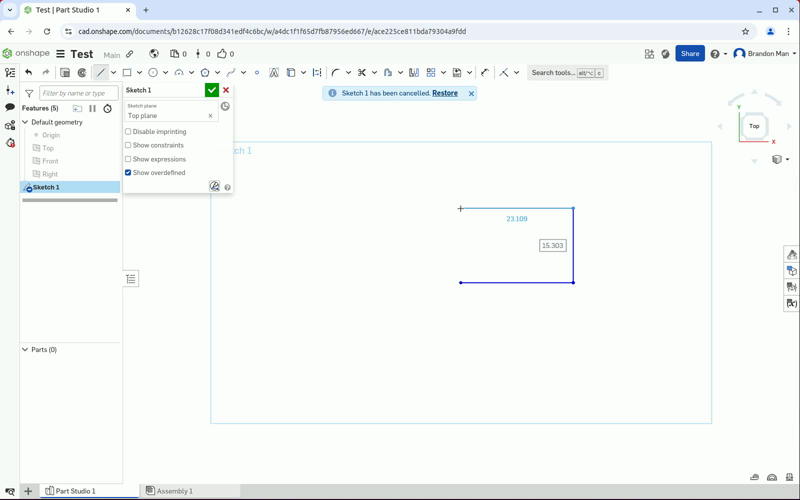
click(460, 208)
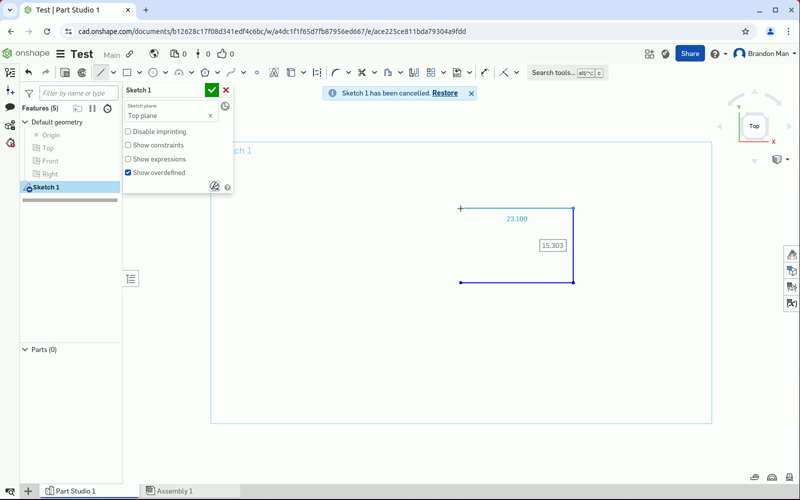
key_up(shift)
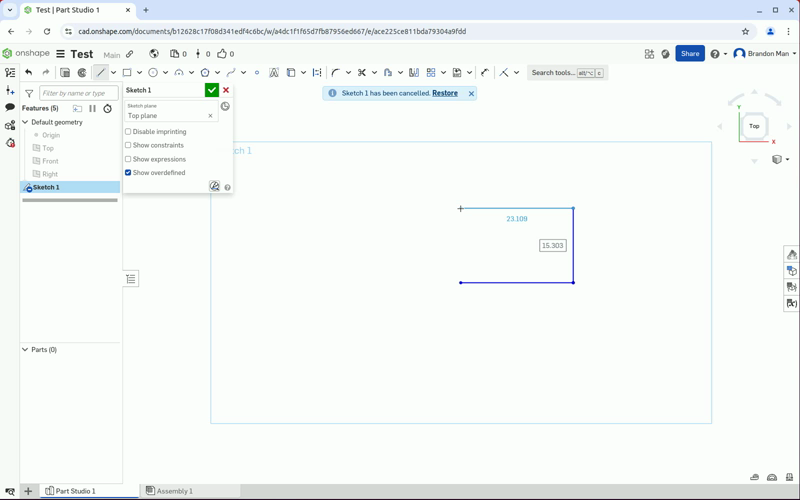
key_down(shift)
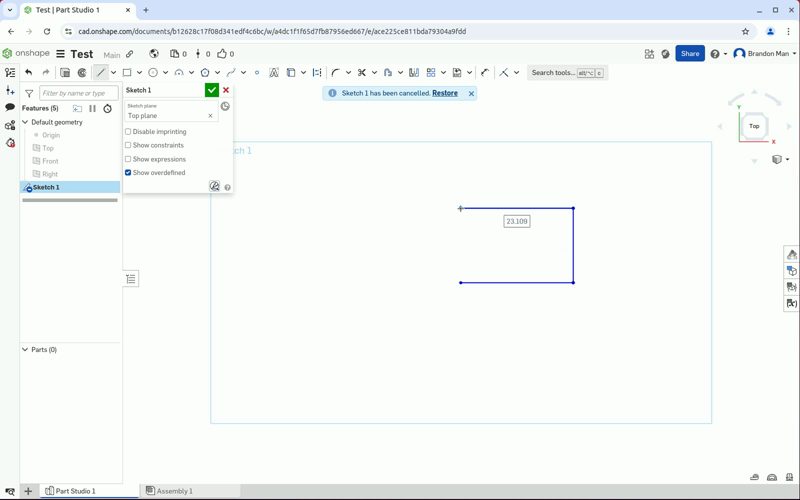
mouse_move(460, 282)
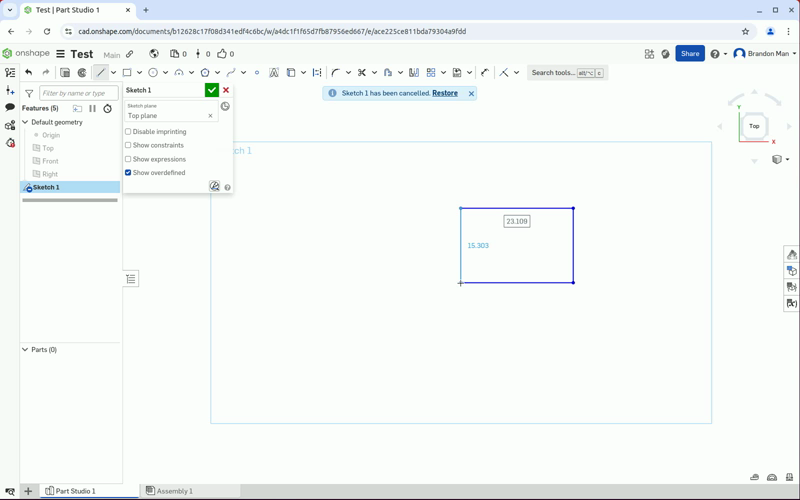
key_up(shift)
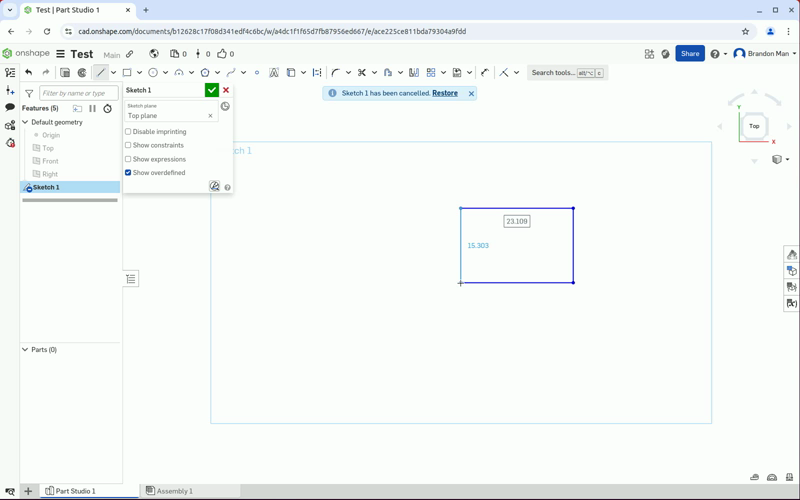
click(460, 282)
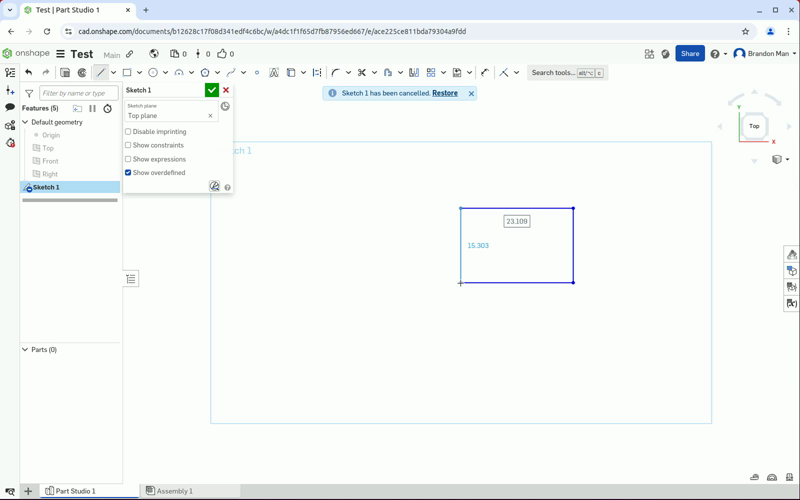
key(esc)
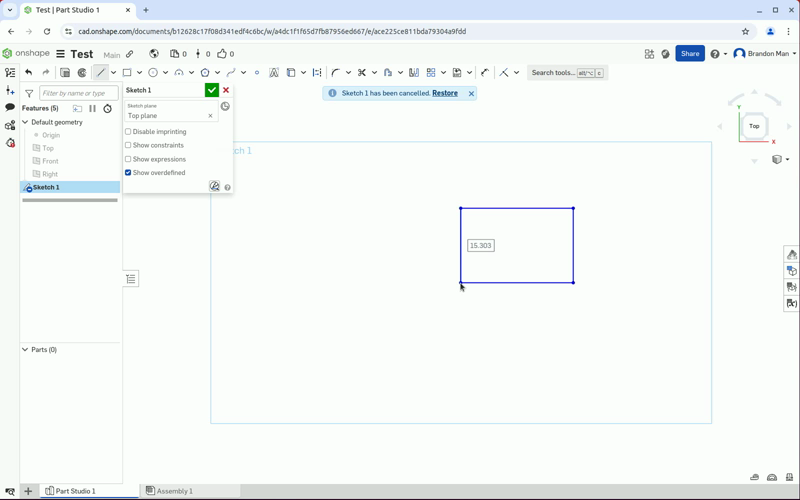
mouse_move(566, 256)
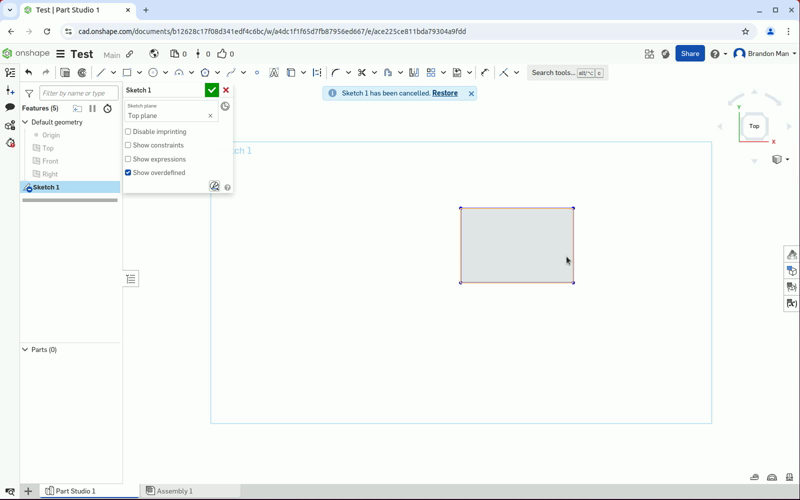
click(566, 256)
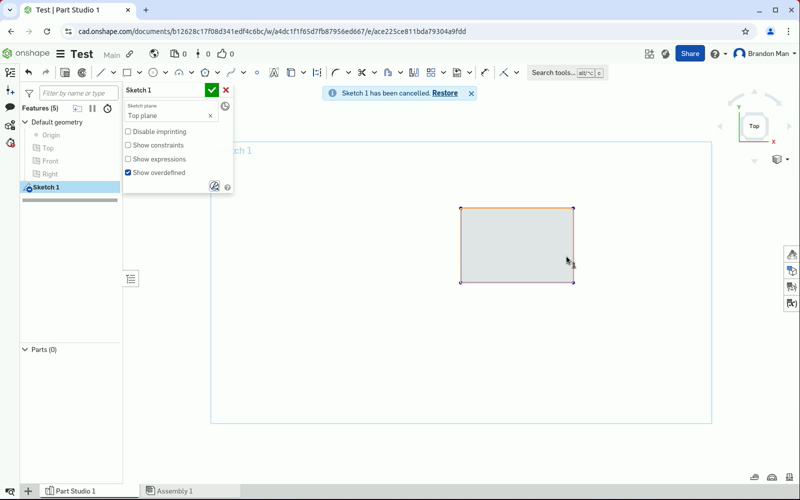
mouse_move(73, 352)
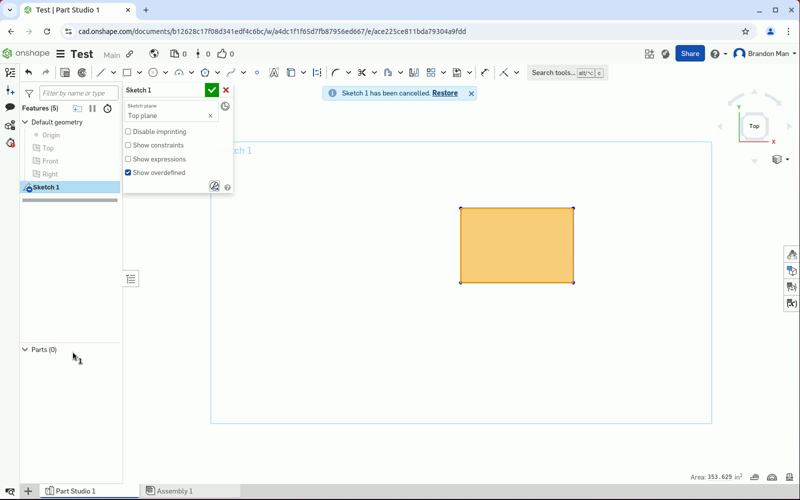
key(shift+y)
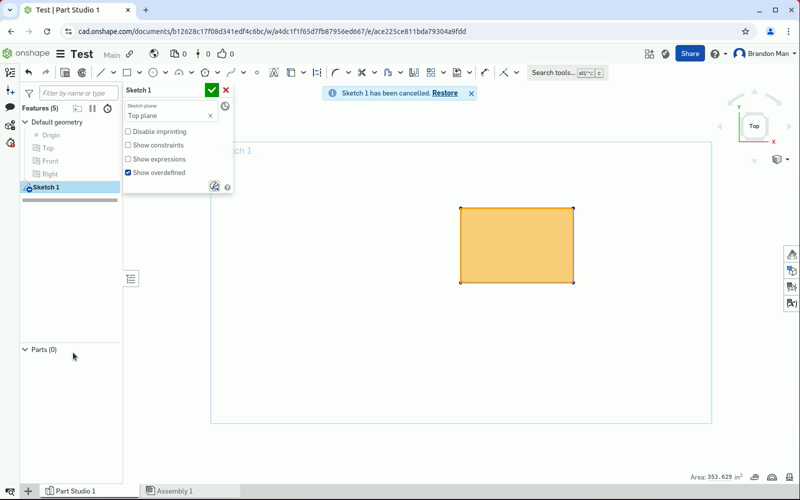
key(shift+e)
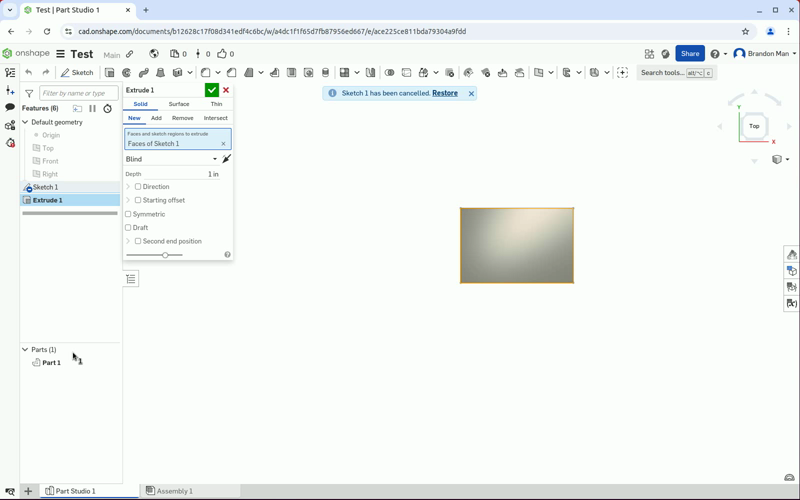
mouse_move(143, 106)
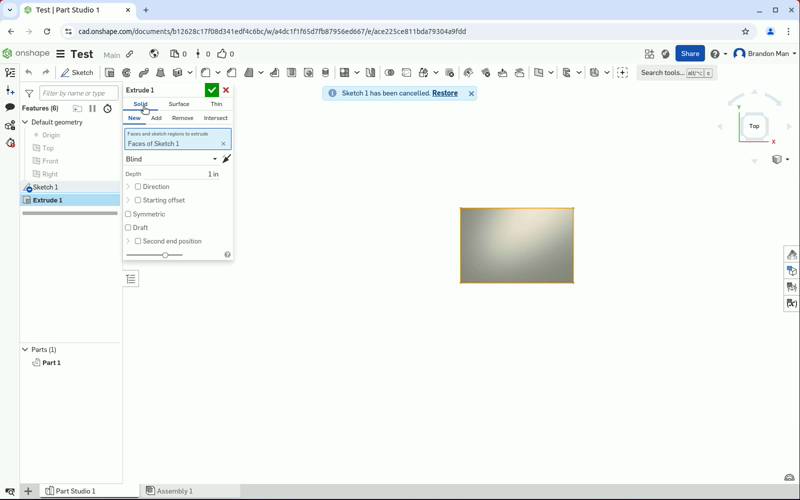
click(143, 106)
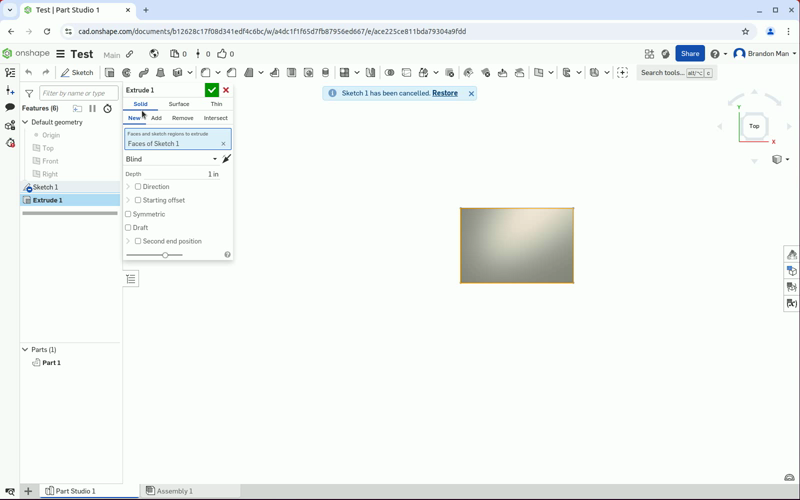
mouse_move(137, 120)
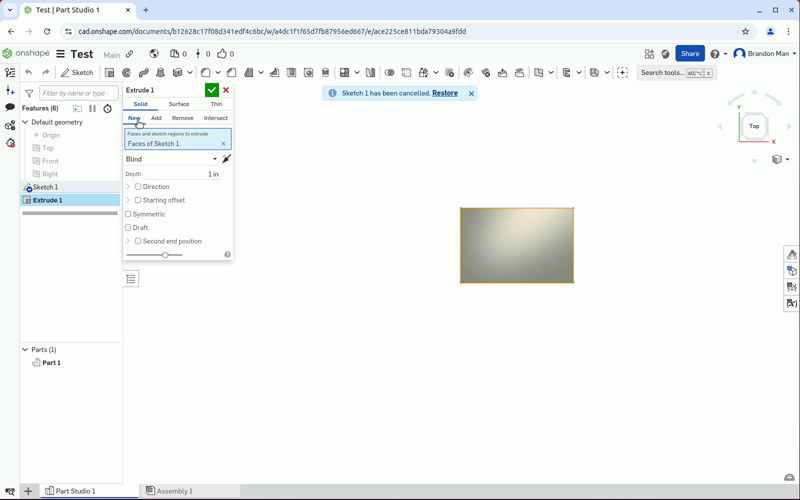
click(137, 120)
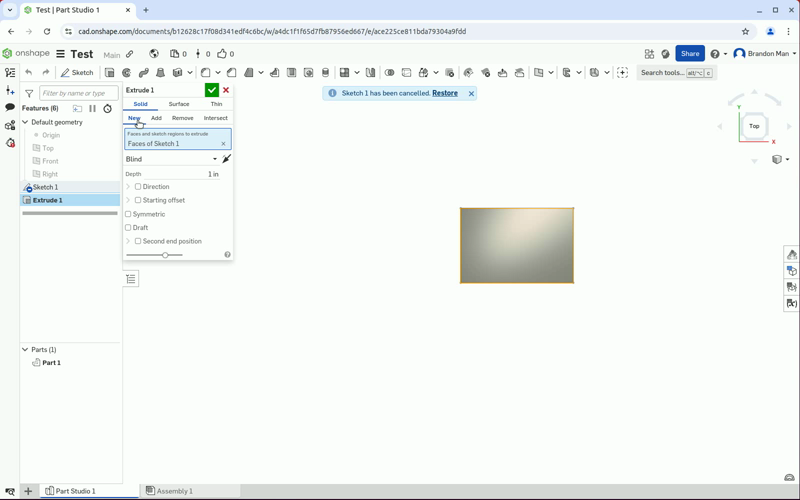
key(tab, 4)
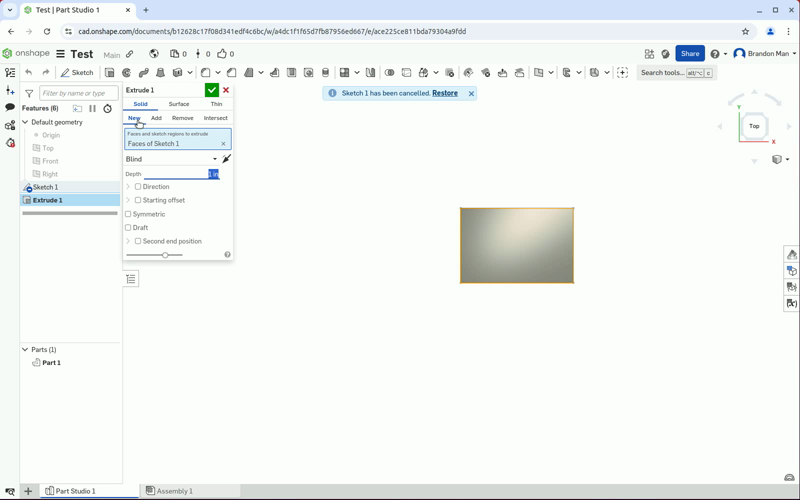
text(-7.703)
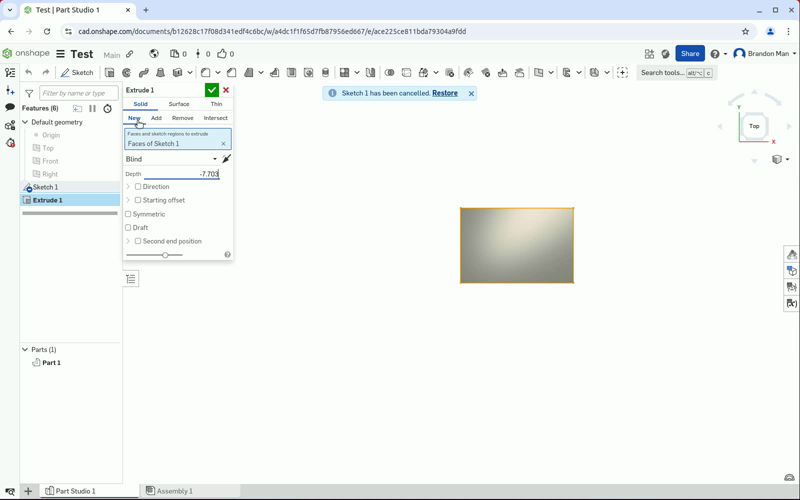
key(enter)
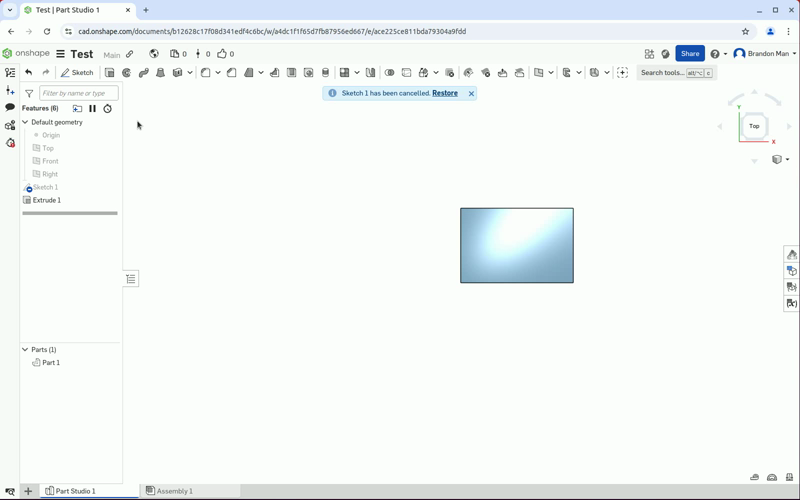
key(shift+h)
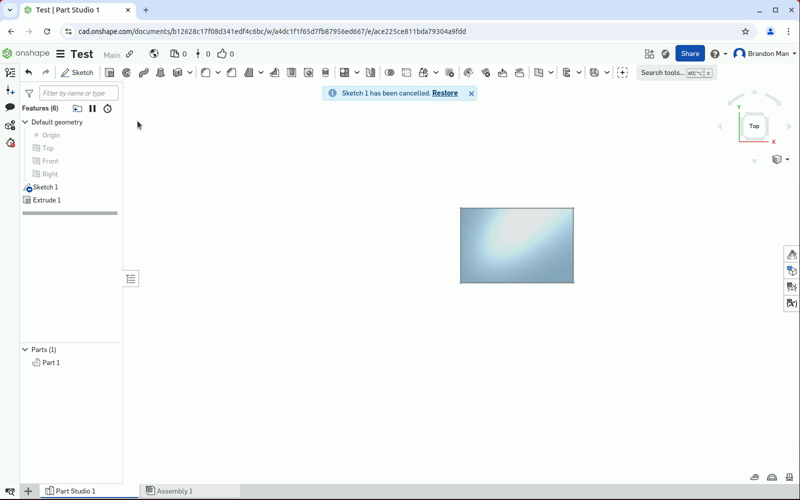
key(shift+h)
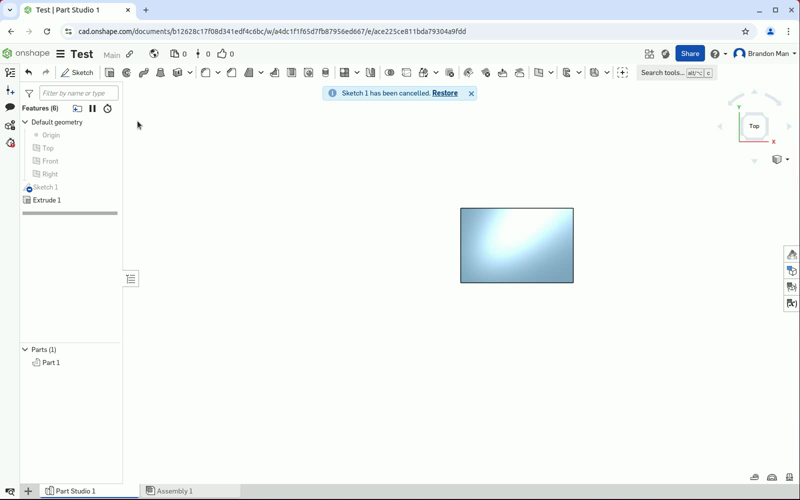
mouse_move(73, 189)
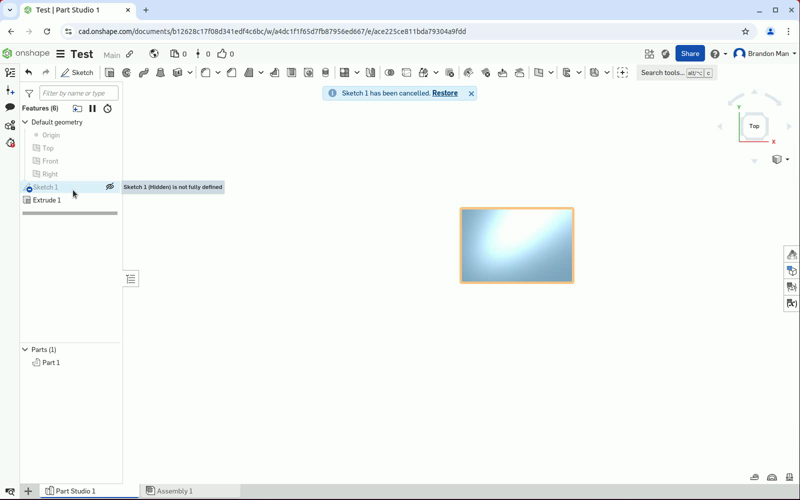
click(73, 189)
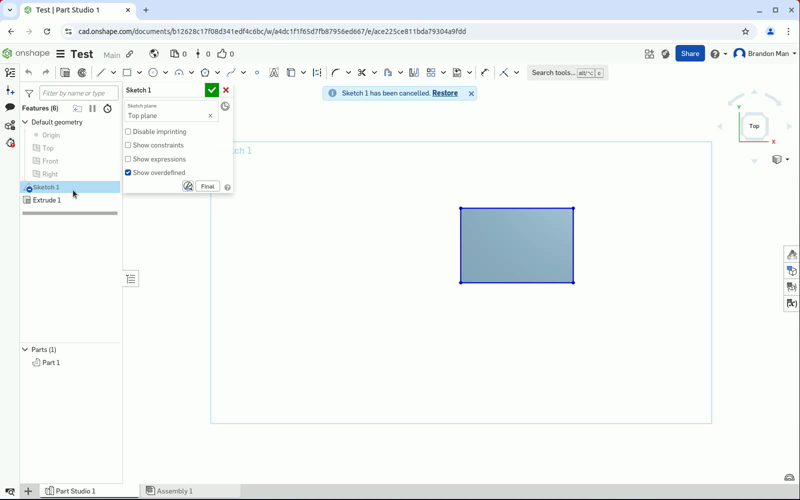
mouse_move(229, 92)
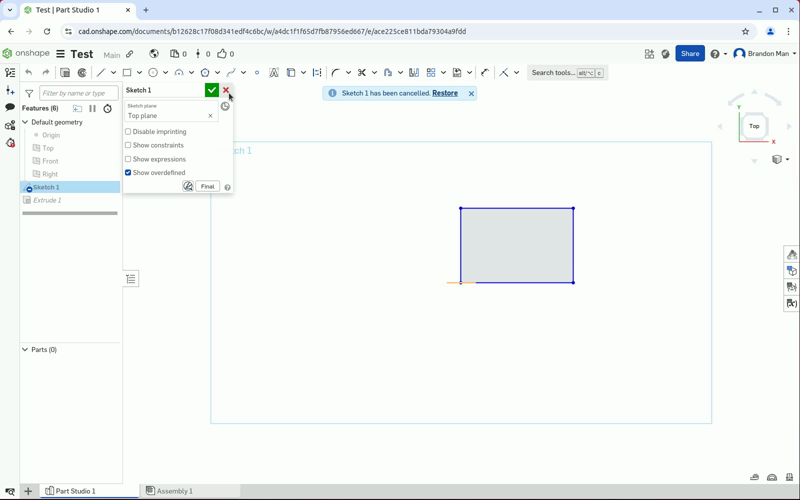
click(229, 92)
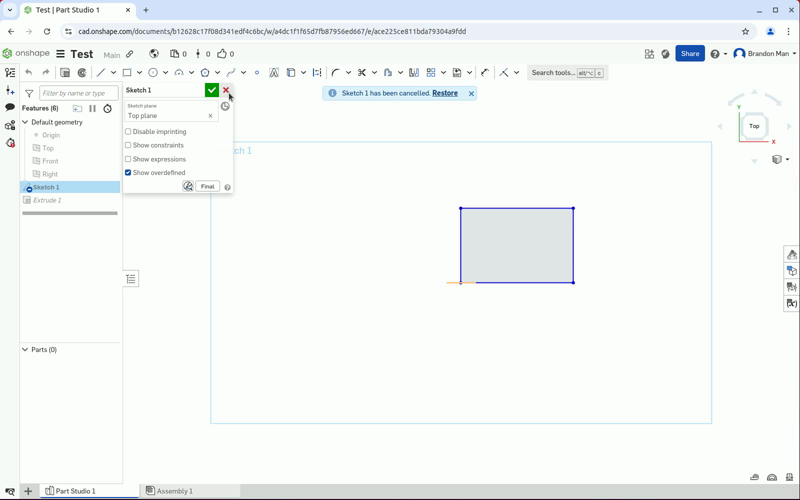
key(shift+s)
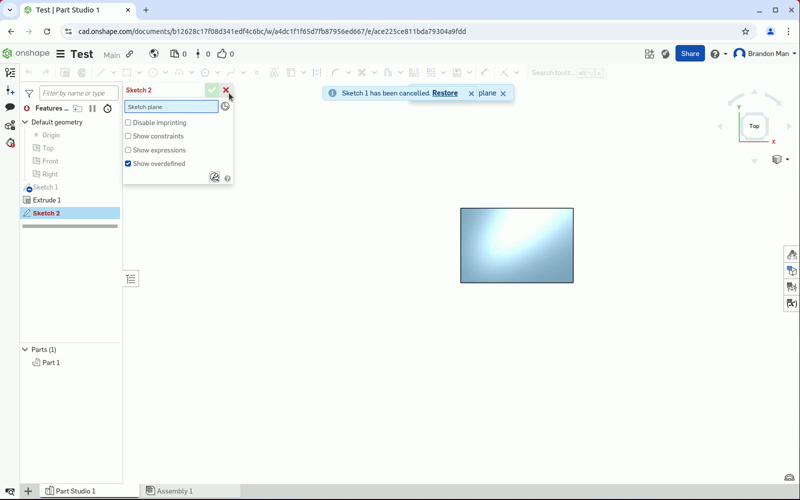
mouse_move(73, 150)
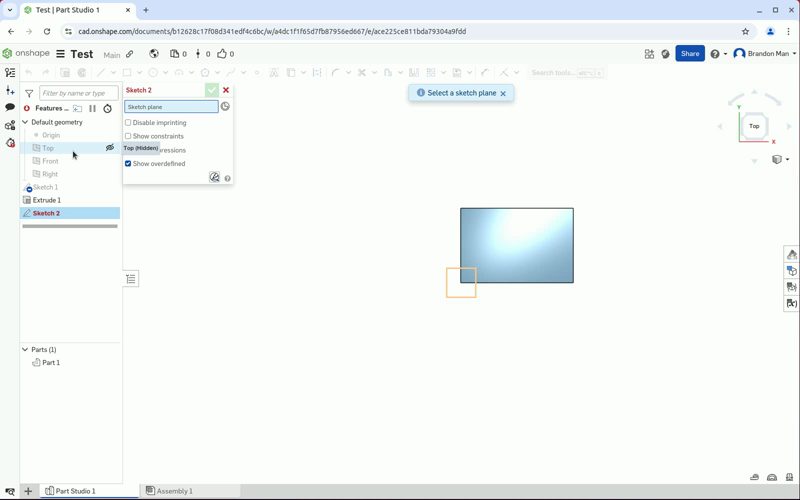
click(73, 150)
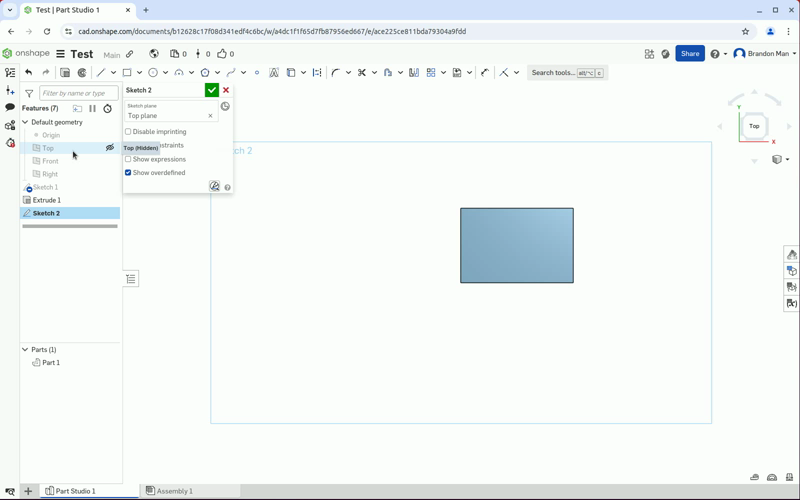
mouse_move(73, 352)
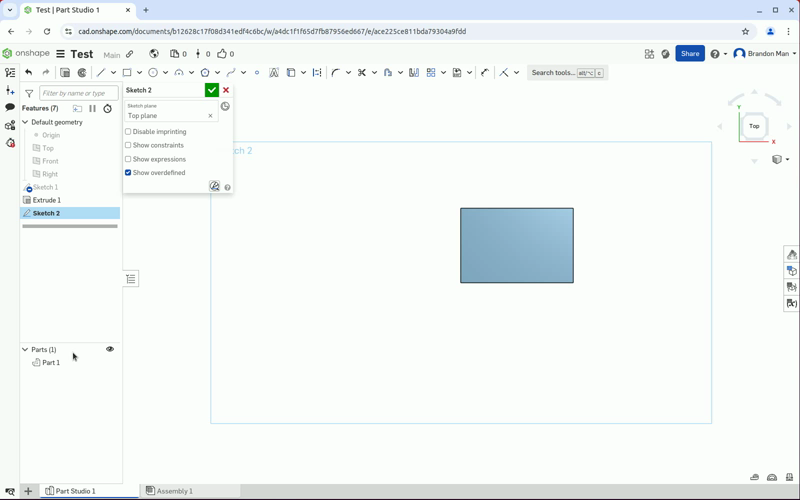
key(y)
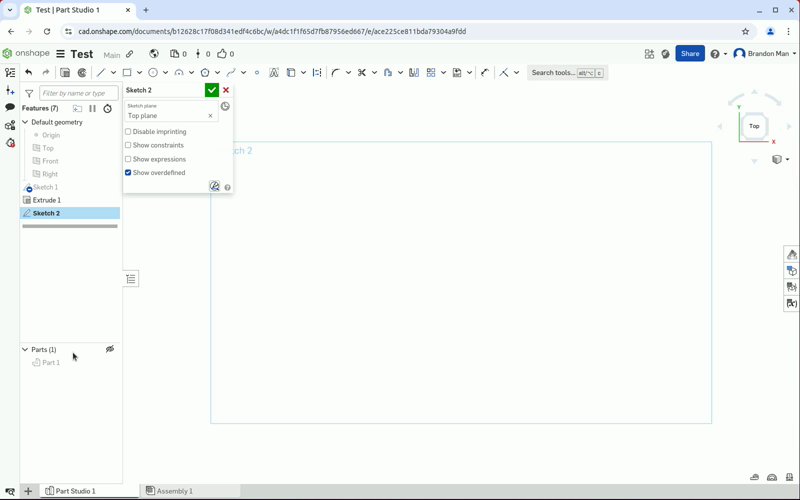
key(l)
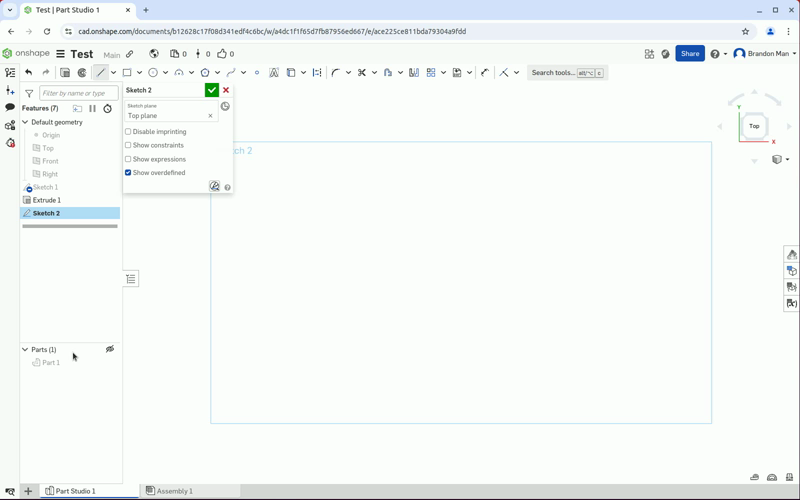
key_down(shift)
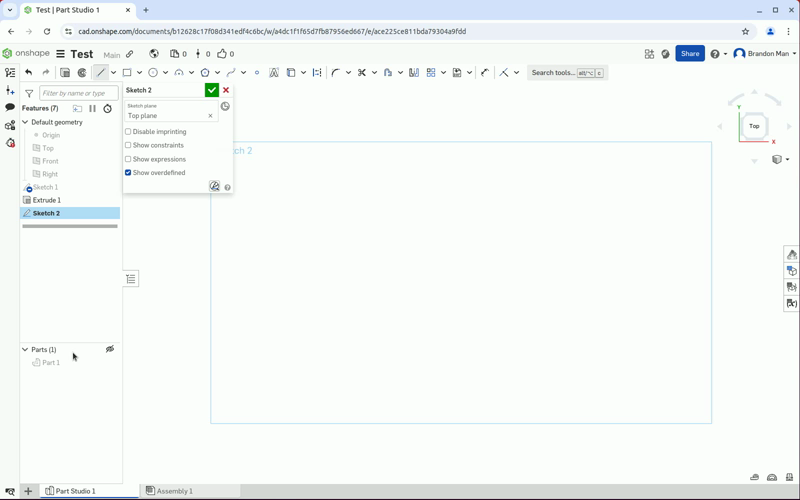
mouse_move(464, 273)
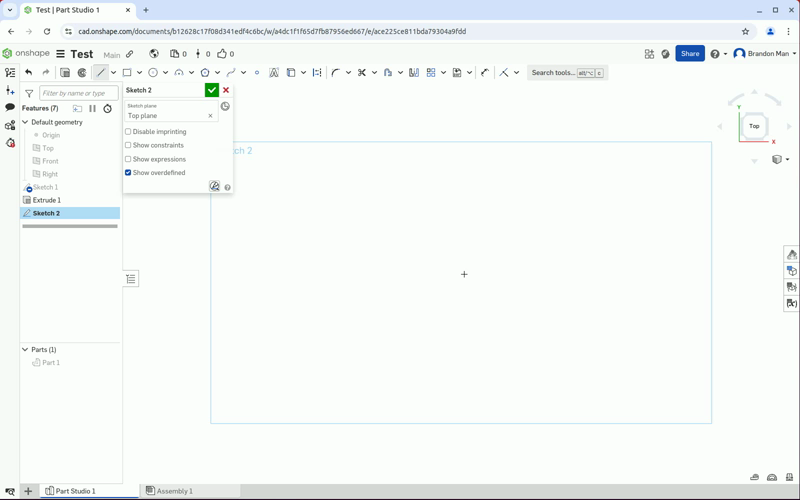
click(464, 273)
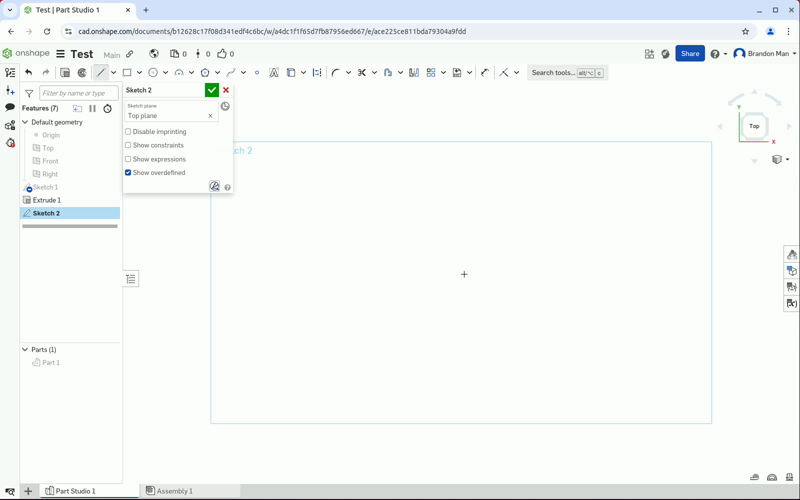
key_up(shift)
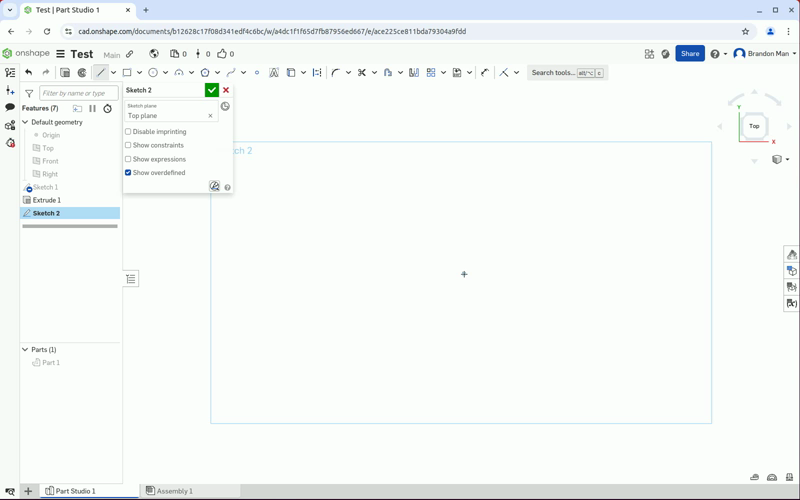
key_down(shift)
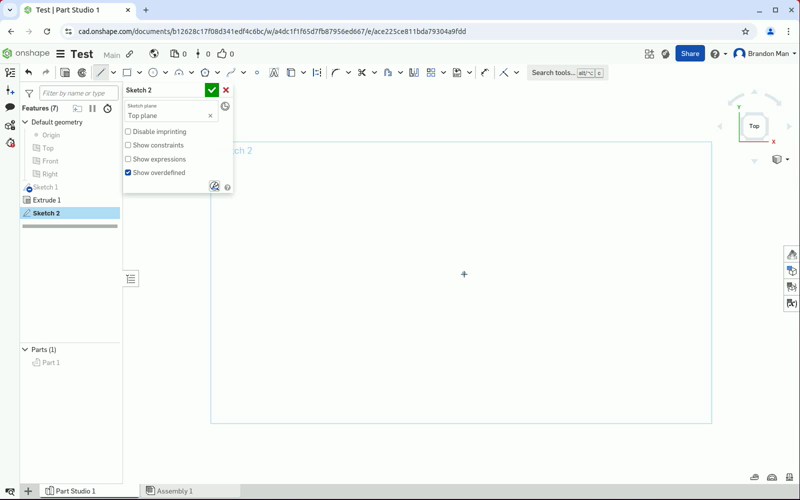
mouse_move(568, 273)
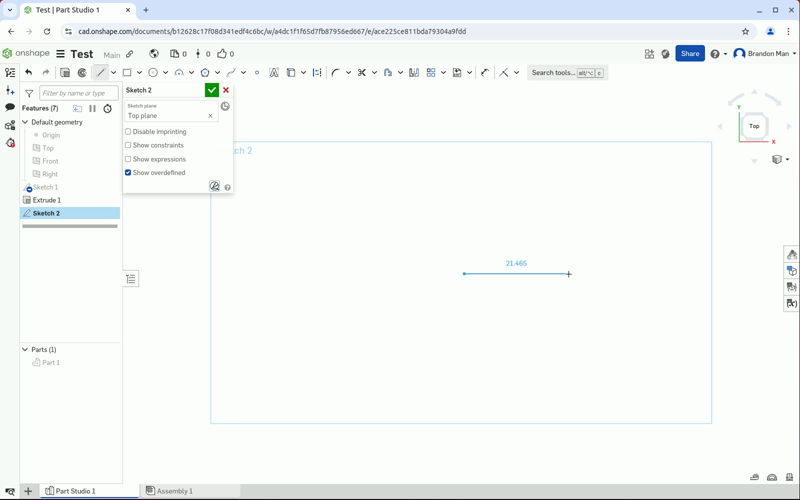
click(568, 273)
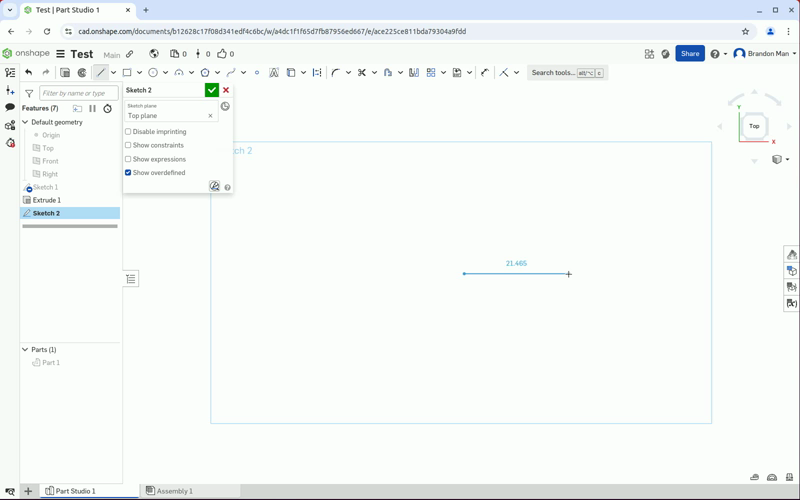
key_up(shift)
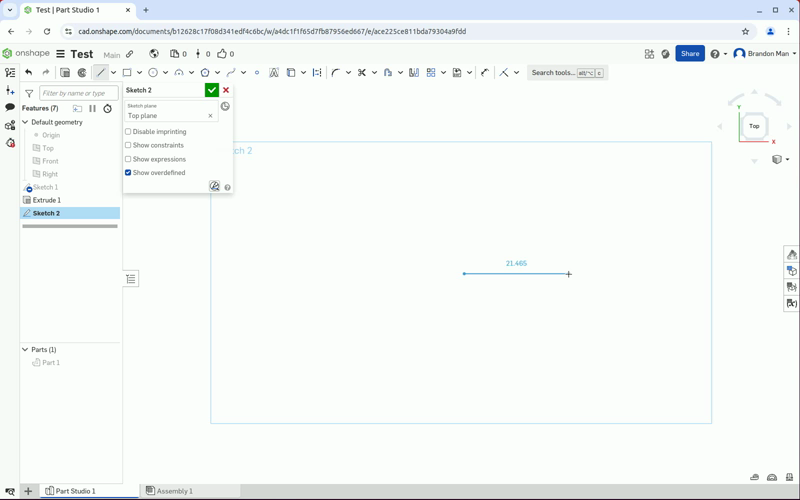
key_down(shift)
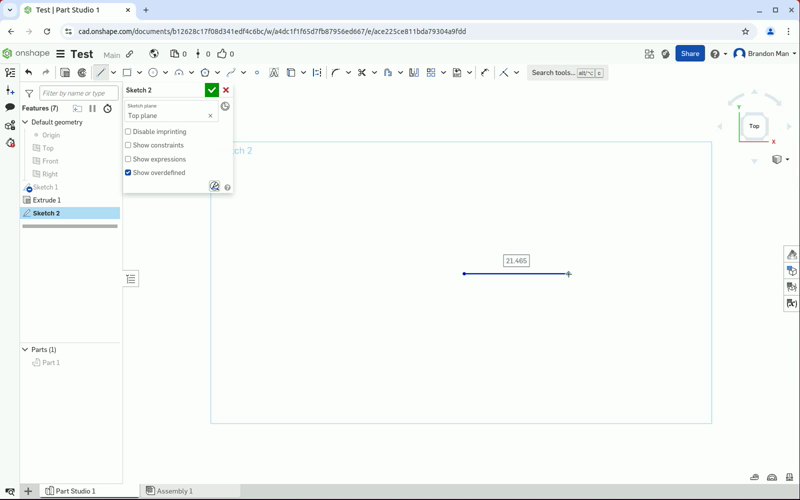
mouse_move(589, 273)
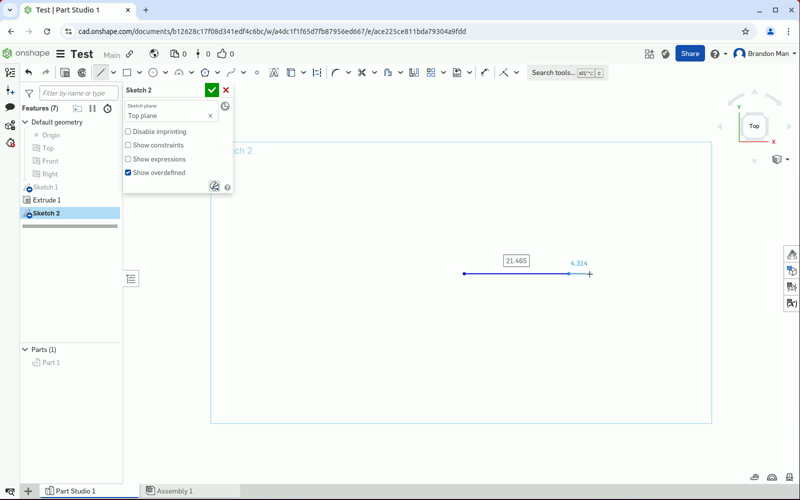
mouse_move(568, 216)
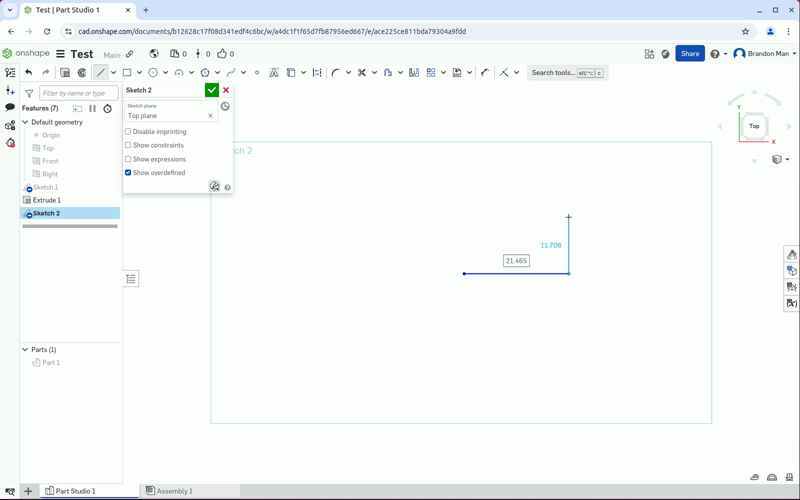
click(568, 216)
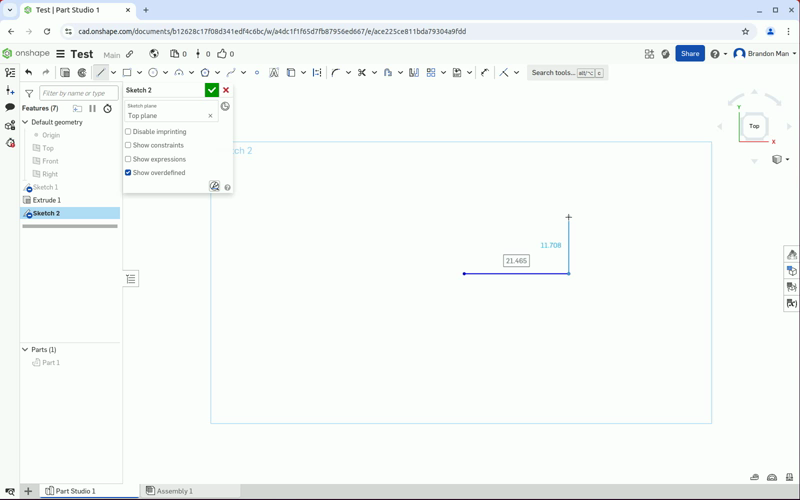
key_up(shift)
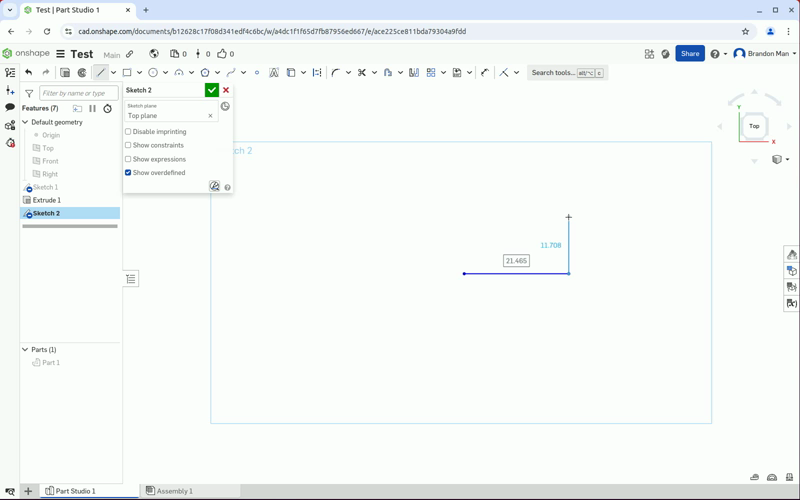
key_down(shift)
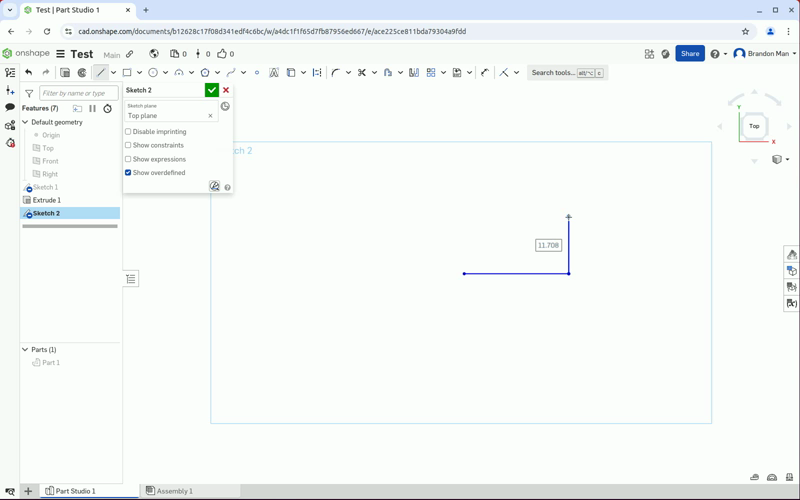
mouse_move(464, 216)
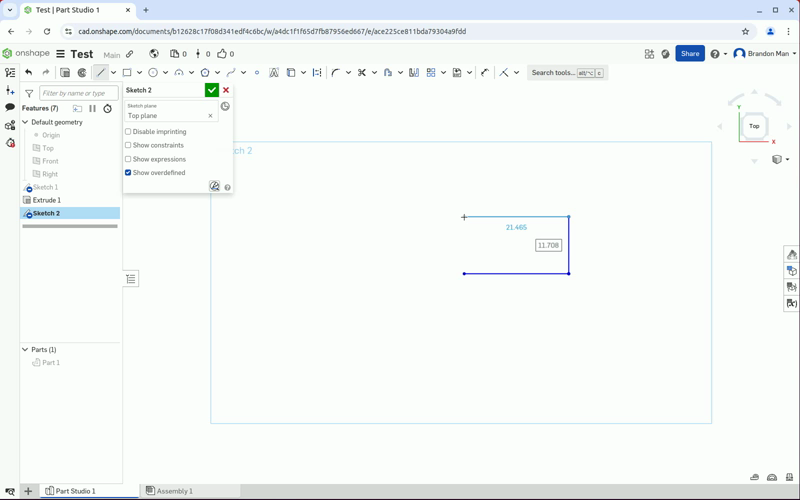
click(464, 216)
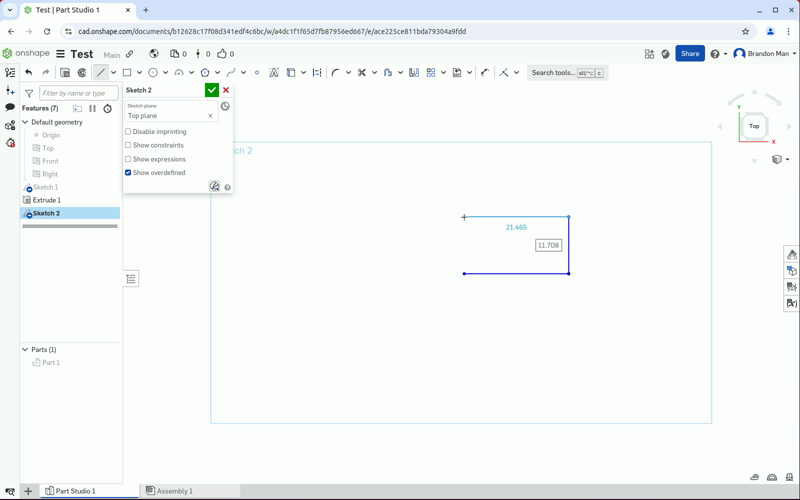
key_up(shift)
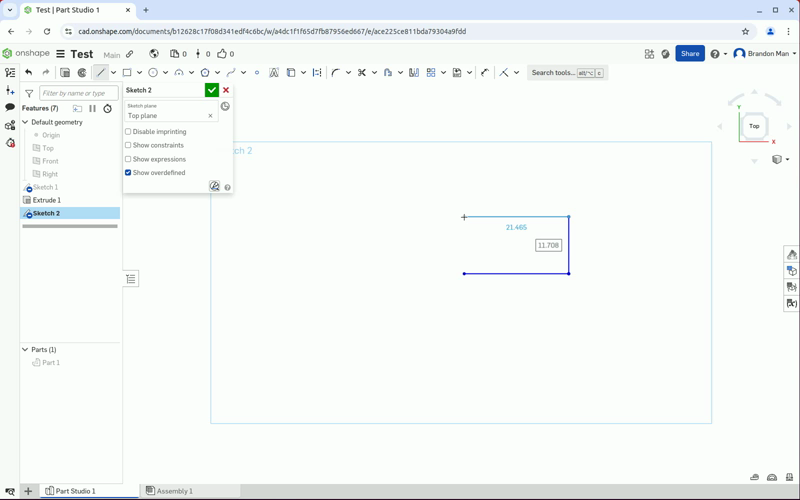
mouse_move(494, 216)
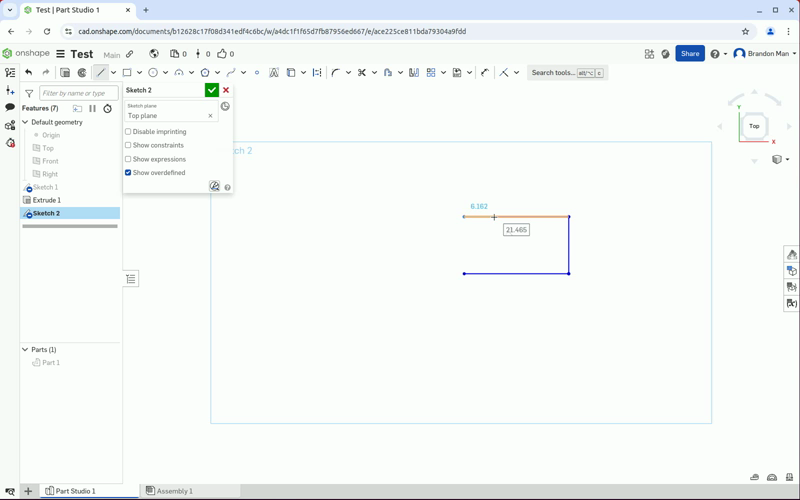
key_down(shift)
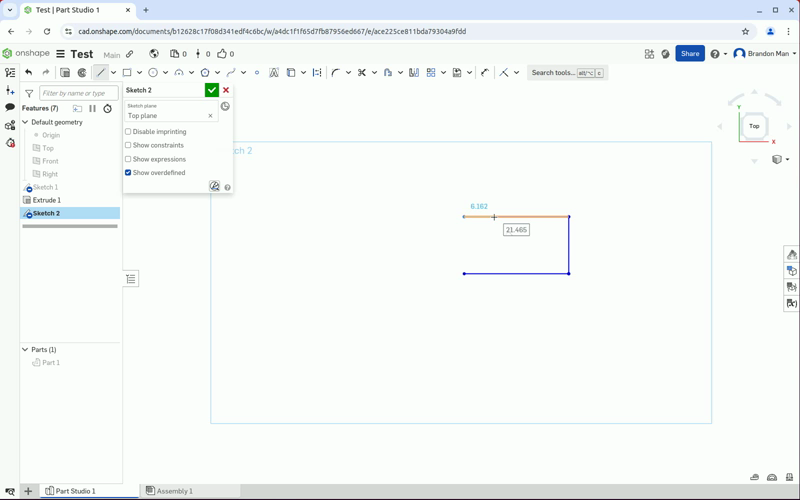
mouse_move(464, 273)
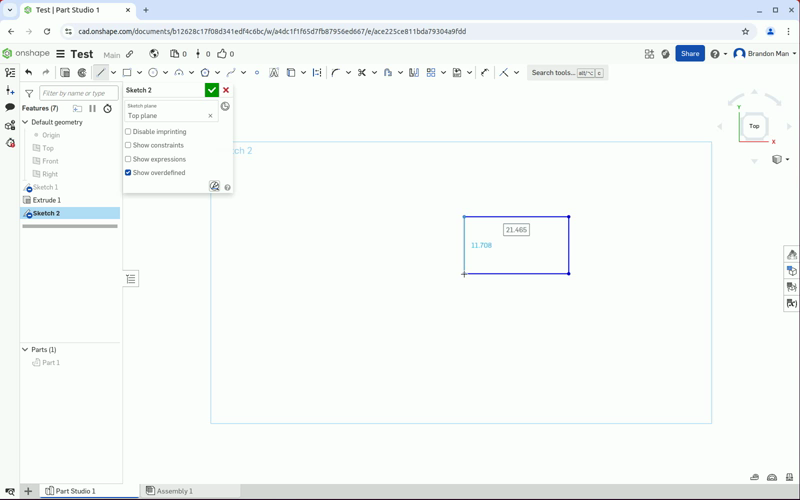
key_up(shift)
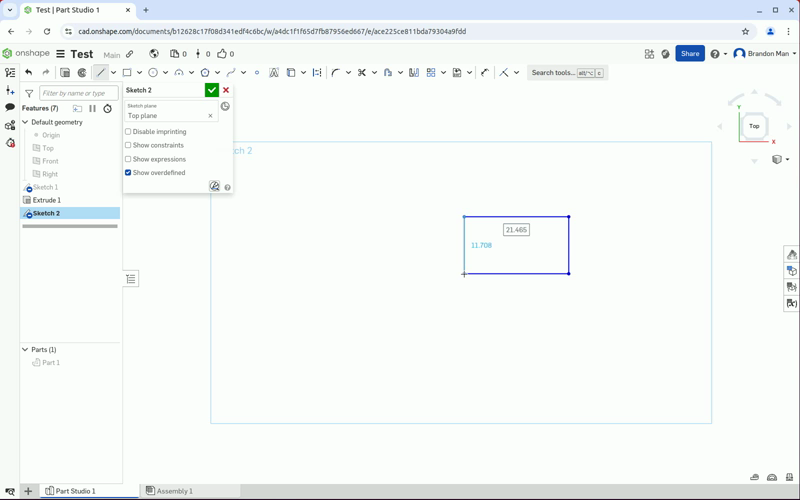
click(464, 273)
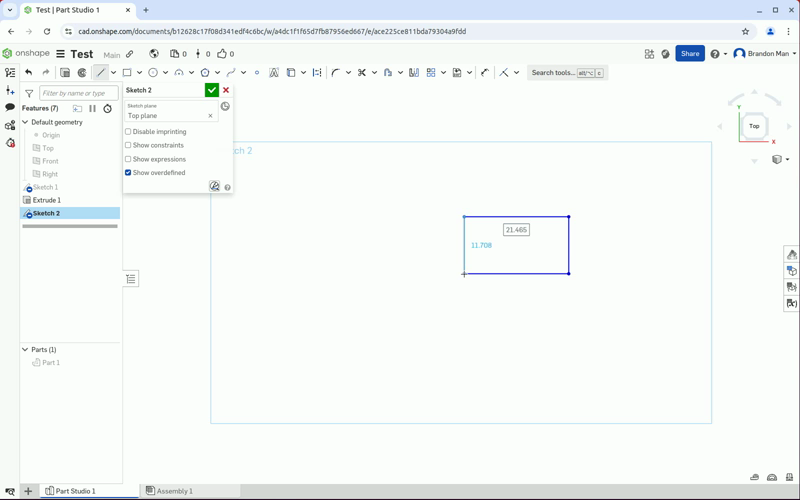
key(esc)
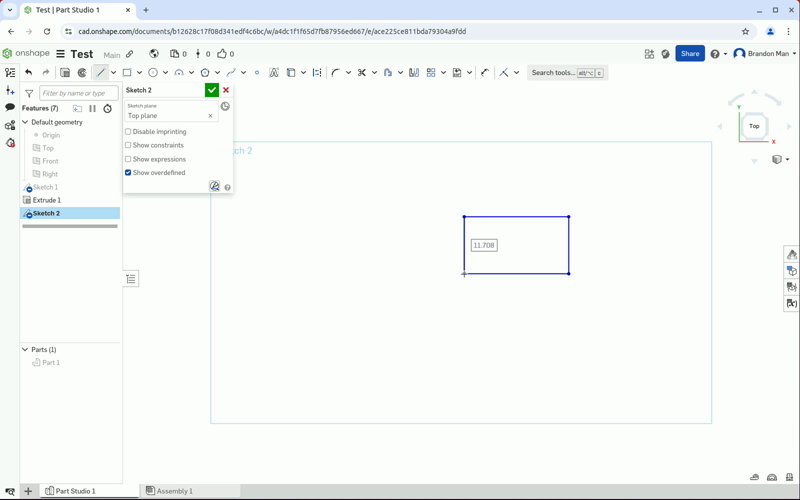
mouse_move(519, 263)
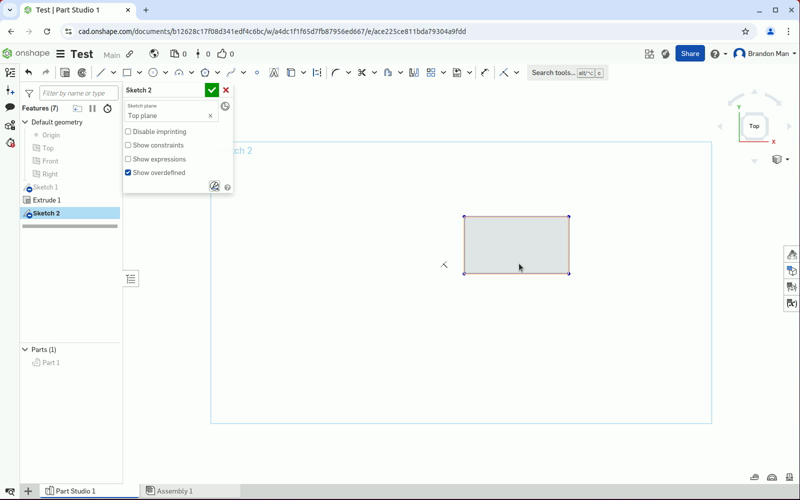
click(519, 263)
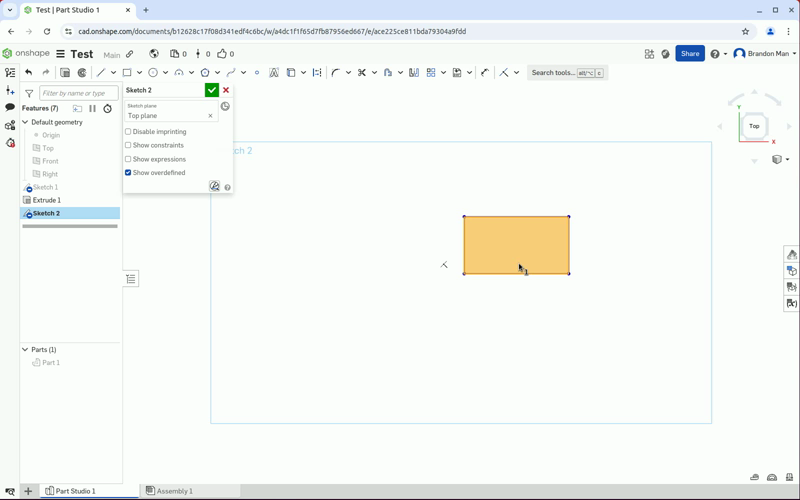
mouse_move(73, 352)
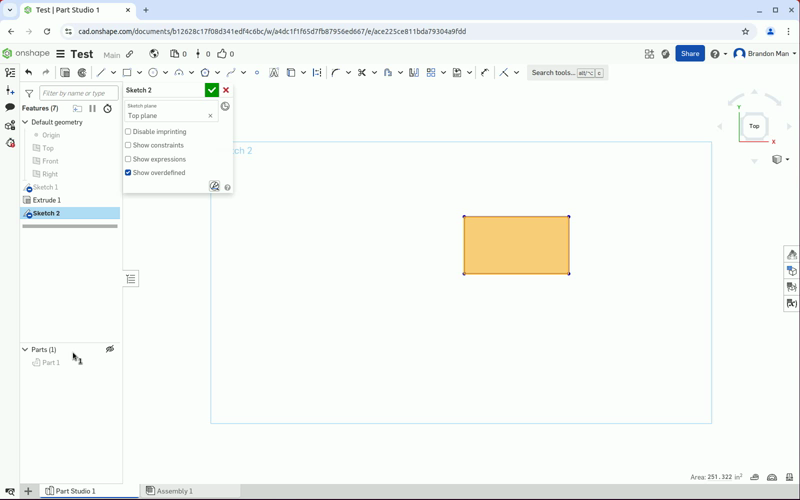
key(shift+y)
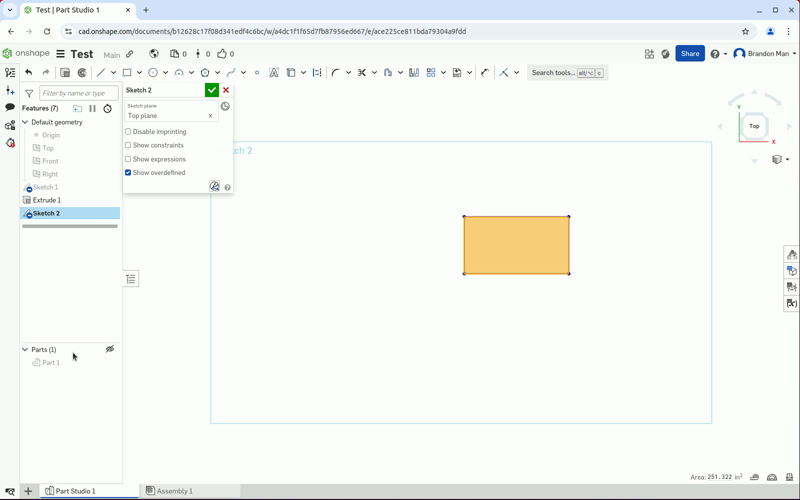
key(shift+e)
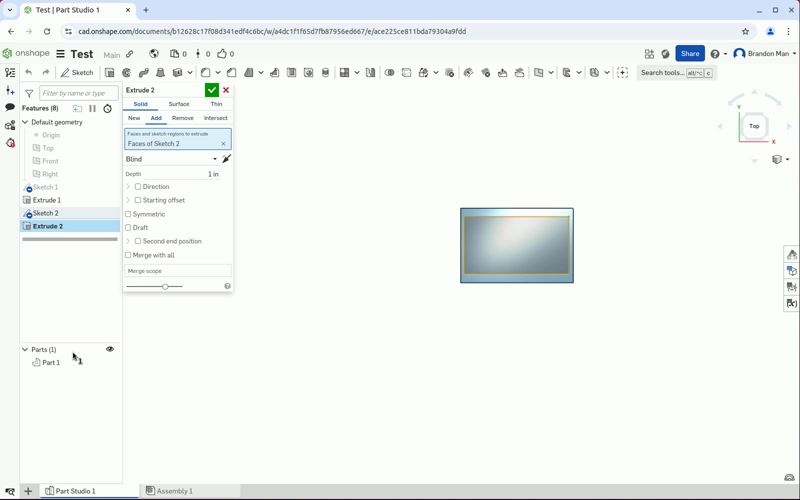
mouse_move(143, 106)
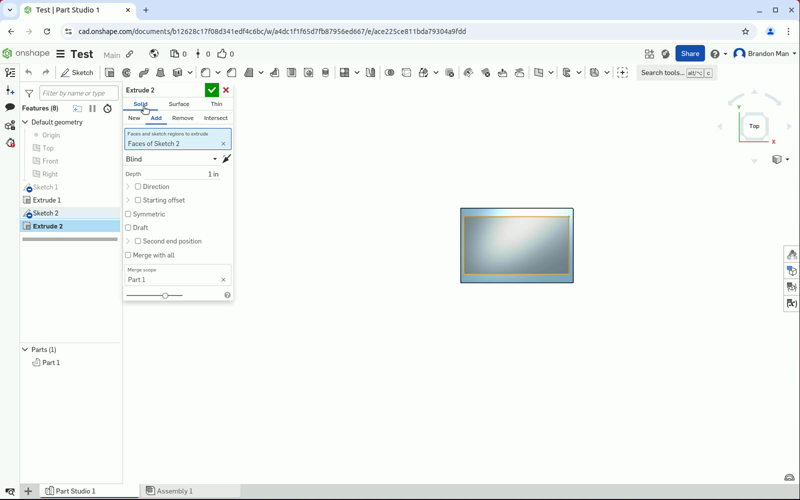
click(143, 106)
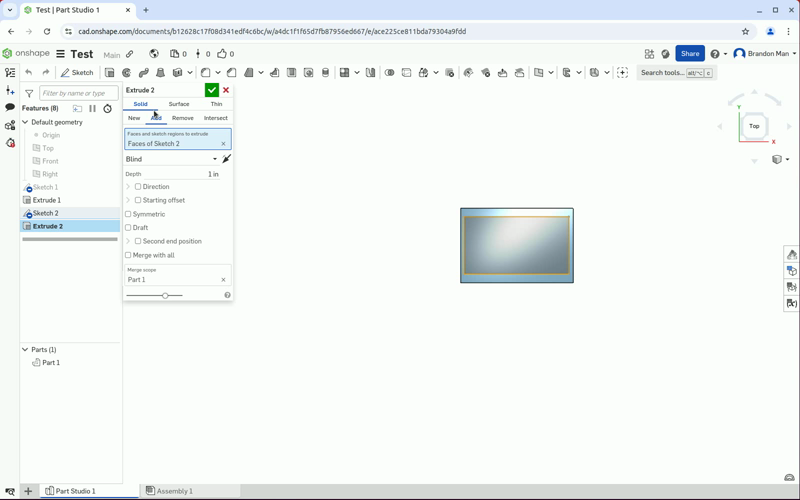
mouse_move(186, 120)
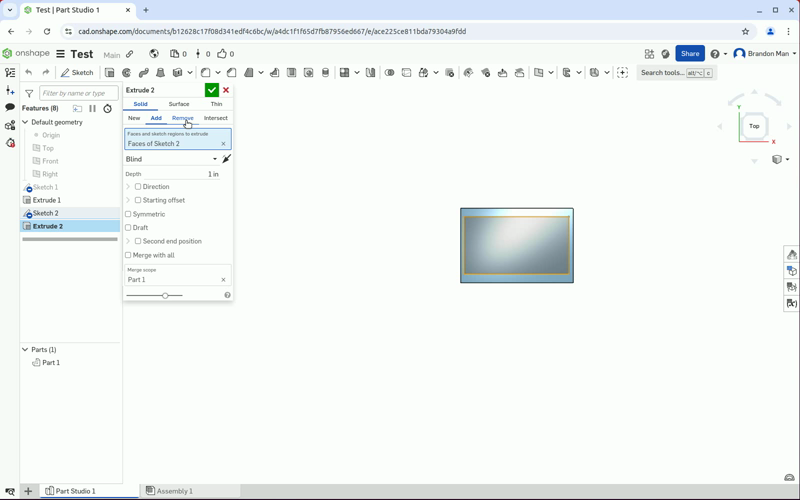
click(186, 120)
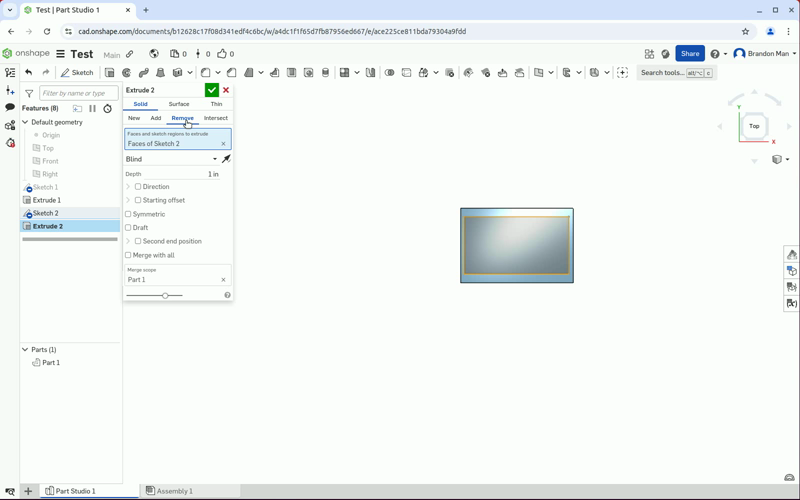
key(tab, 4)
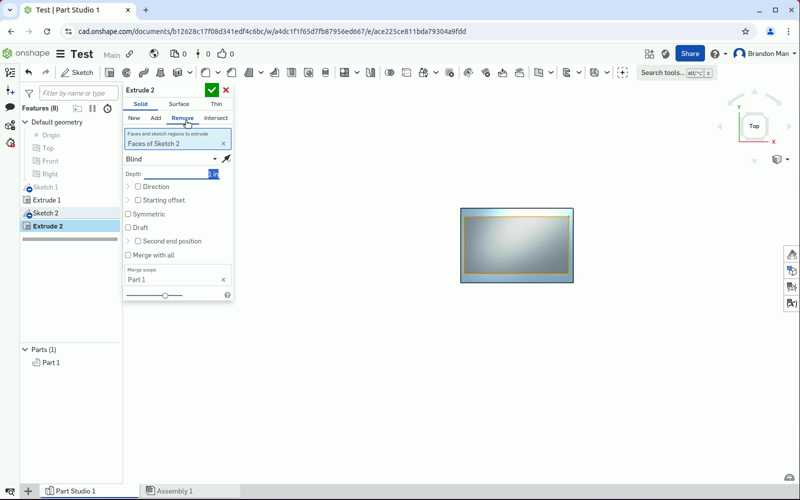
text(6.258)
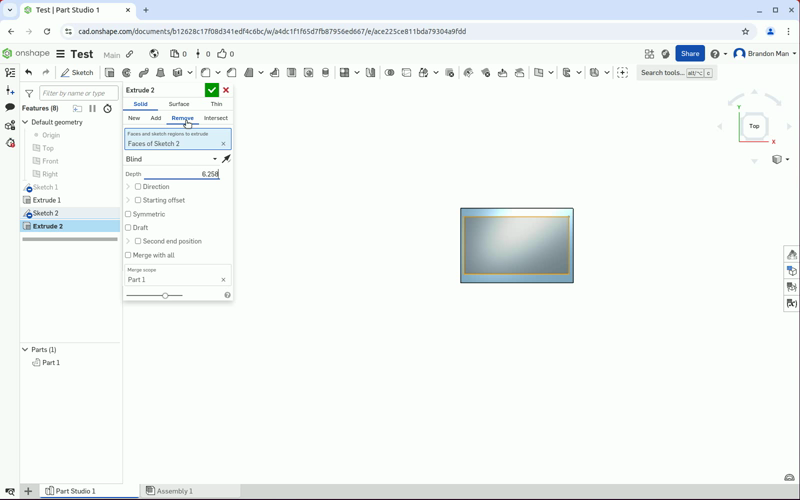
key(tab, 6)
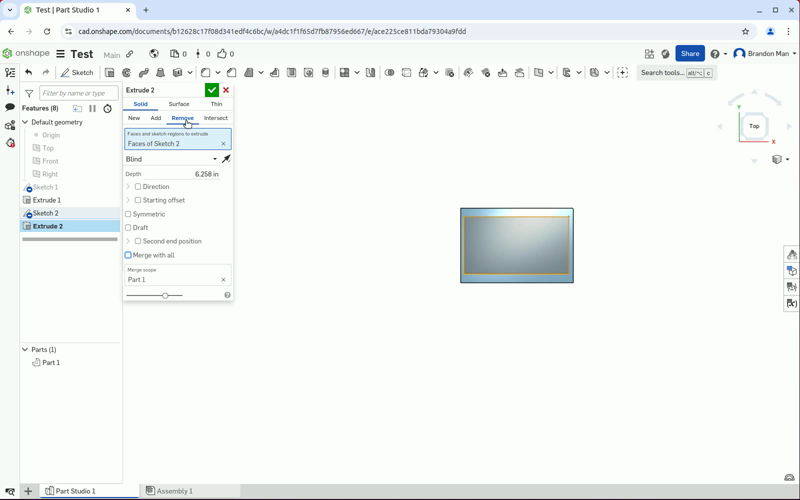
key(space)
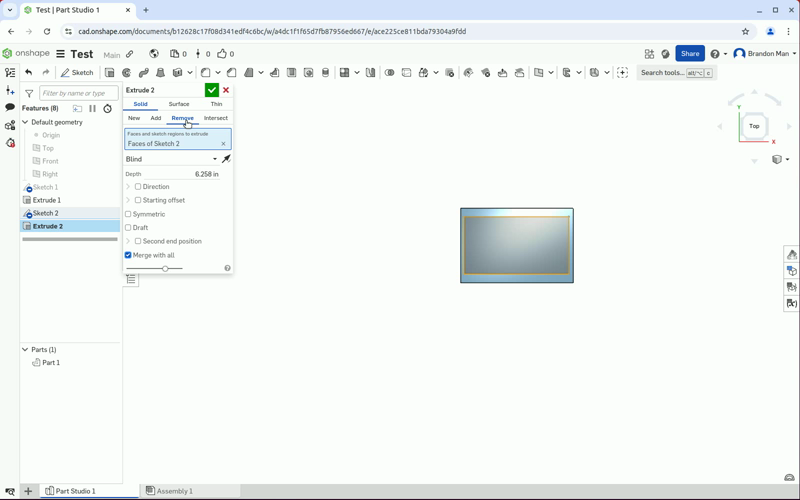
key(enter)
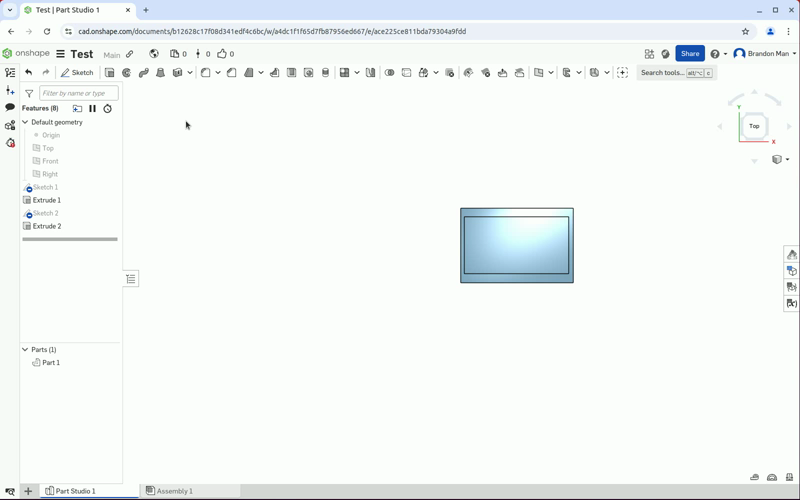
key(shift+h)
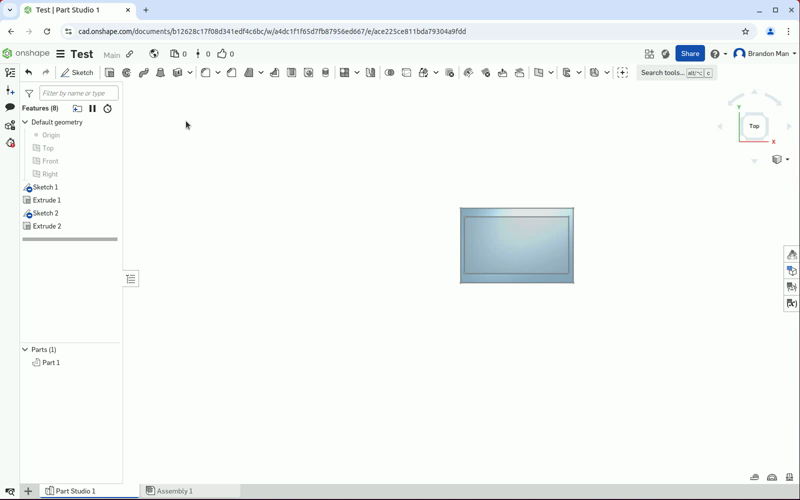
key(shift+h)
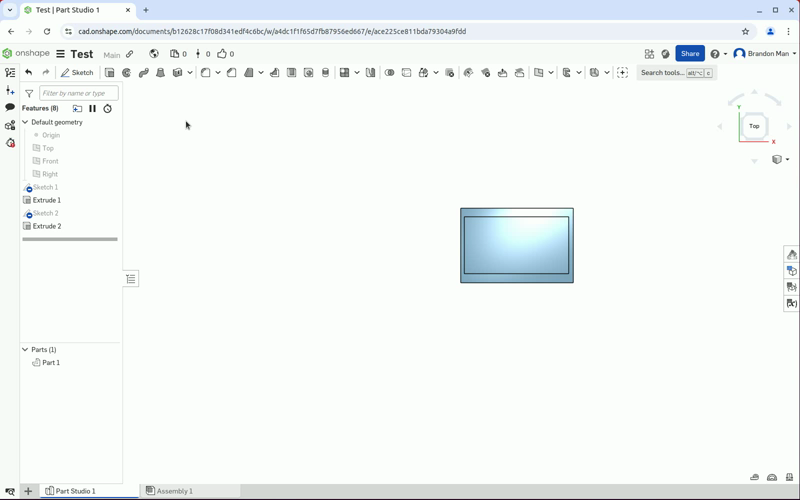
mouse_move(73, 189)
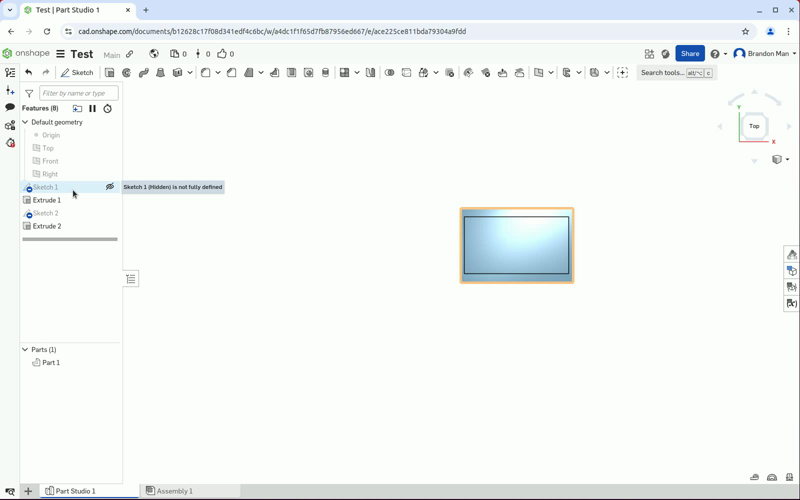
click(73, 189)
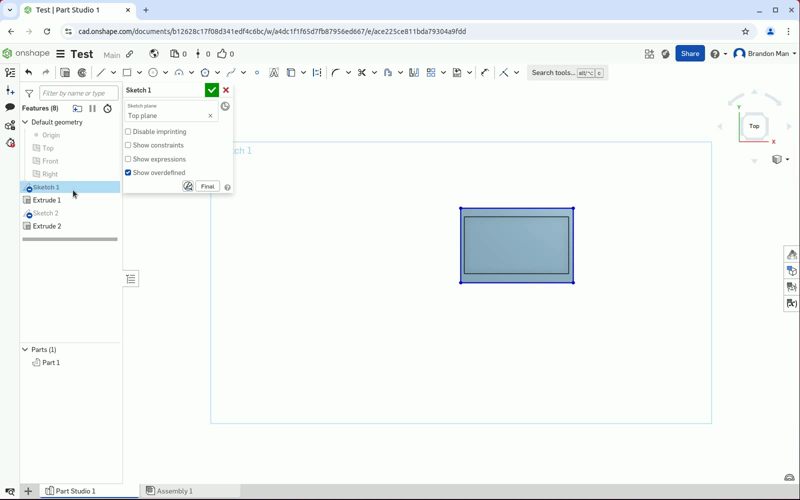
mouse_move(229, 92)
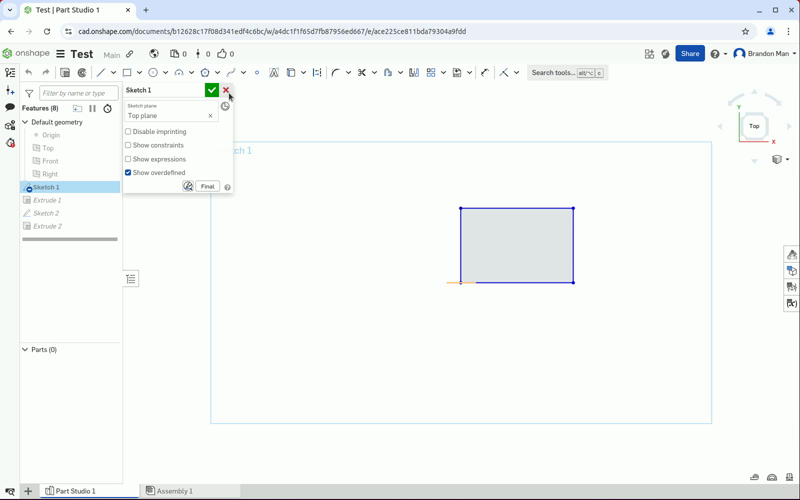
click(229, 92)
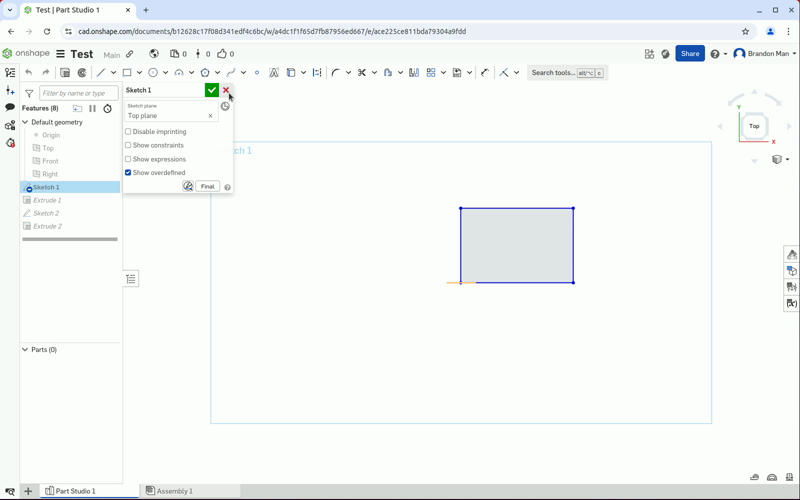
key(shift+s)
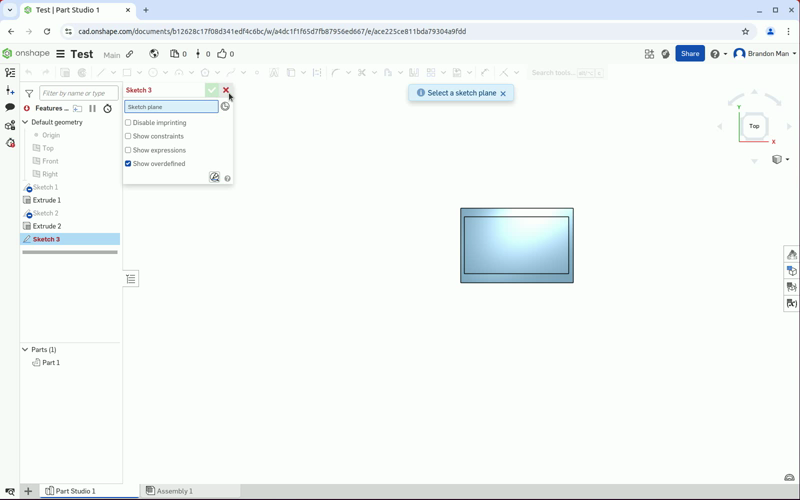
mouse_move(73, 150)
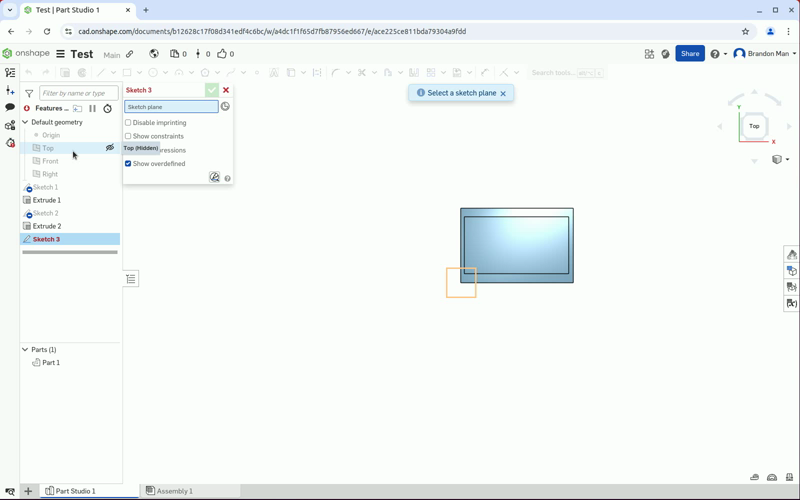
click(73, 150)
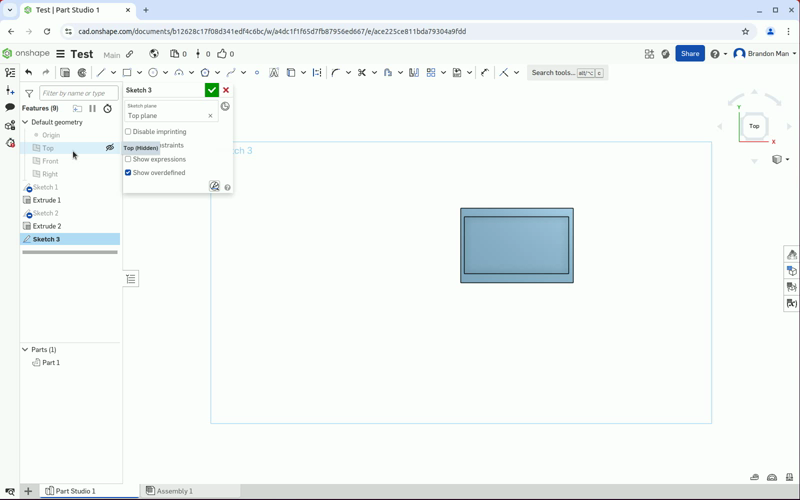
mouse_move(73, 352)
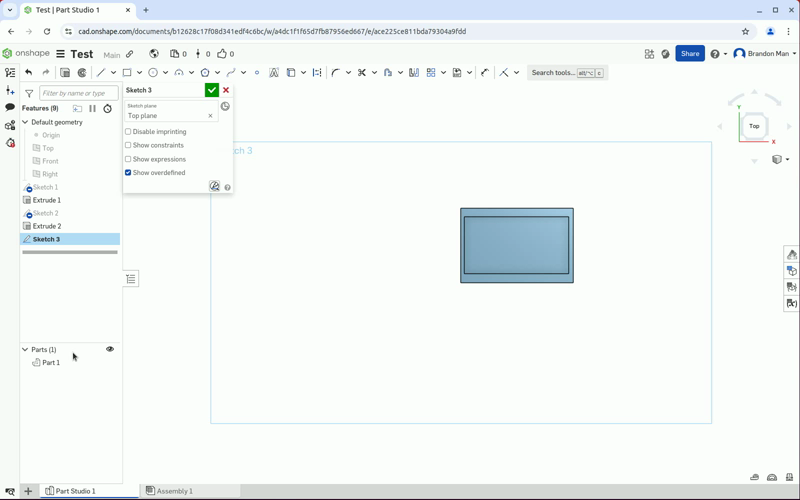
key(y)
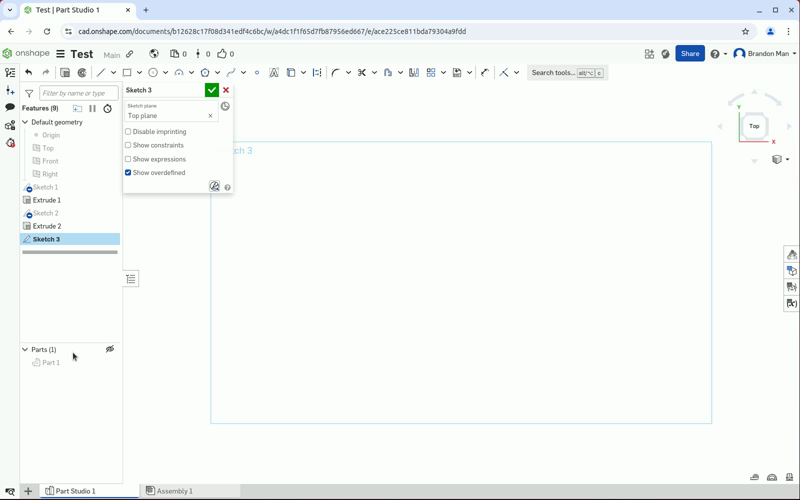
key(c)
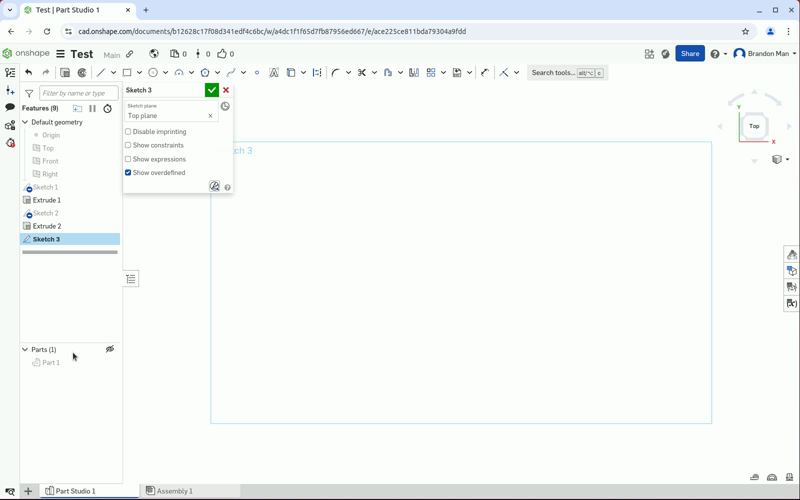
key_down(shift)
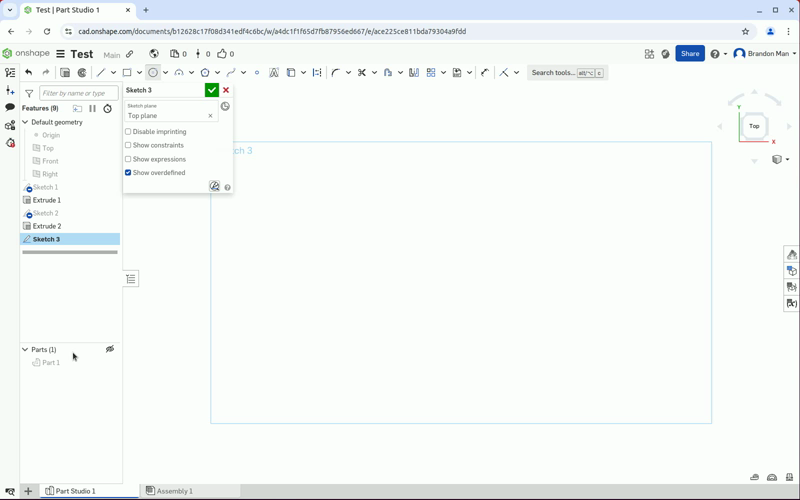
mouse_move(466, 213)
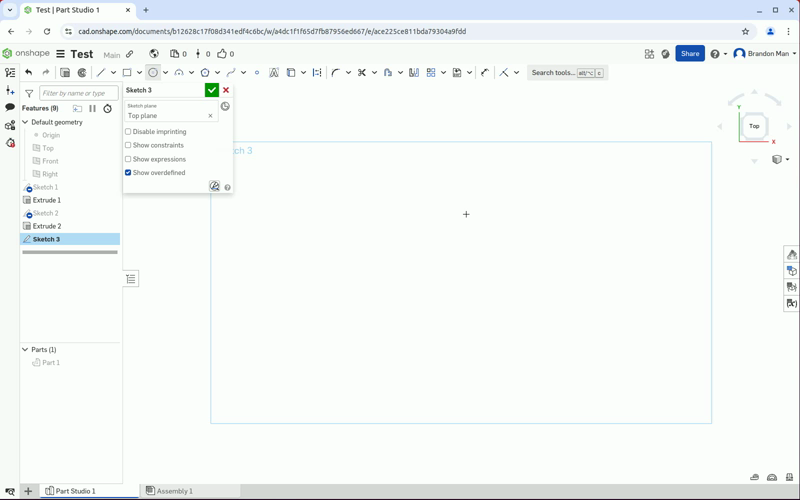
click(466, 213)
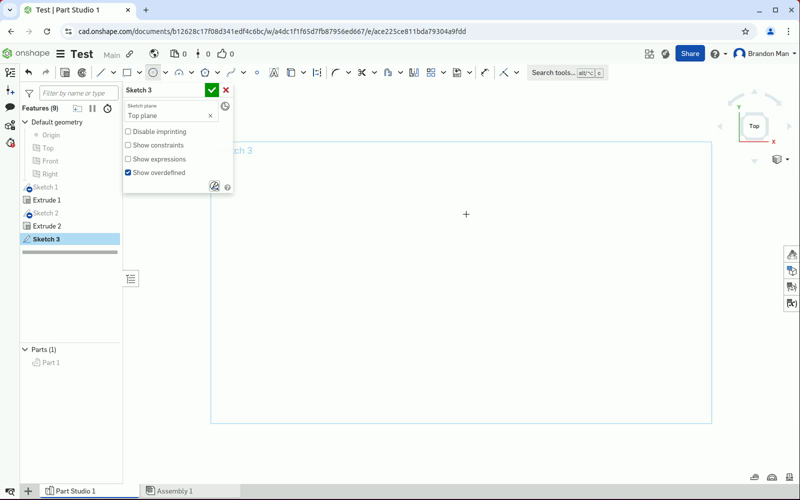
key_up(shift)
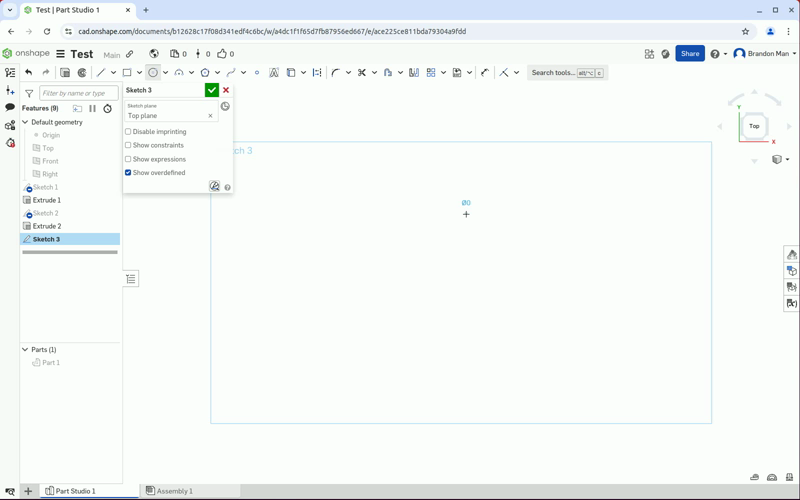
mouse_move(468, 213)
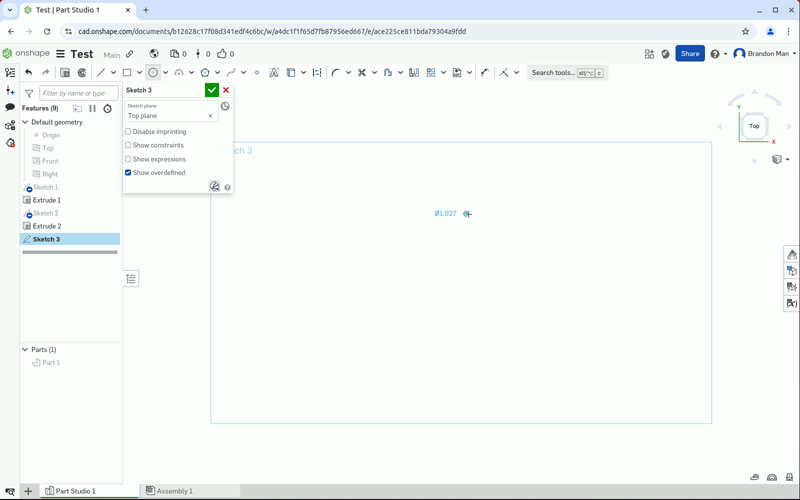
scroll(6)
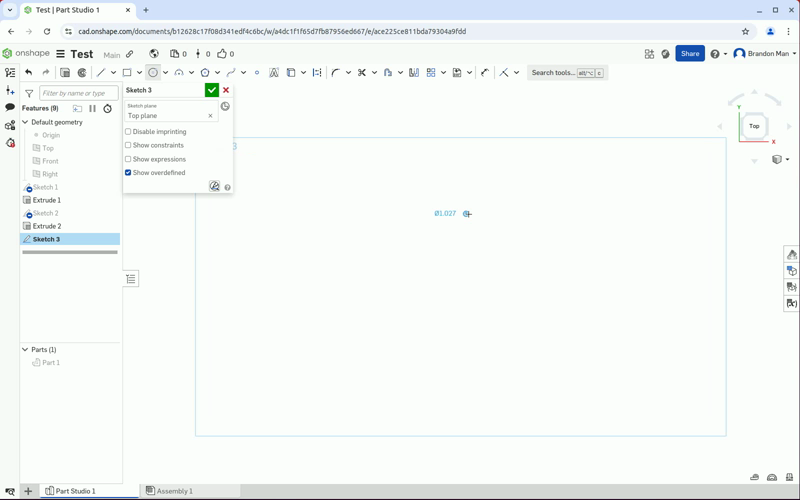
scroll(6)
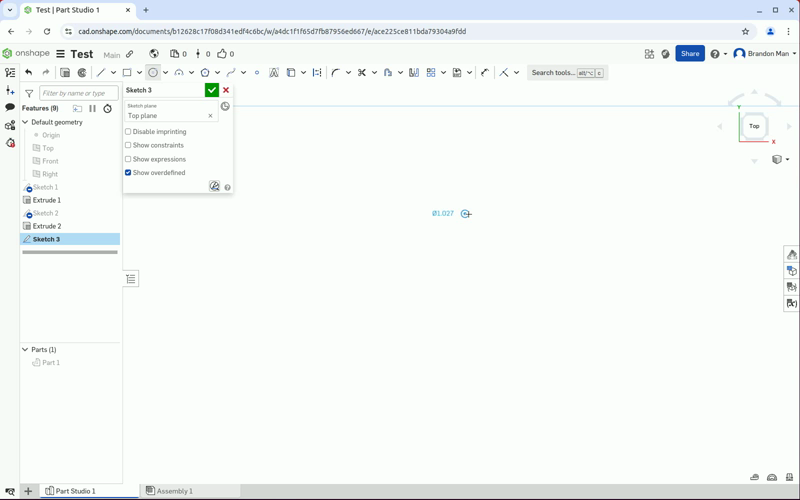
scroll(6)
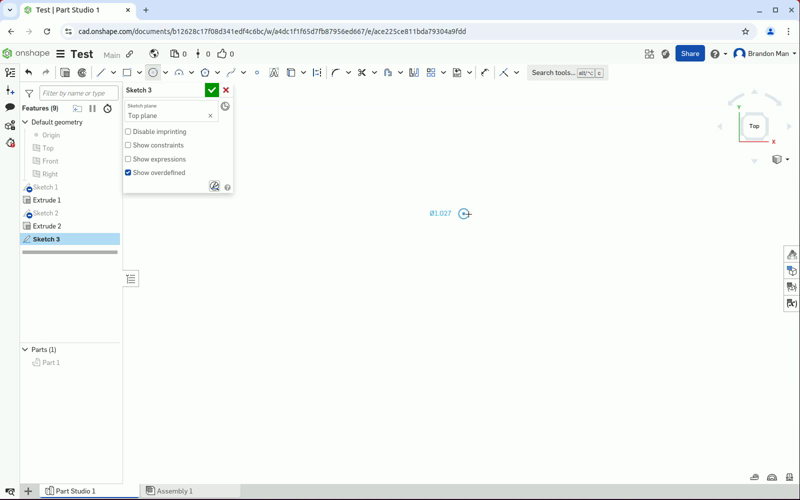
scroll(6)
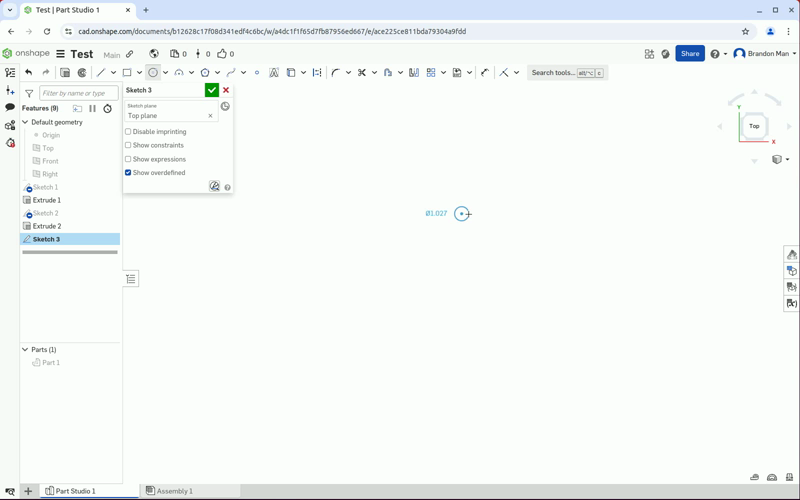
scroll(6)
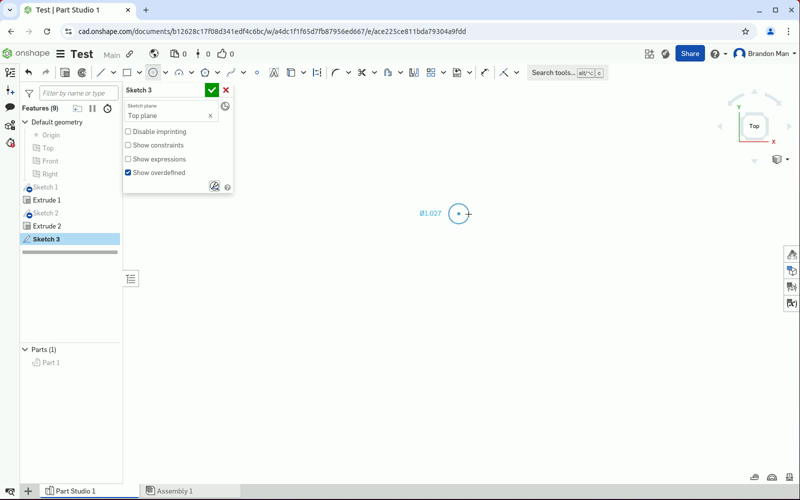
scroll(6)
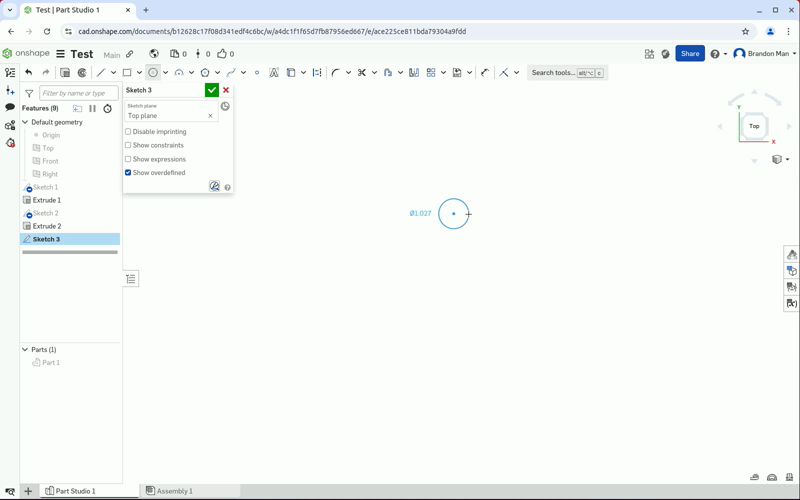
scroll(6)
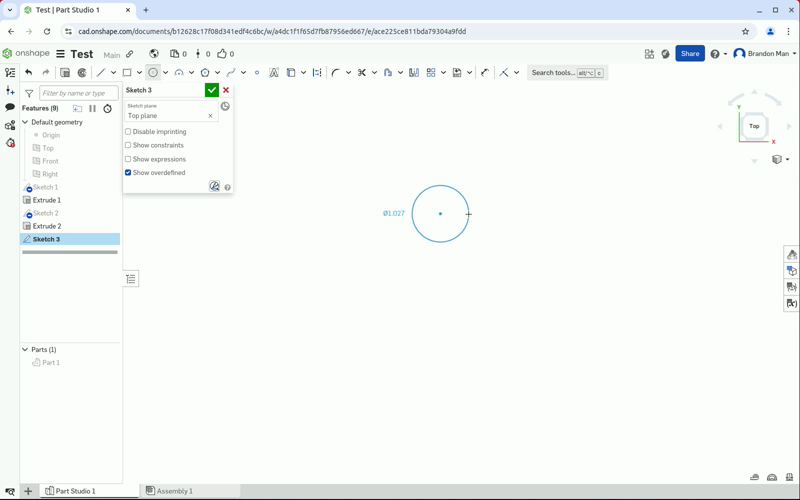
click(468, 213)
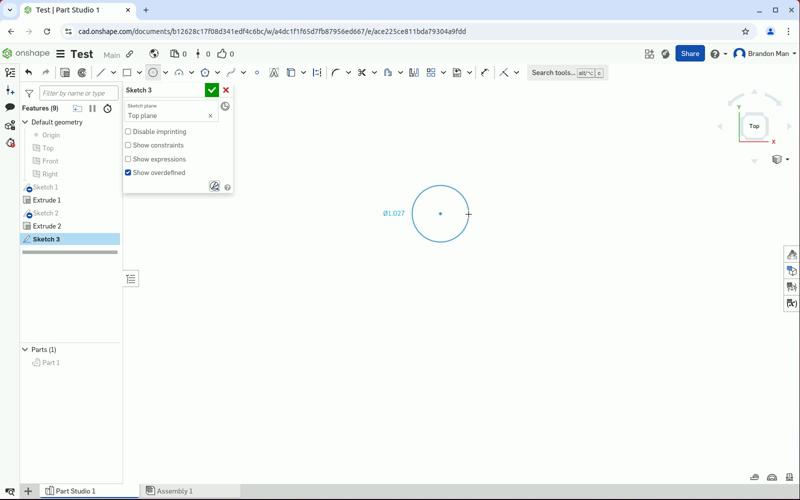
scroll(-6)
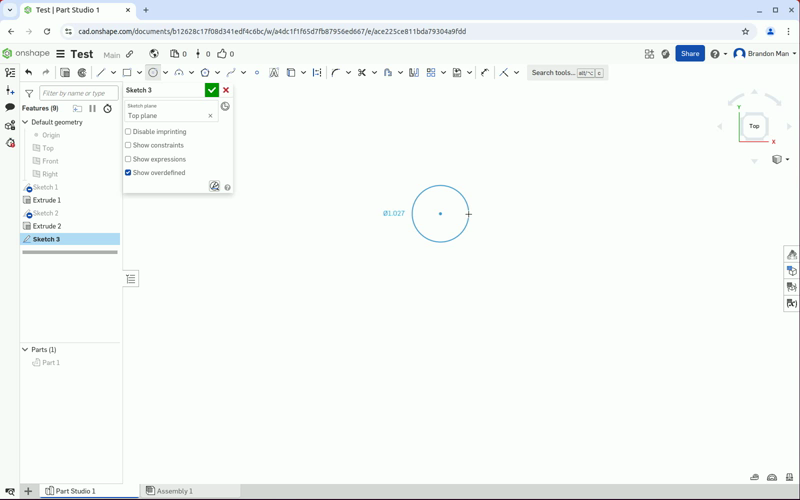
scroll(-6)
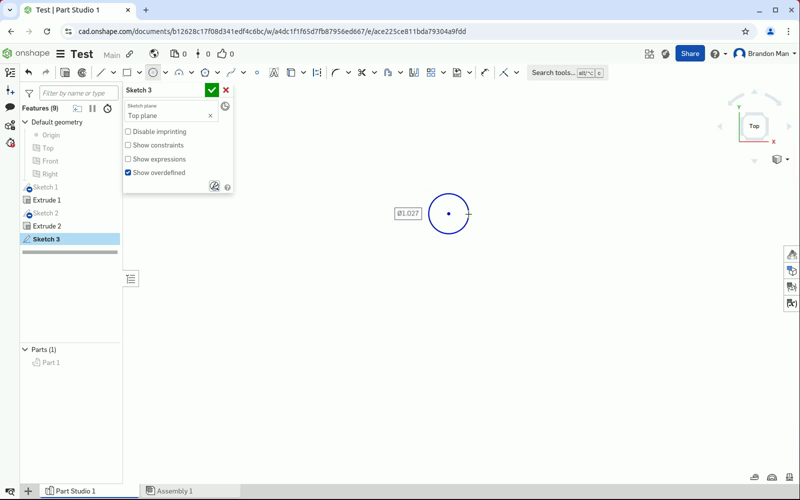
scroll(-6)
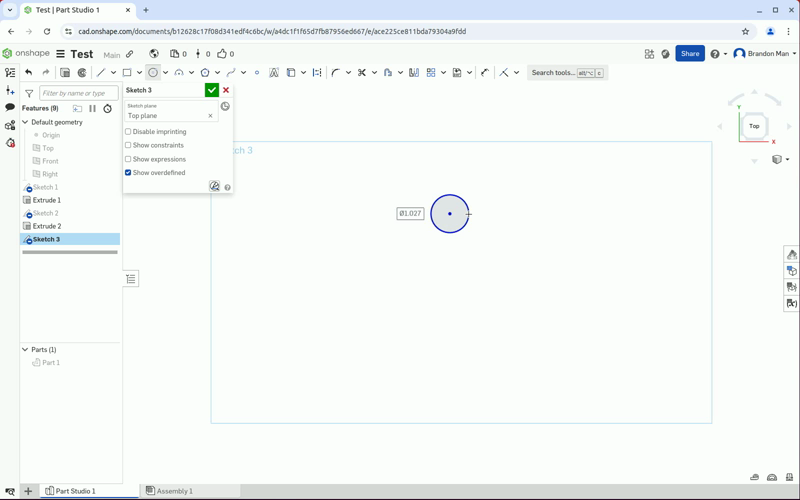
scroll(-6)
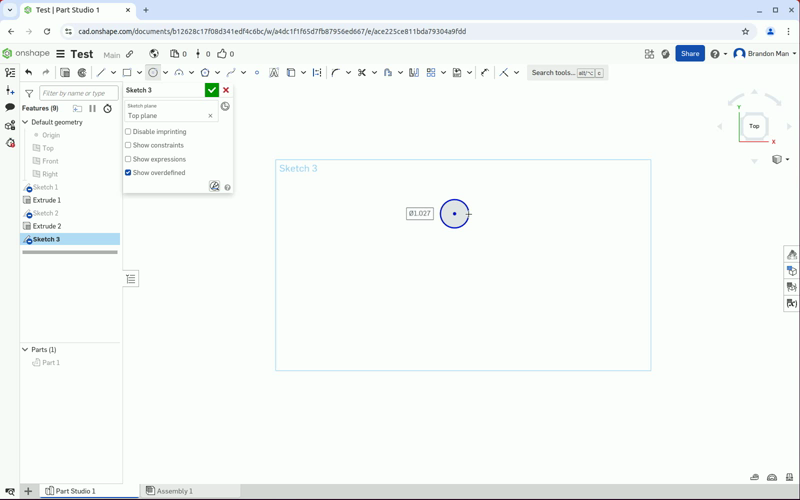
scroll(-6)
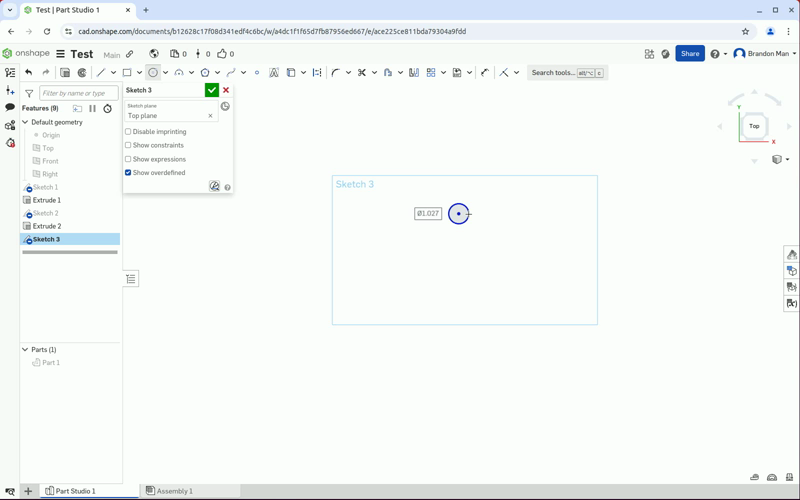
scroll(-6)
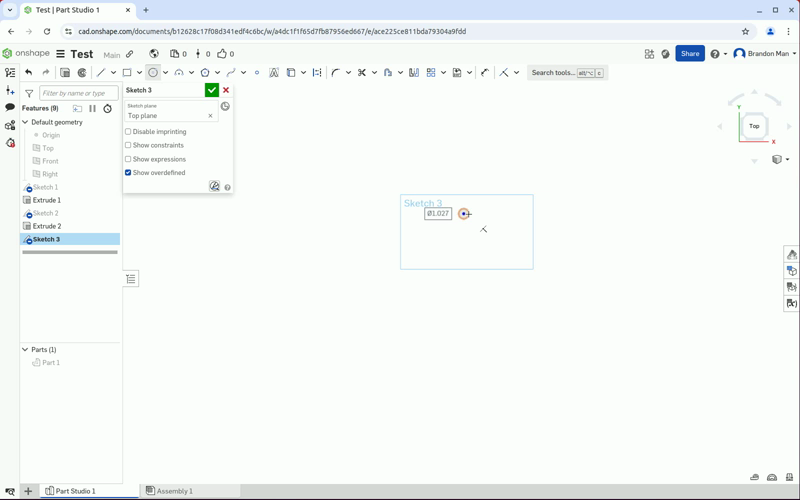
scroll(-6)
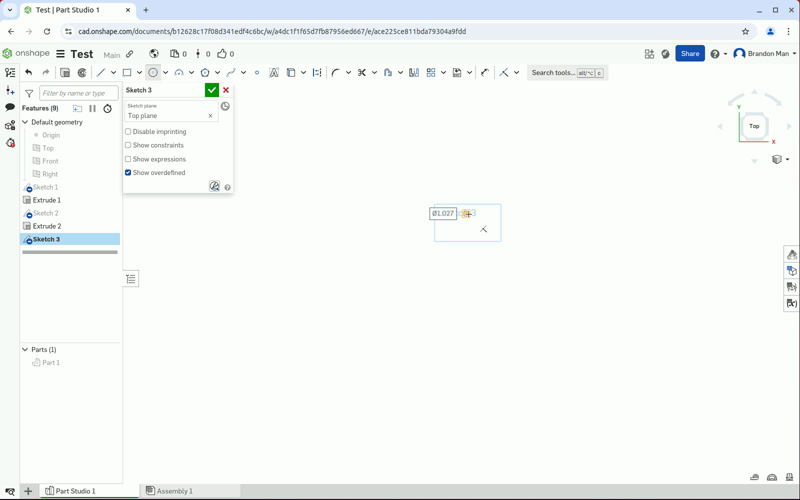
key(esc)
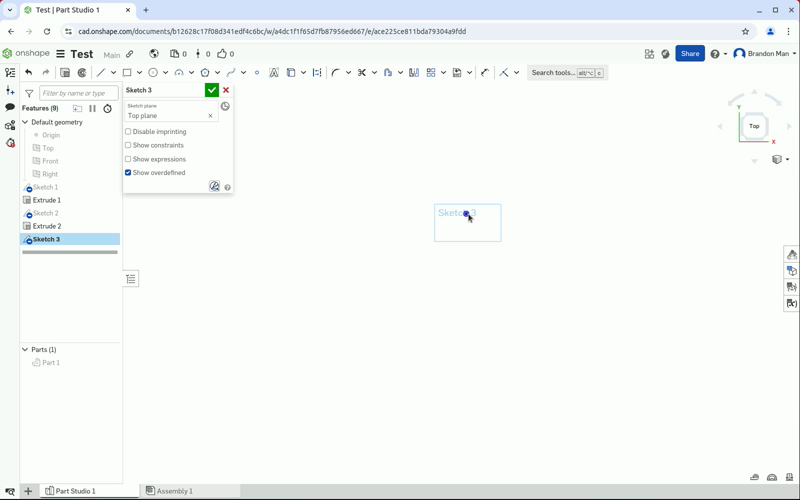
mouse_move(467, 216)
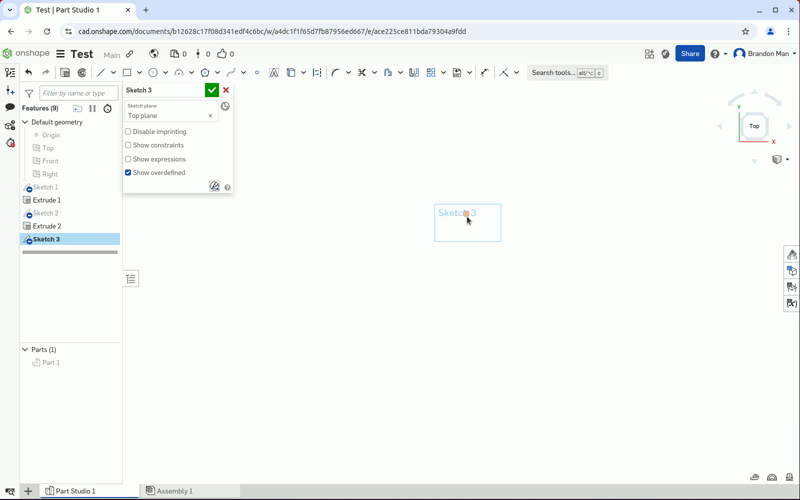
scroll(6)
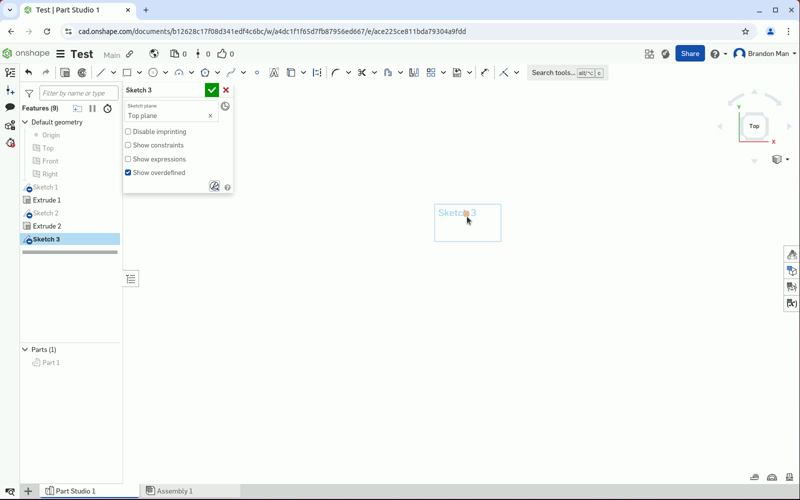
scroll(6)
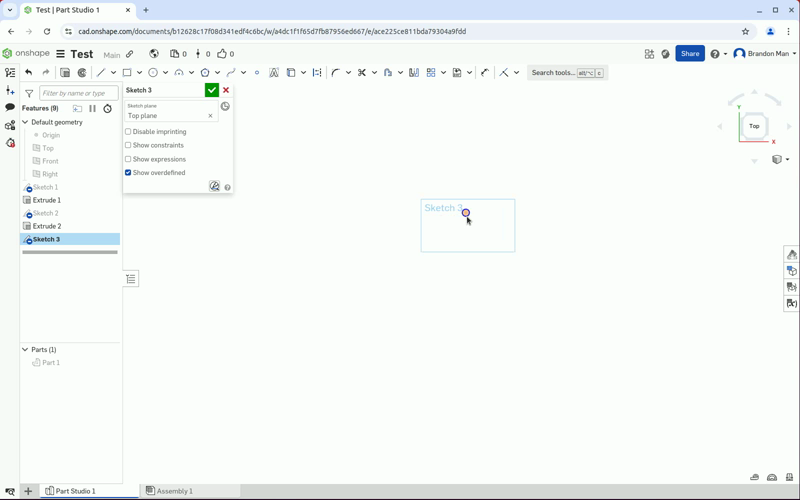
scroll(6)
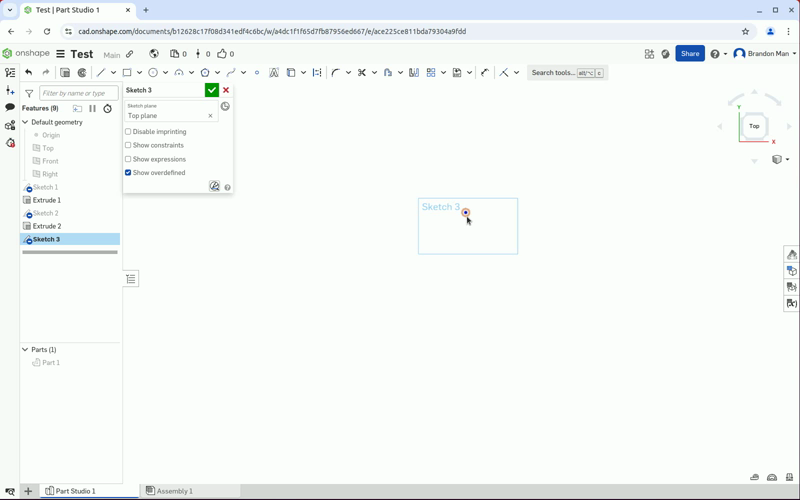
scroll(6)
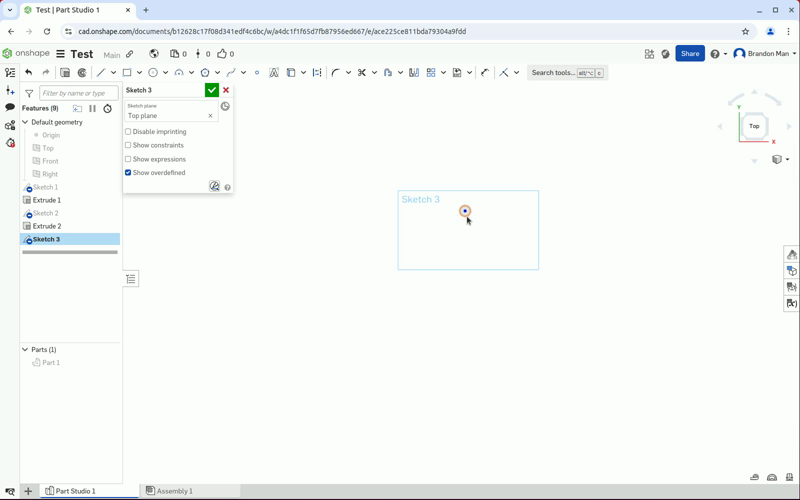
scroll(6)
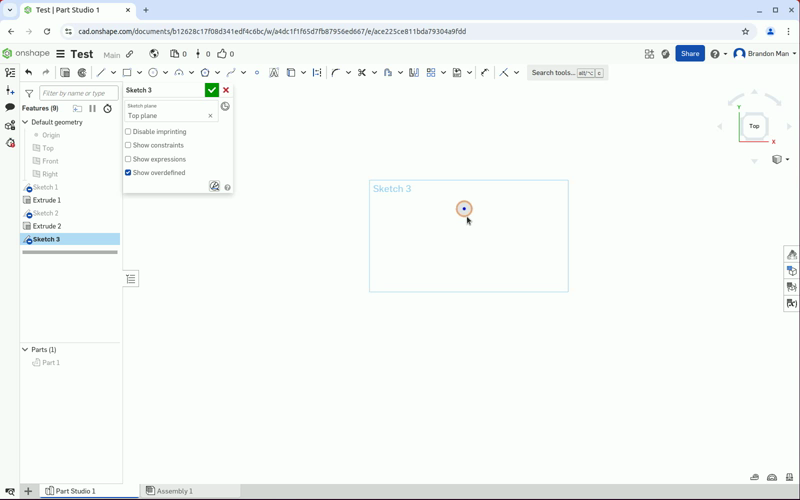
scroll(6)
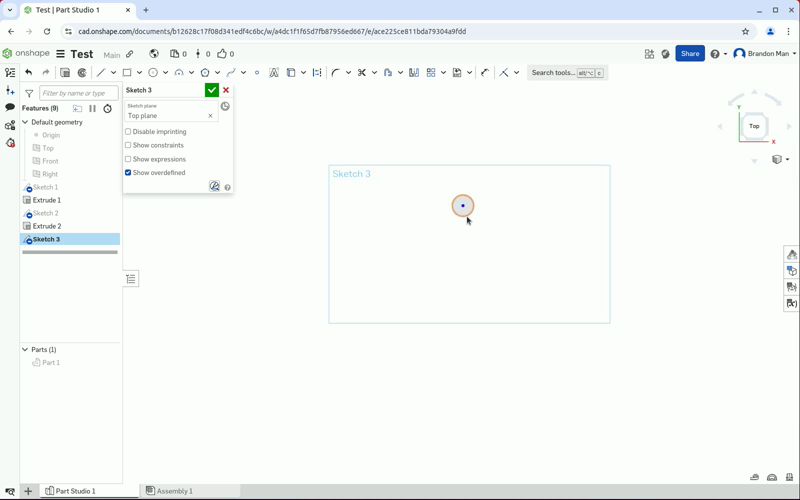
scroll(6)
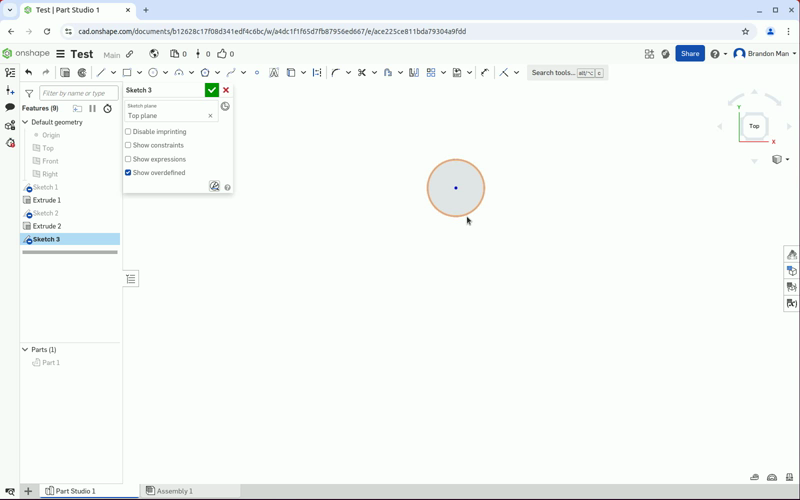
click(467, 216)
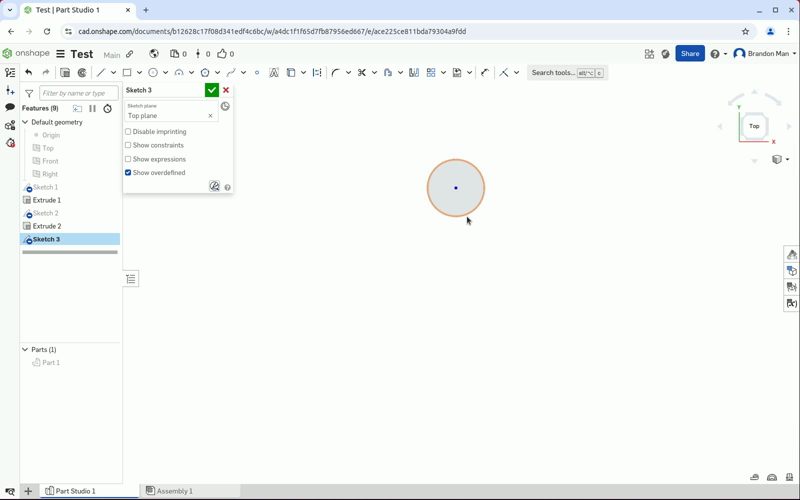
scroll(-6)
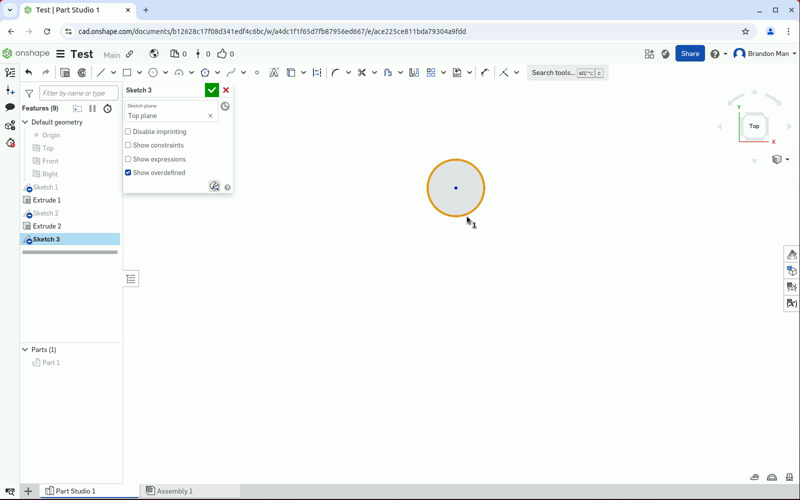
scroll(-6)
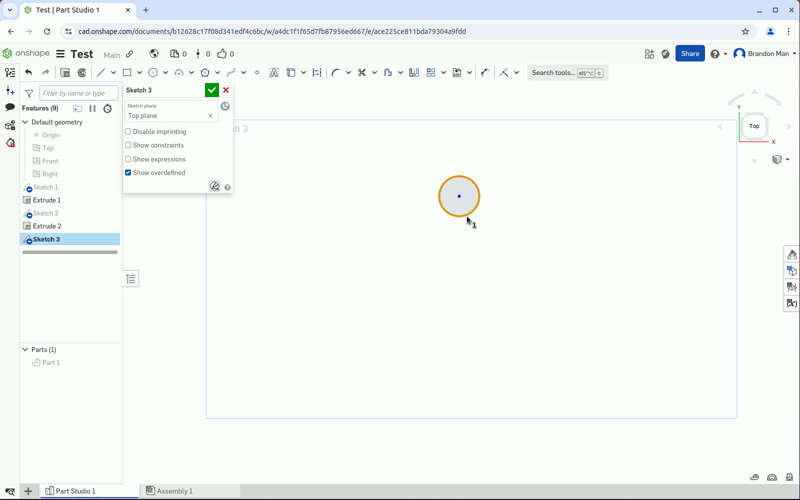
scroll(-6)
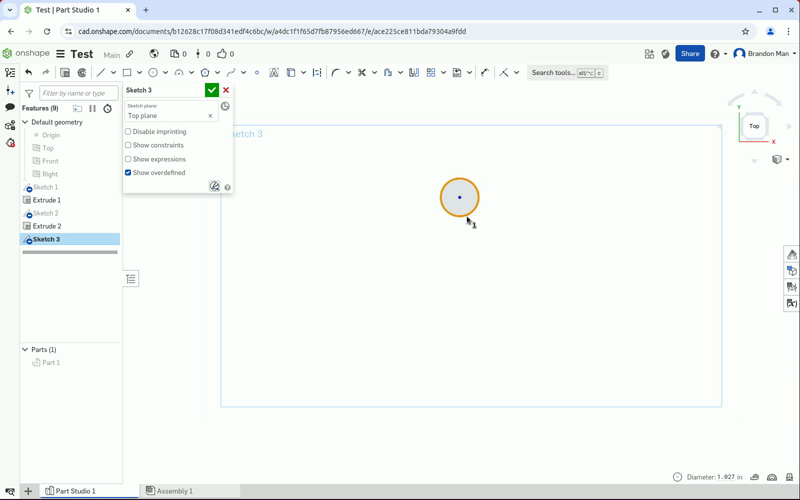
scroll(-6)
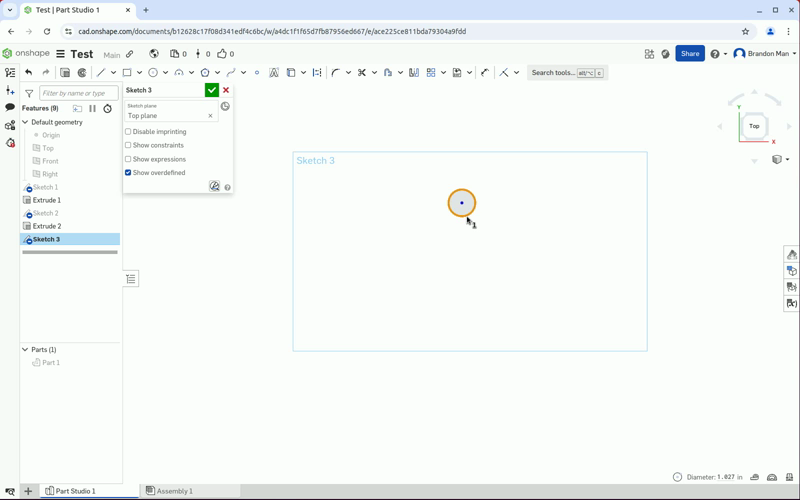
scroll(-6)
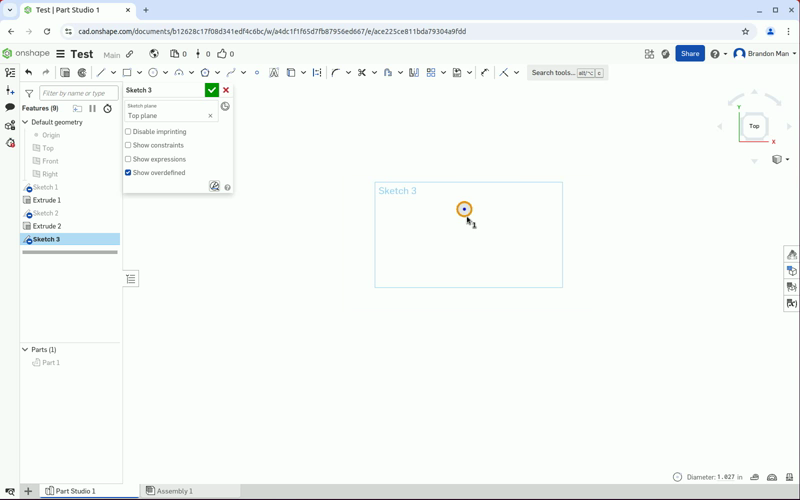
scroll(-6)
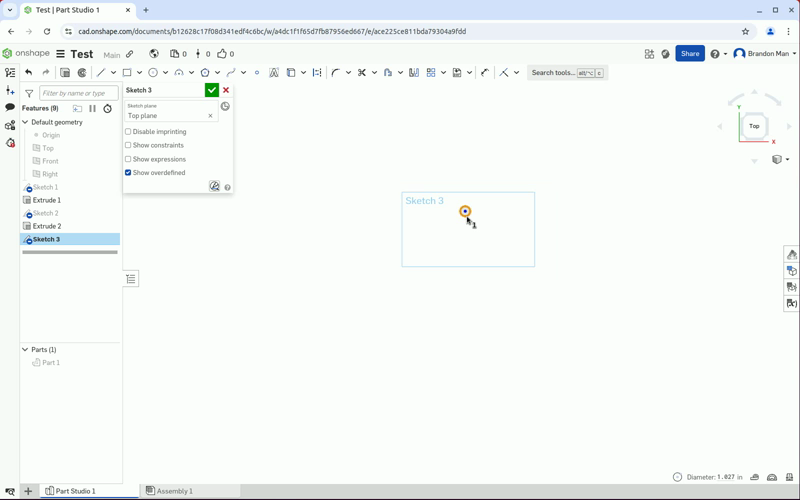
scroll(-6)
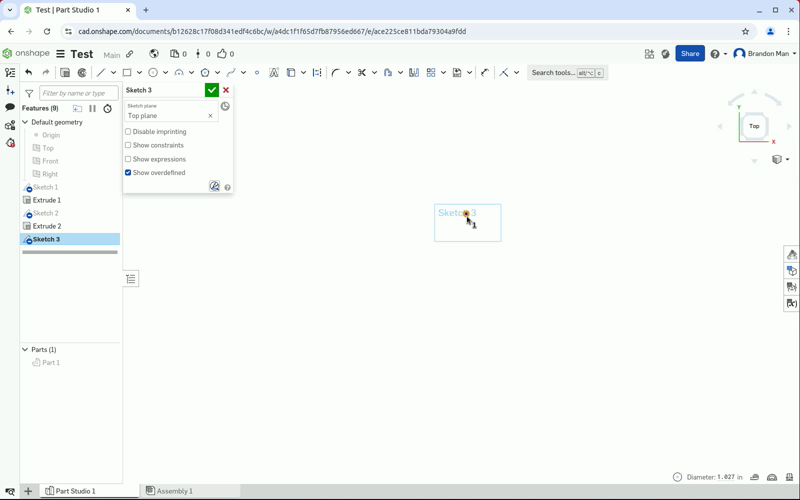
mouse_move(73, 352)
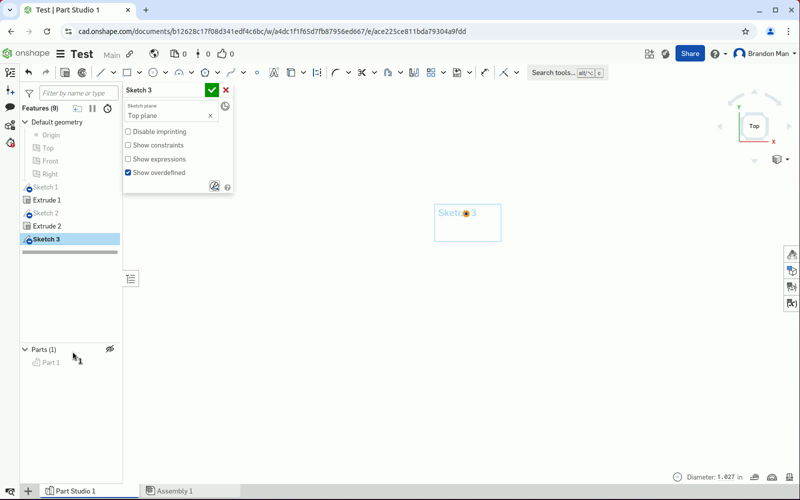
key(shift+y)
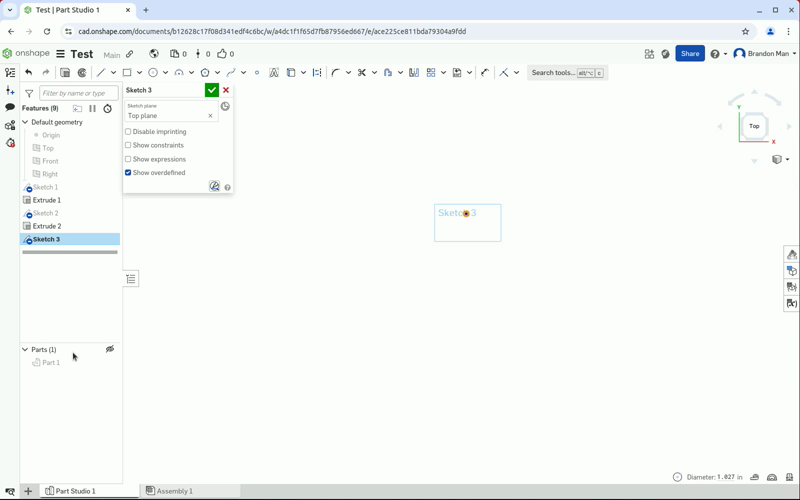
key(shift+e)
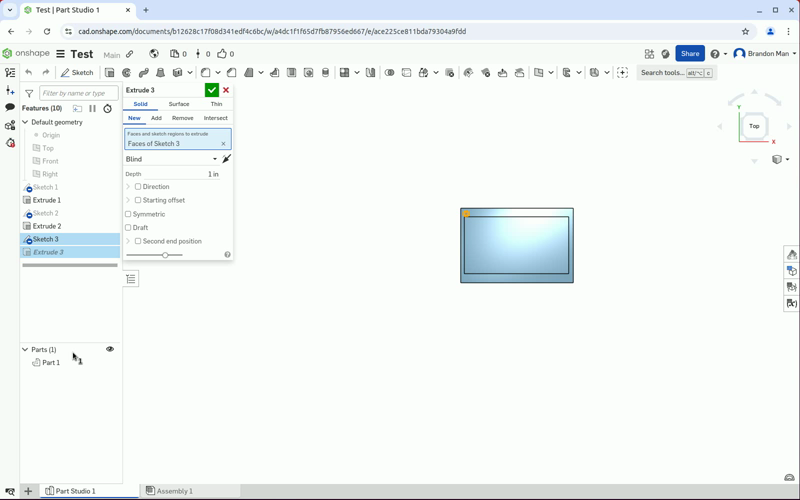
mouse_move(143, 106)
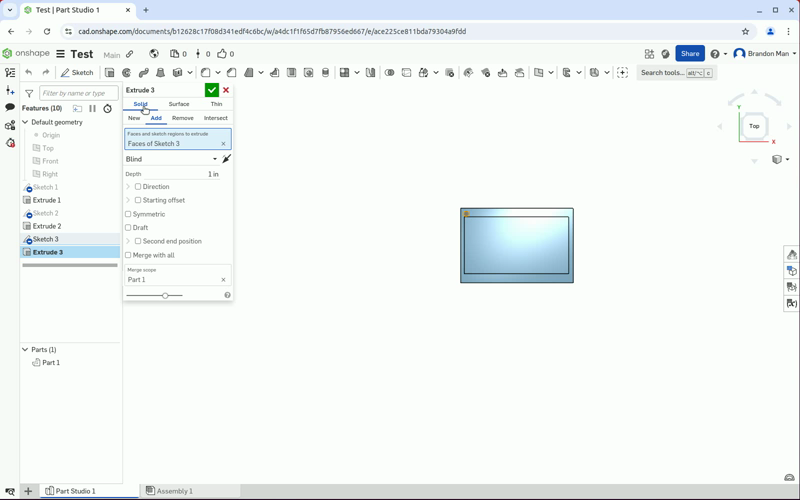
click(143, 106)
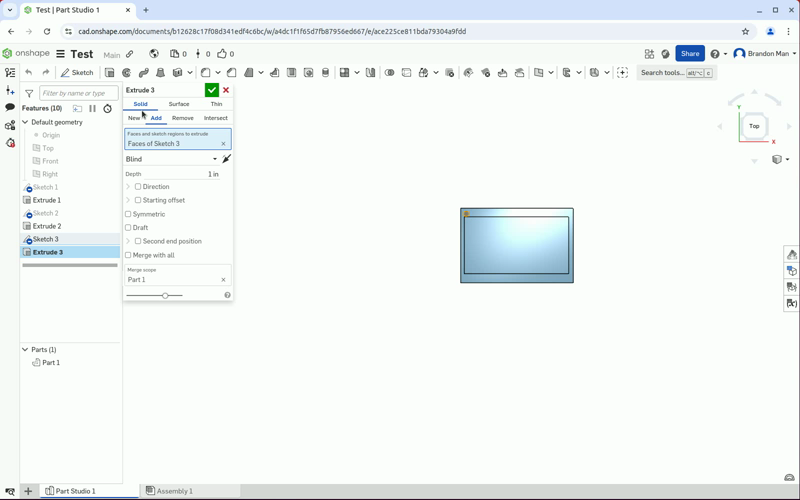
mouse_move(137, 120)
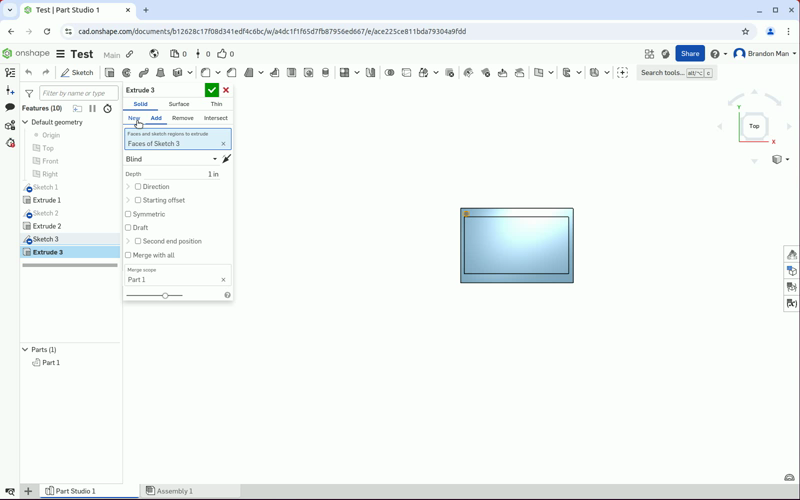
click(137, 120)
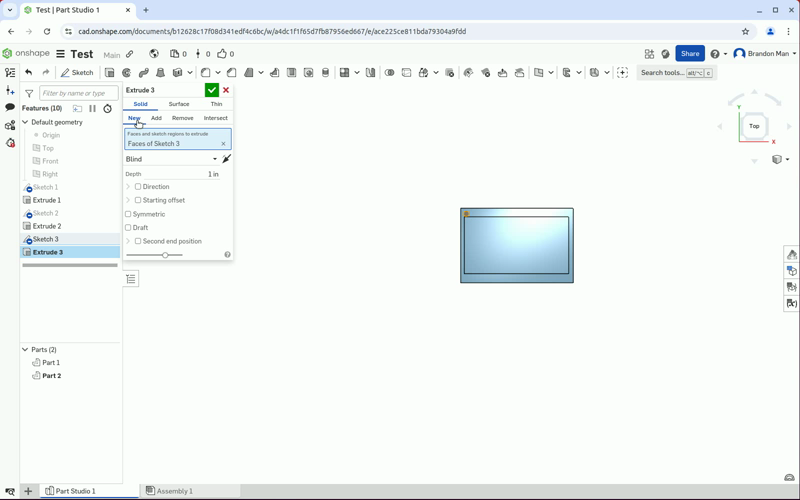
key(tab, 4)
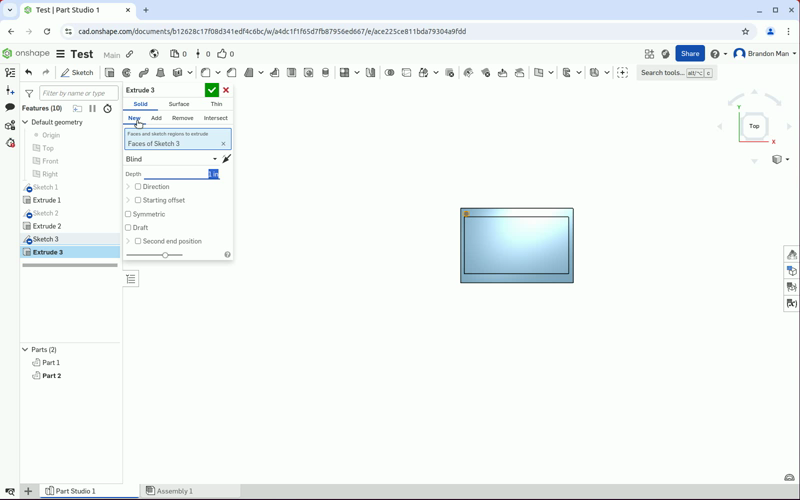
text(6.258)
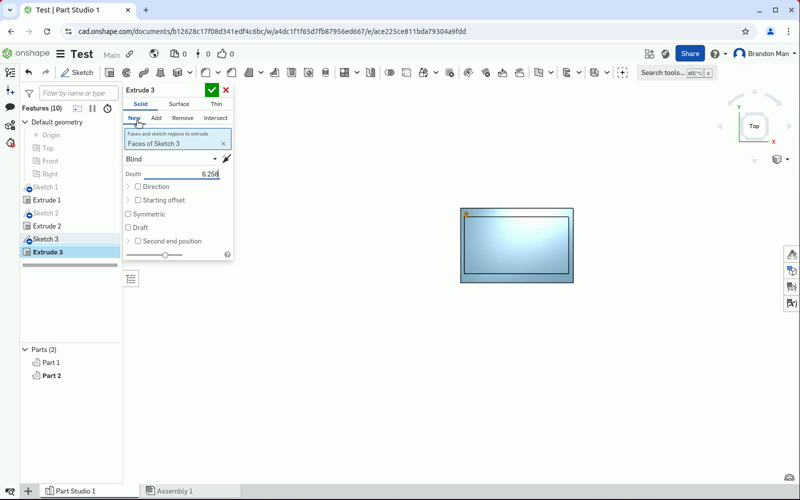
key(enter)
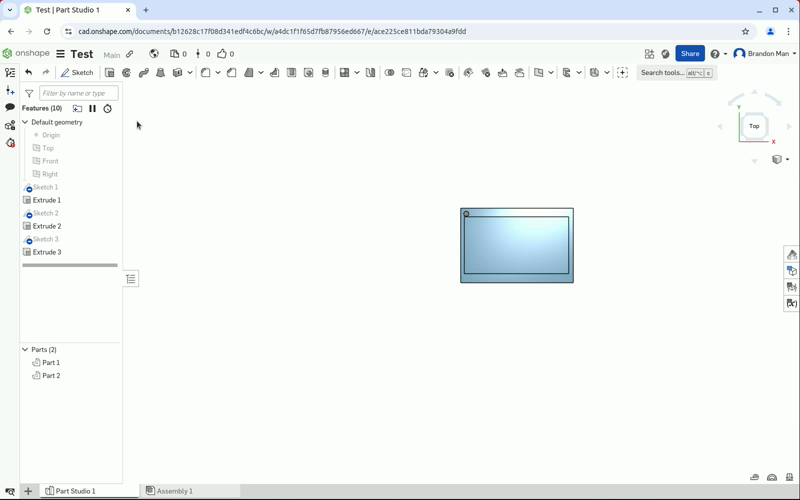
key(shift+h)
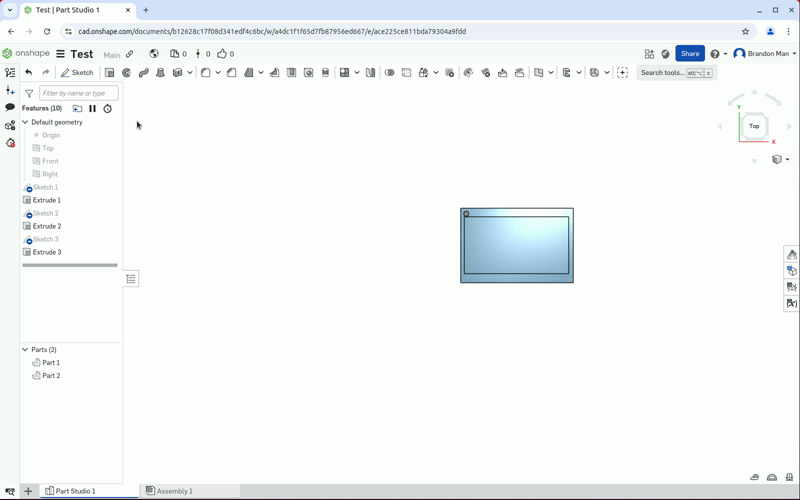
key(shift+h)
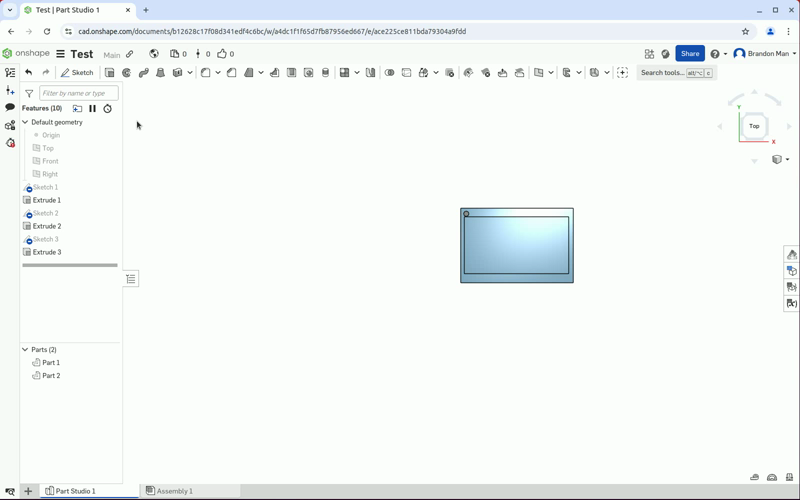
mouse_move(73, 189)
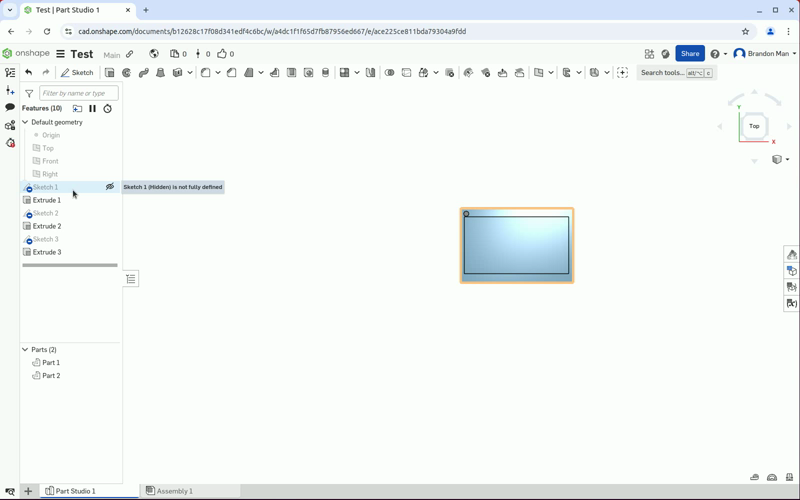
click(73, 189)
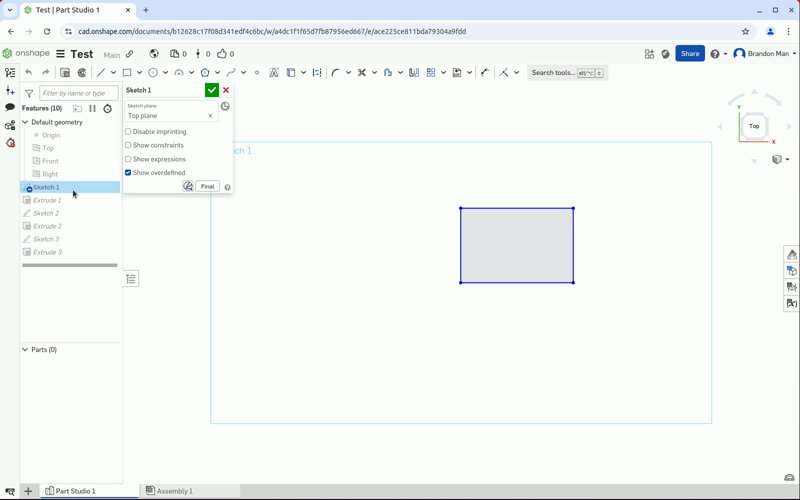
mouse_move(229, 92)
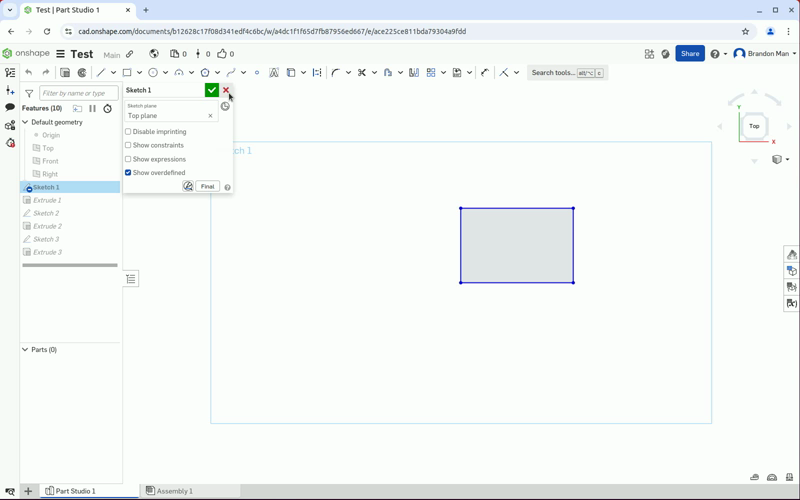
click(229, 92)
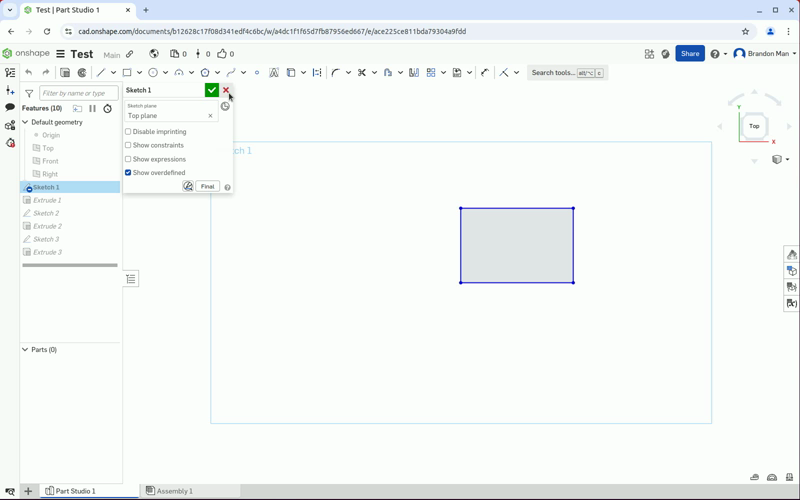
key(shift+s)
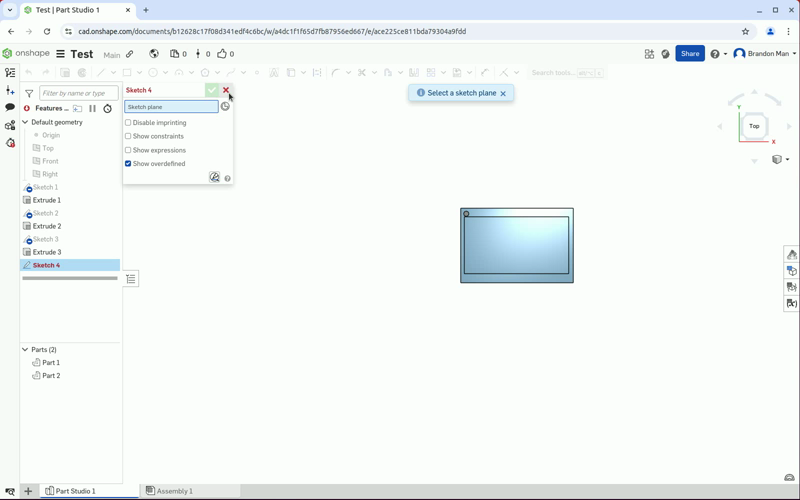
mouse_move(73, 150)
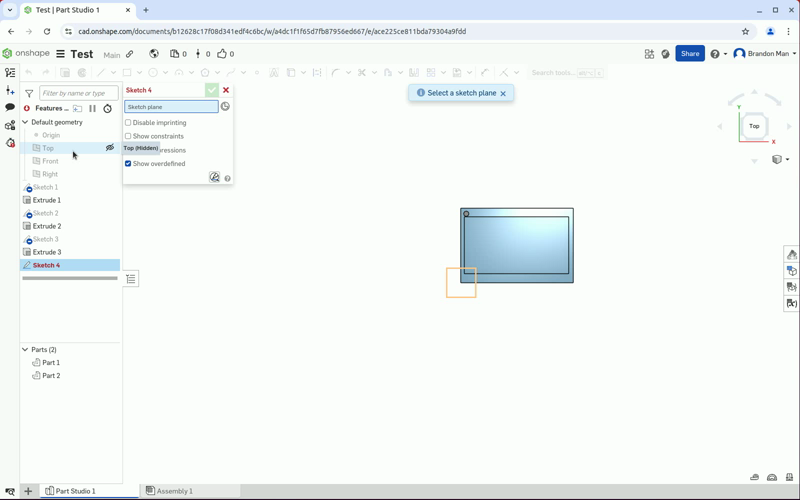
click(73, 150)
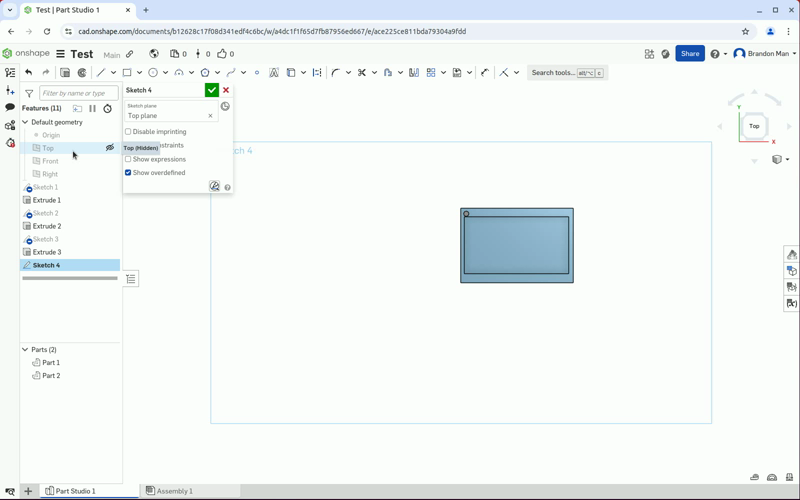
mouse_move(73, 352)
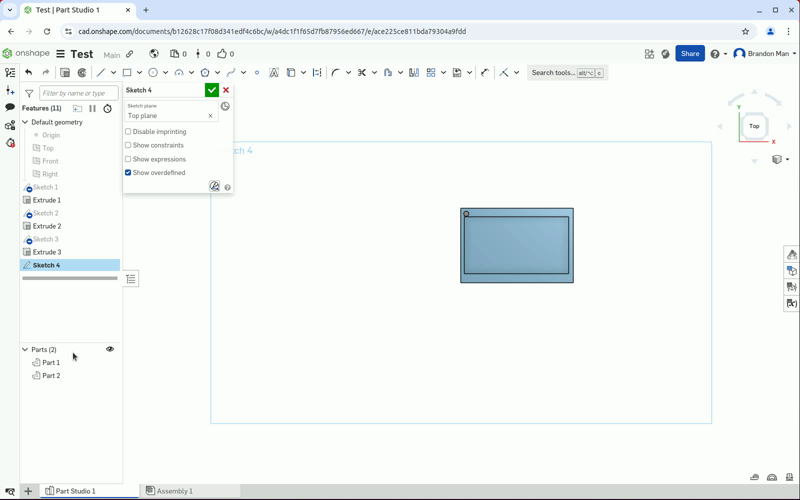
key(y)
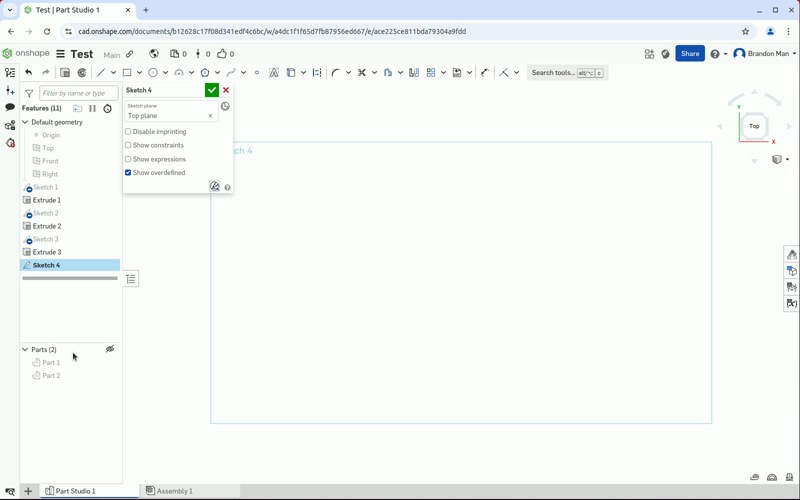
key(c)
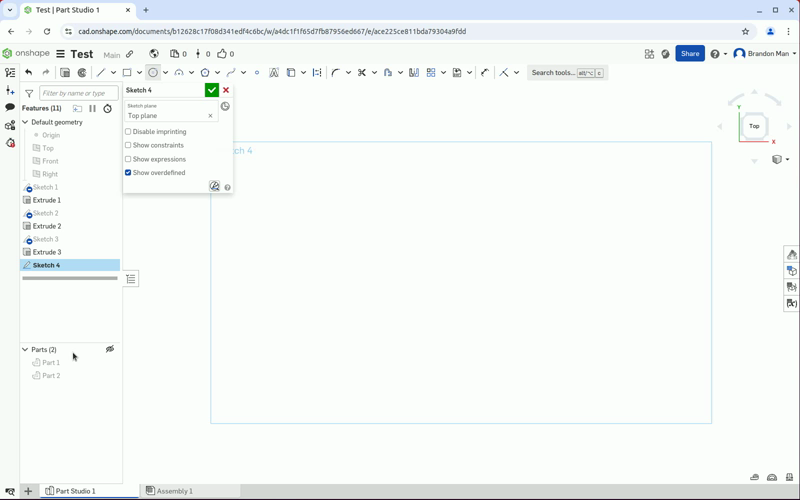
key_down(shift)
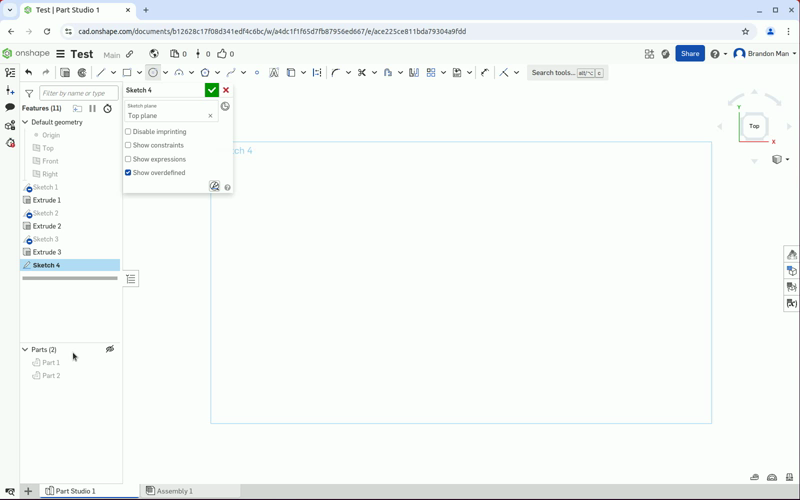
mouse_move(568, 213)
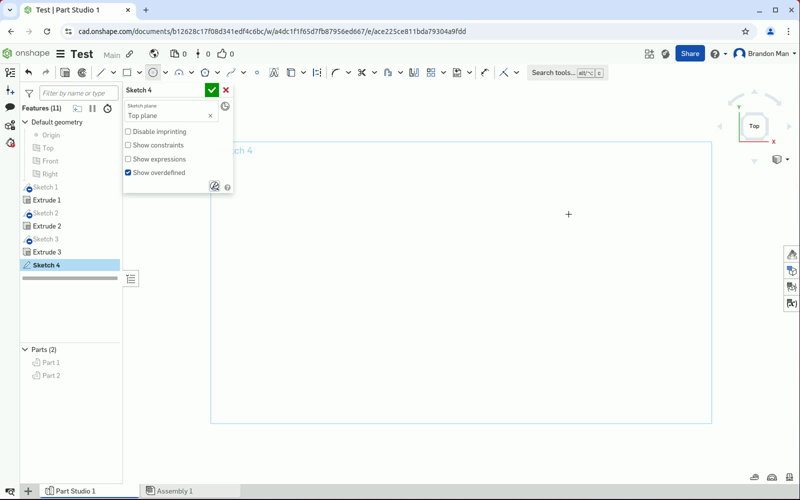
click(568, 213)
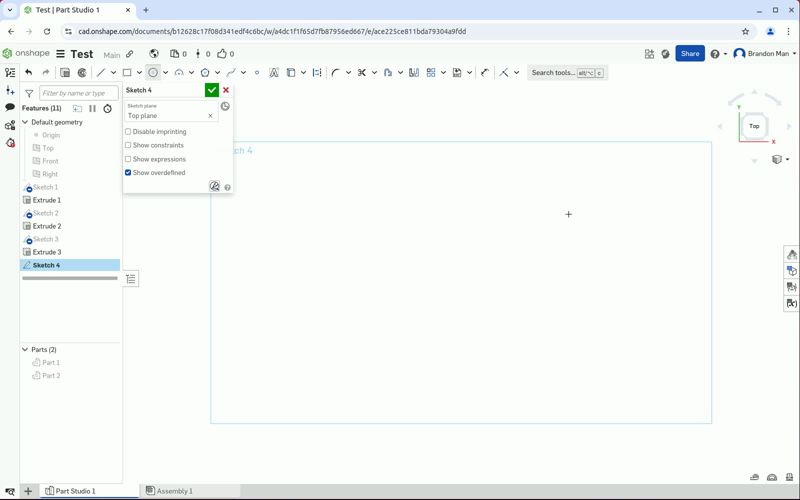
key_up(shift)
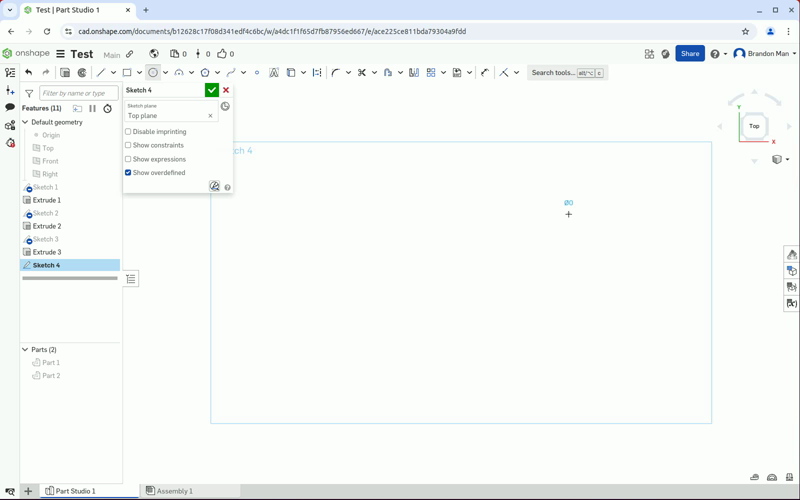
mouse_move(570, 213)
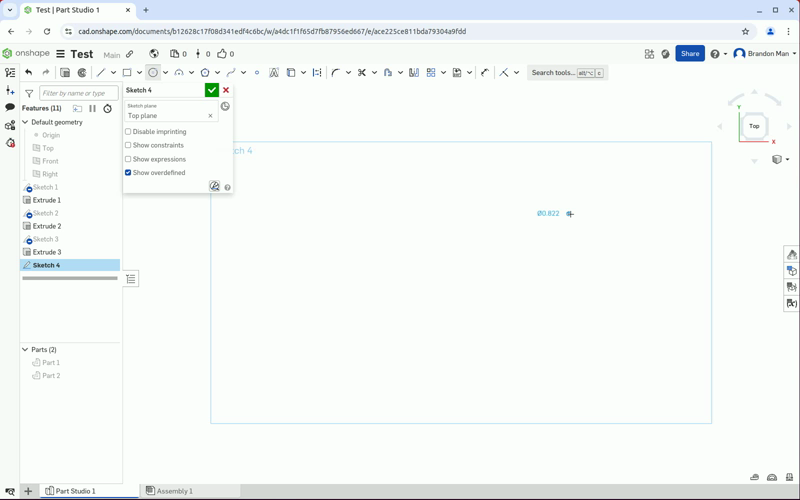
scroll(6)
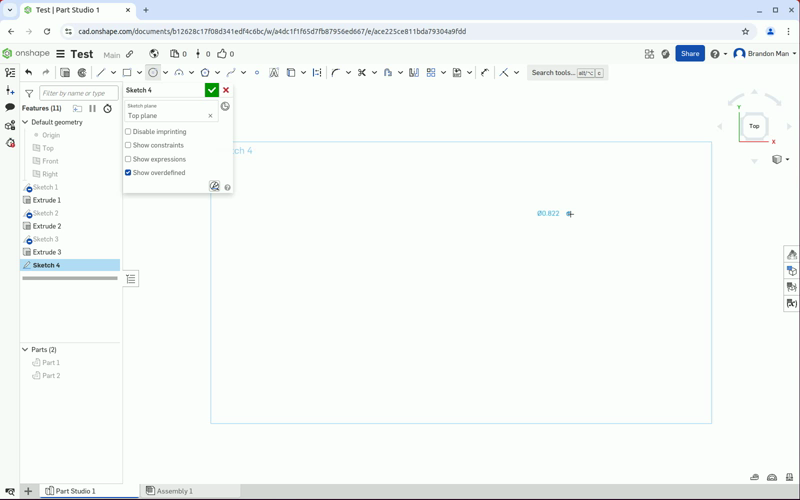
scroll(6)
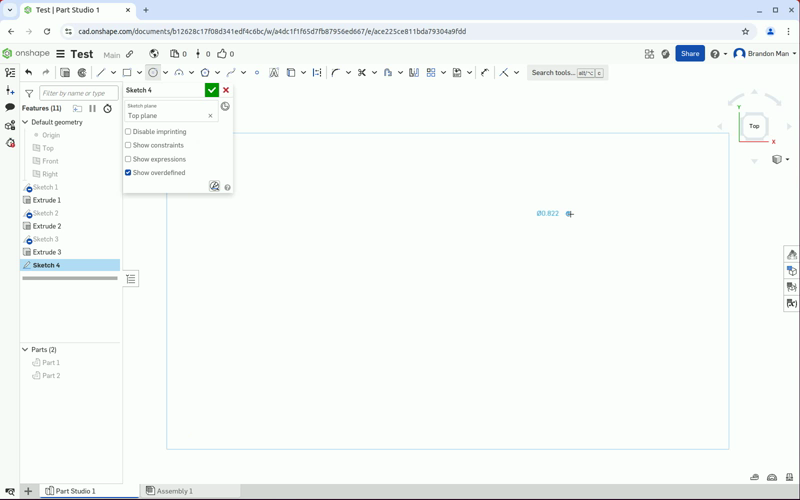
scroll(6)
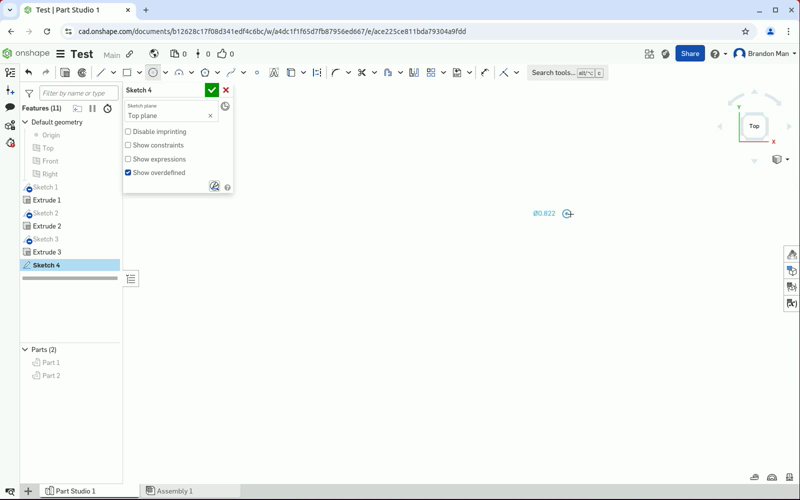
scroll(6)
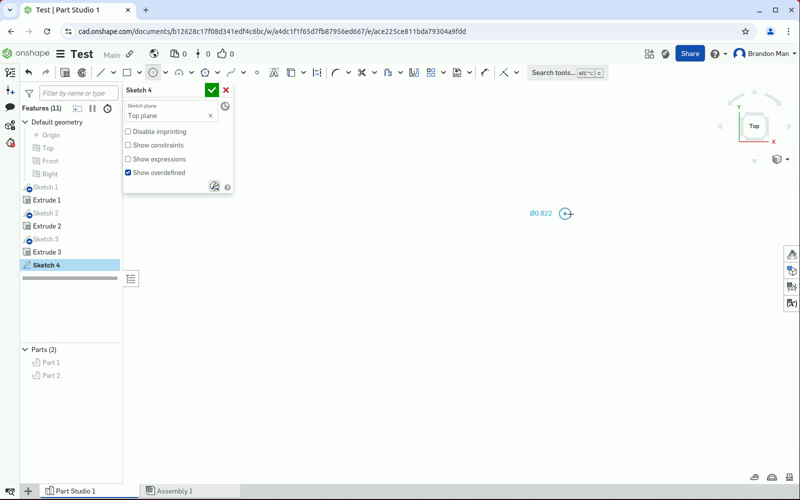
scroll(6)
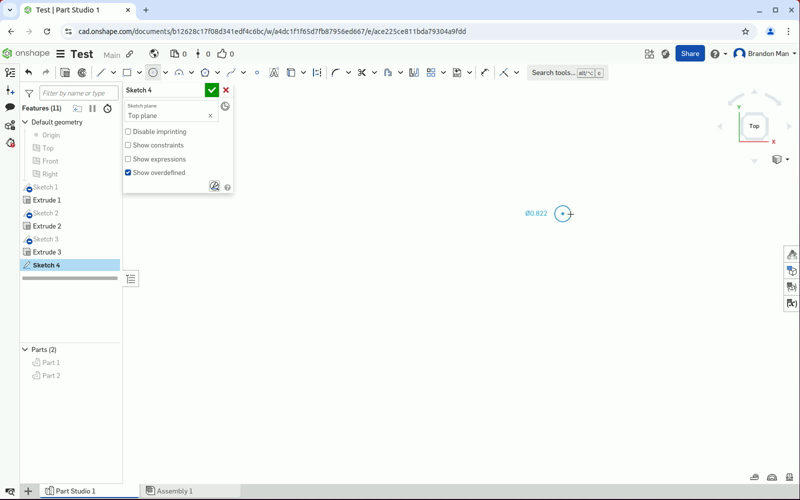
scroll(6)
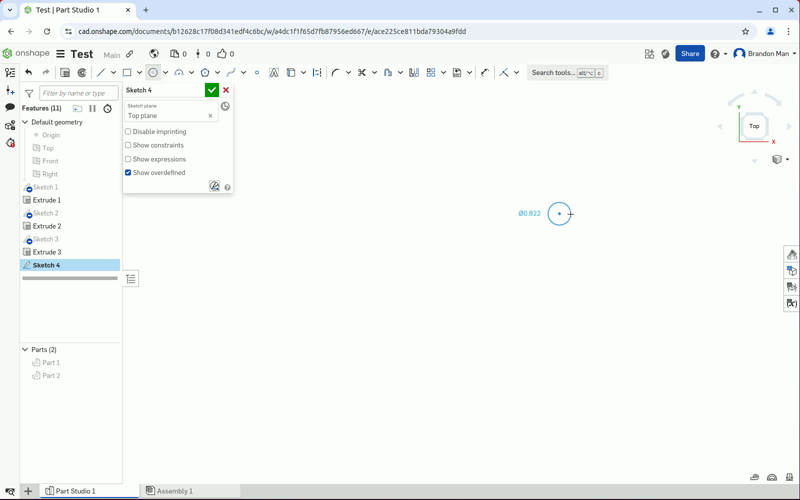
scroll(6)
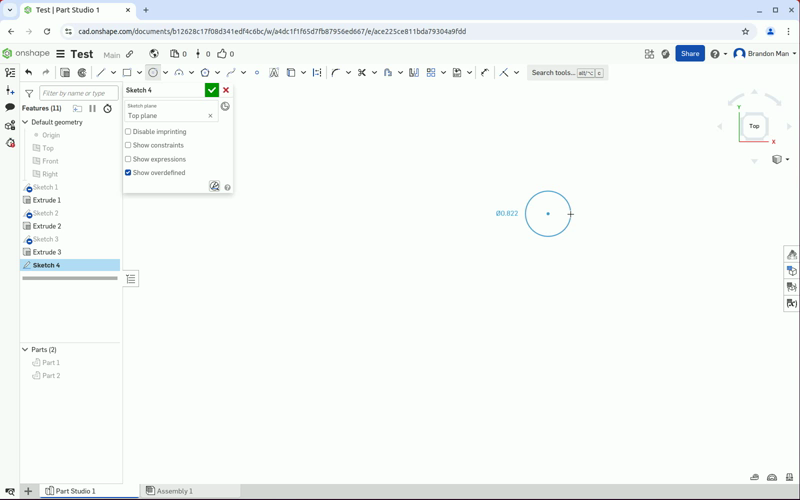
click(570, 213)
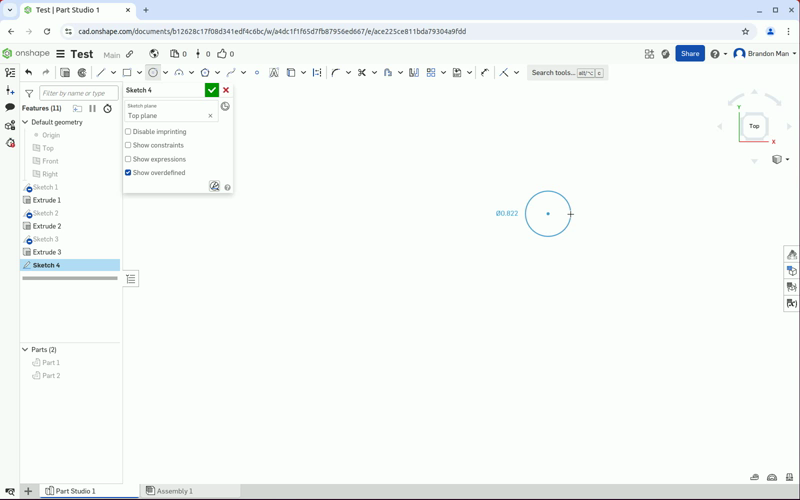
scroll(-6)
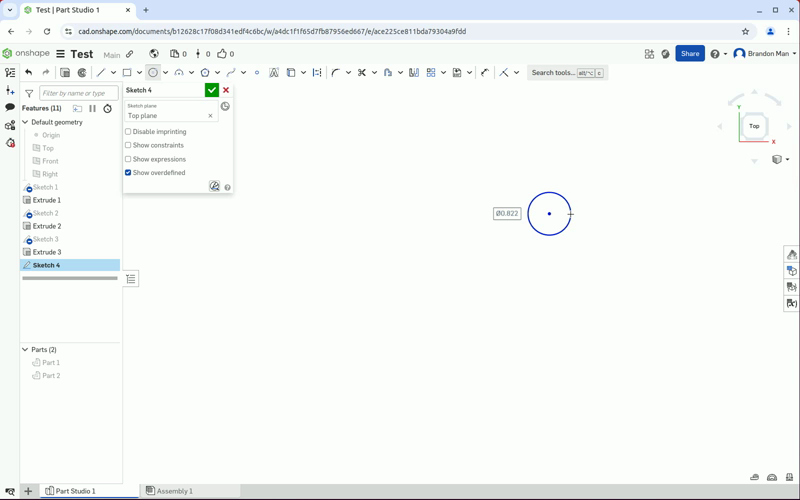
scroll(-6)
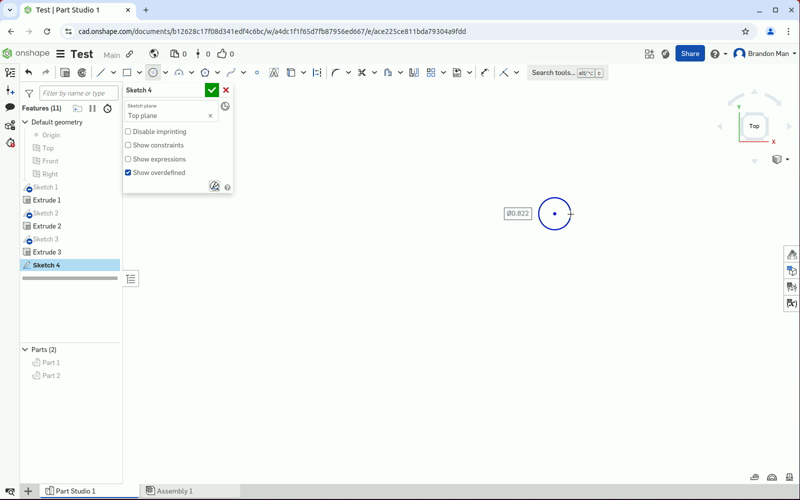
scroll(-6)
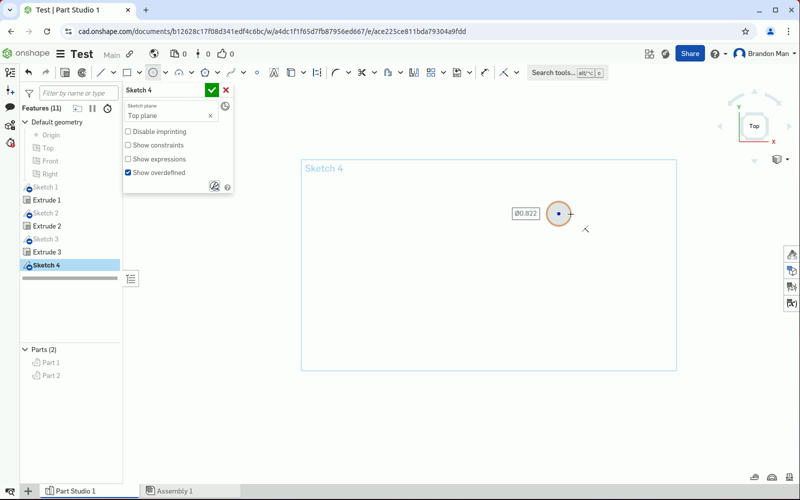
scroll(-6)
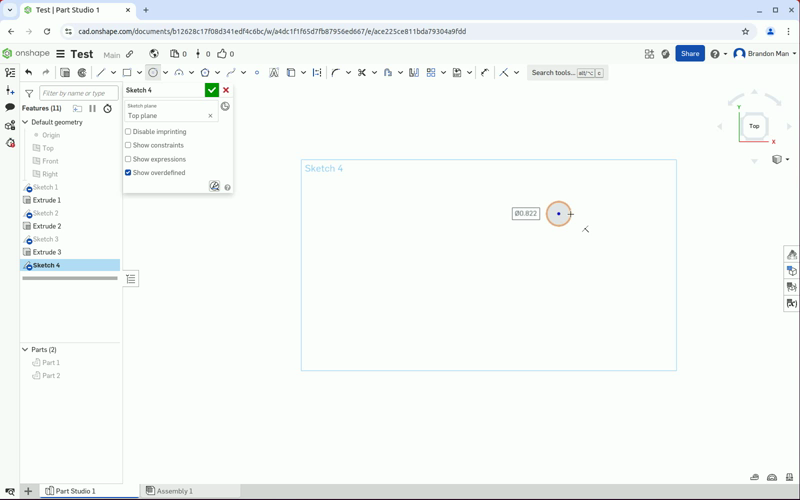
scroll(-6)
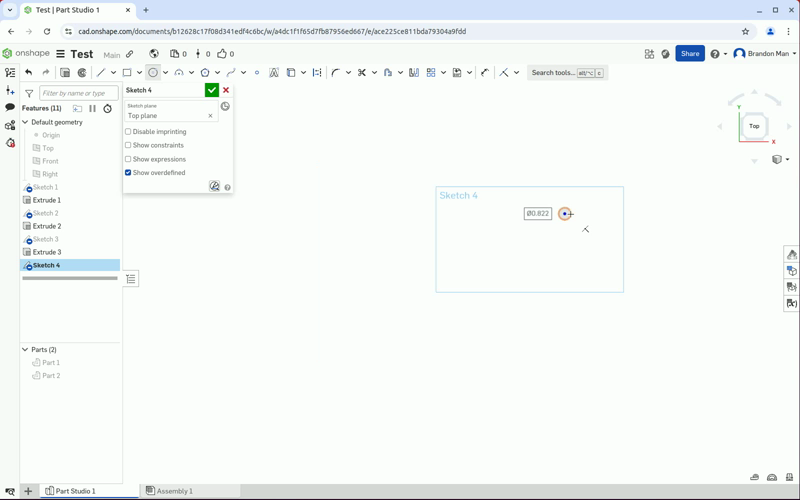
scroll(-6)
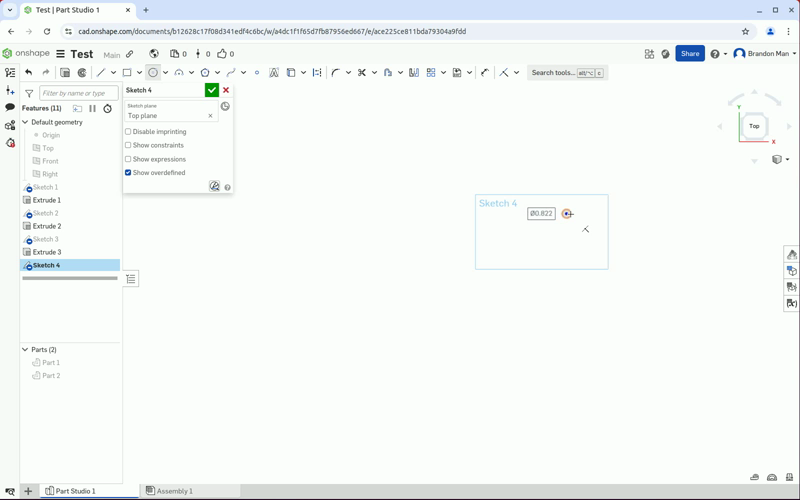
scroll(-6)
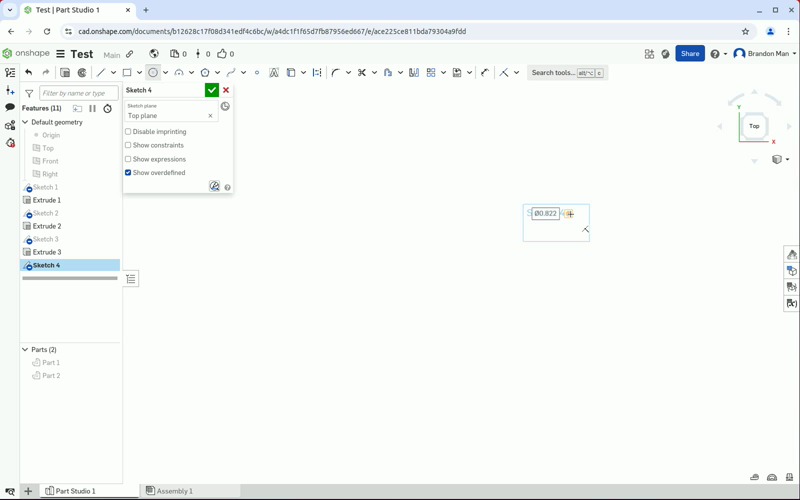
key(esc)
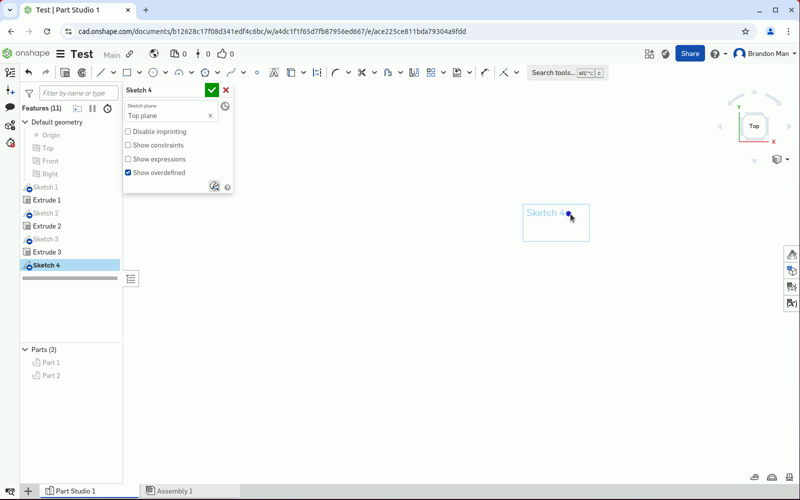
mouse_move(568, 212)
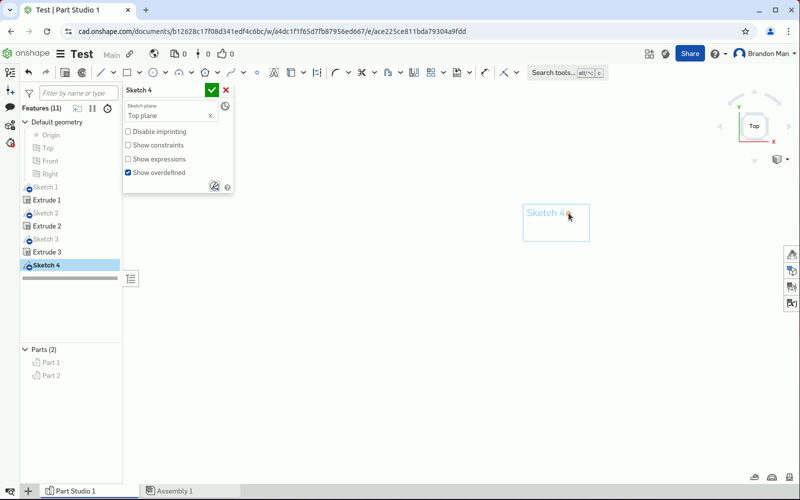
scroll(6)
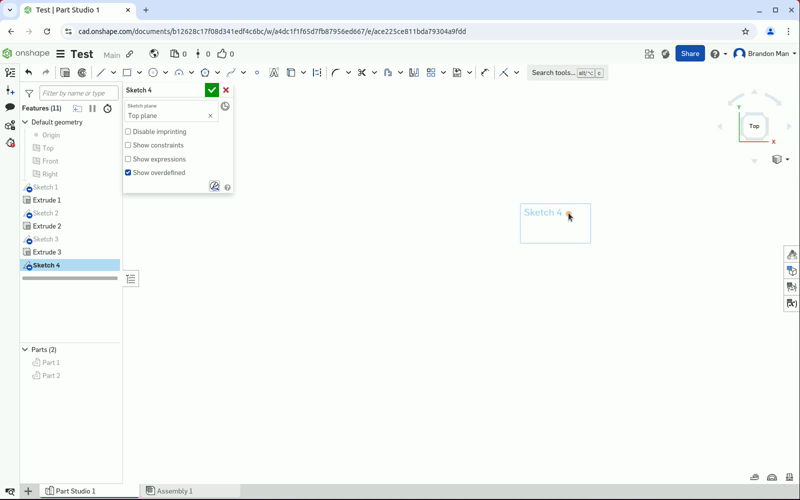
scroll(6)
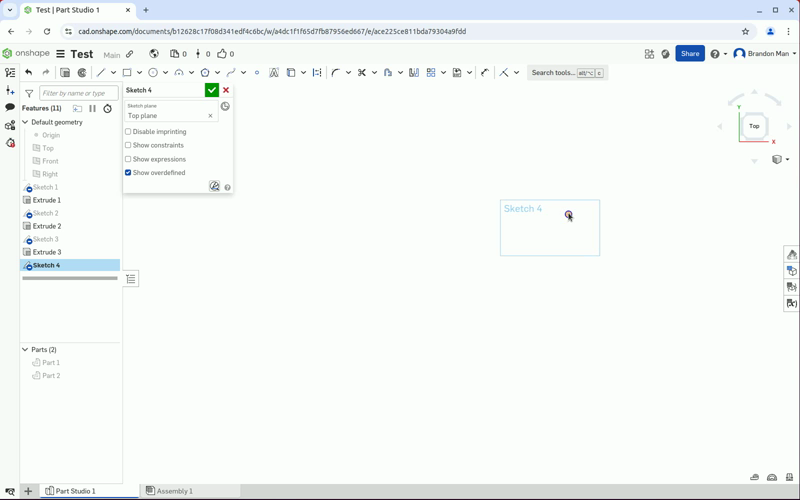
scroll(6)
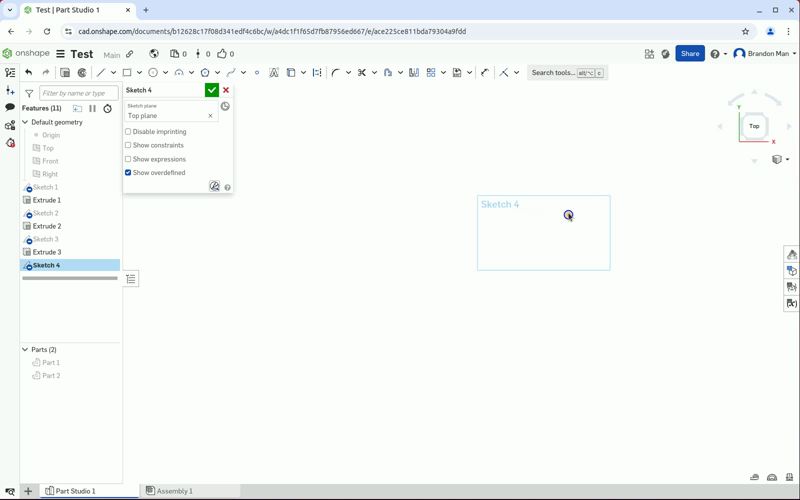
scroll(6)
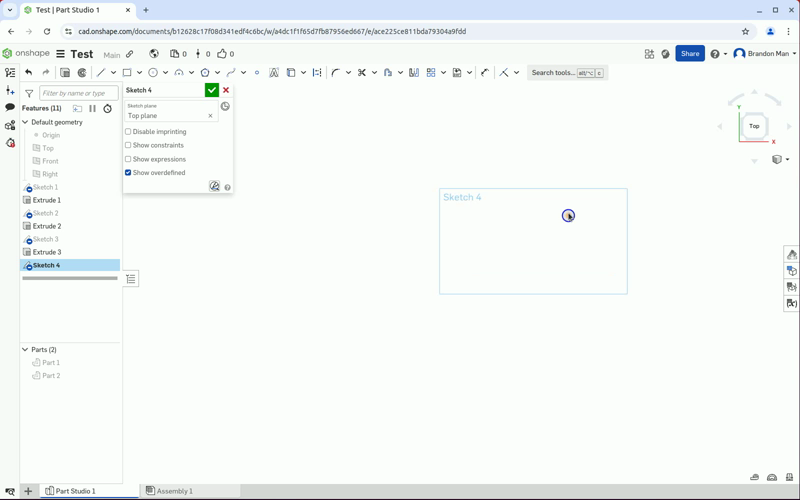
scroll(6)
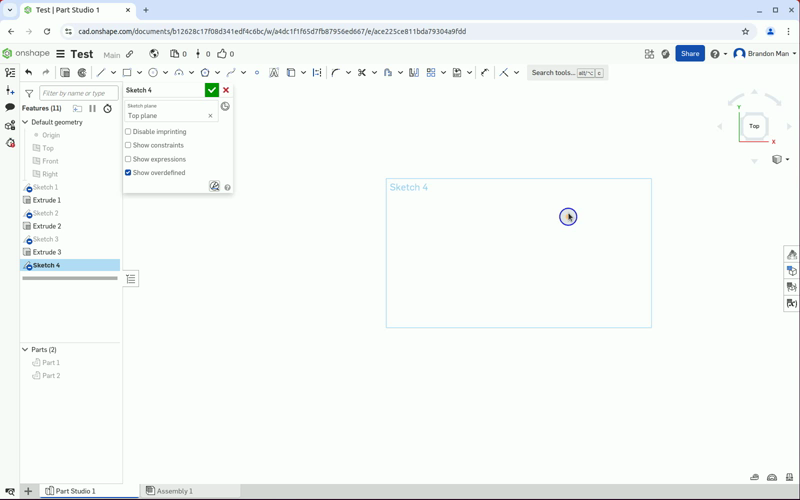
scroll(6)
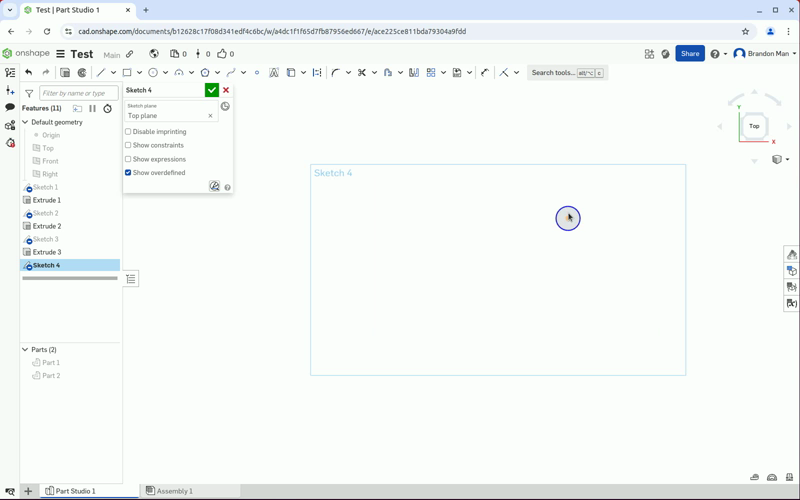
scroll(6)
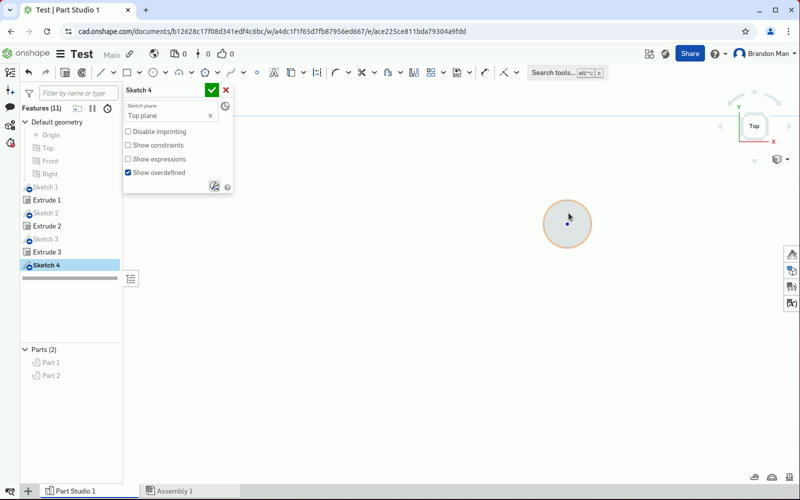
click(568, 212)
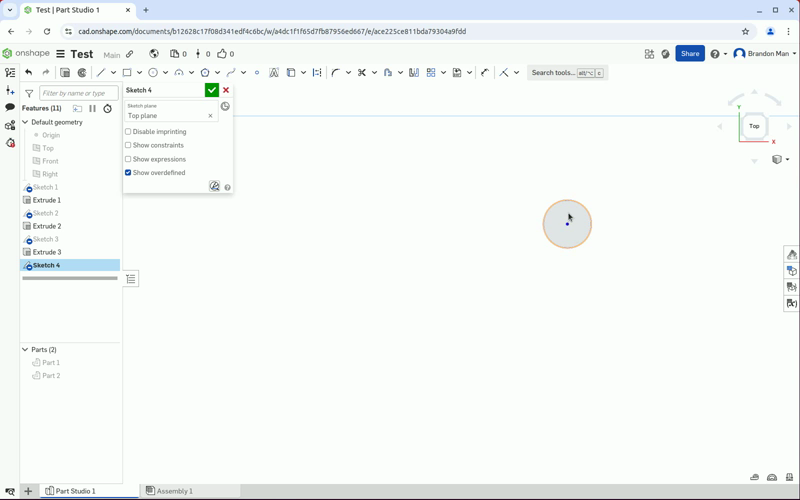
scroll(-6)
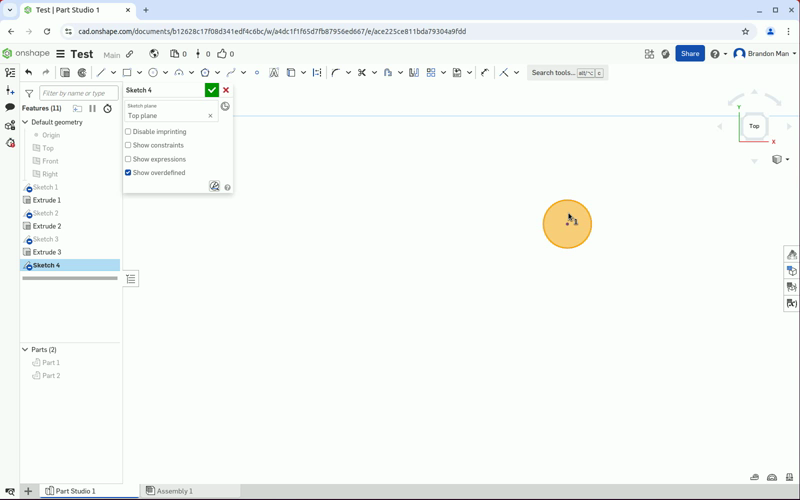
scroll(-6)
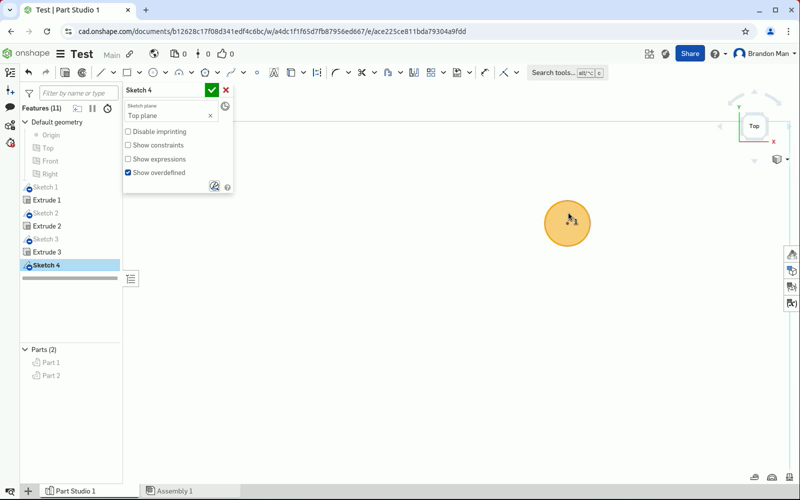
scroll(-6)
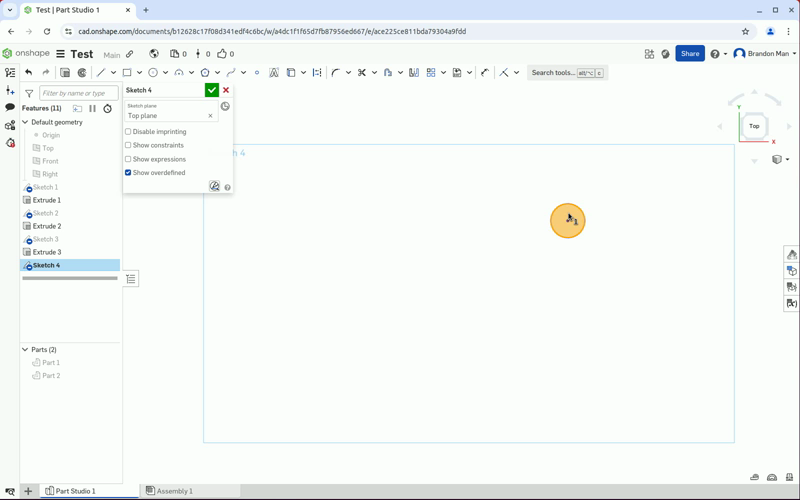
scroll(-6)
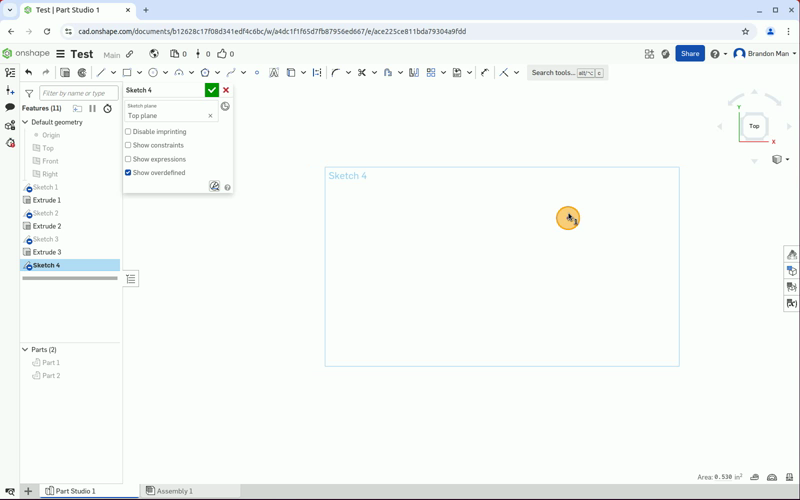
scroll(-6)
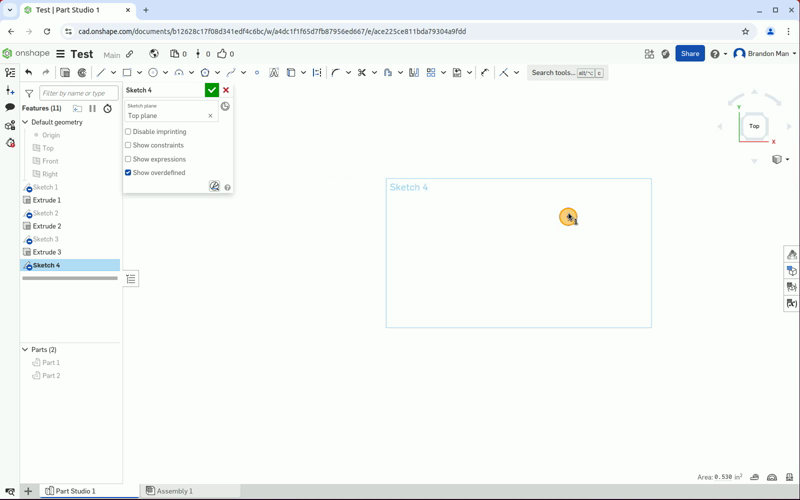
scroll(-6)
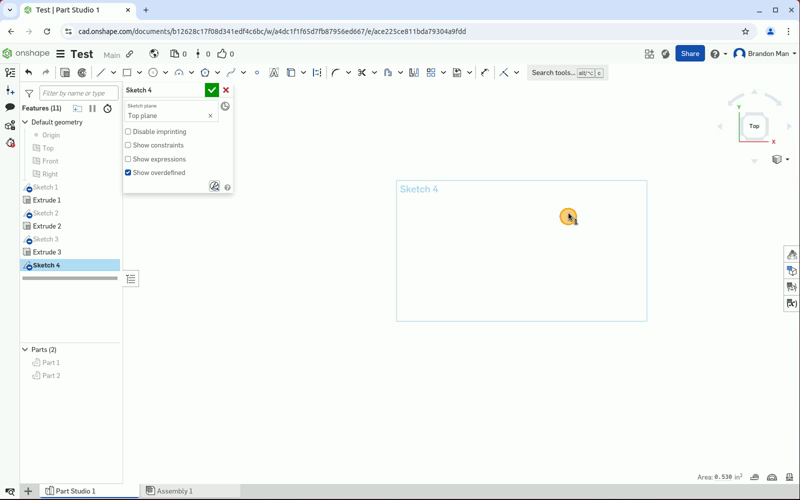
scroll(-6)
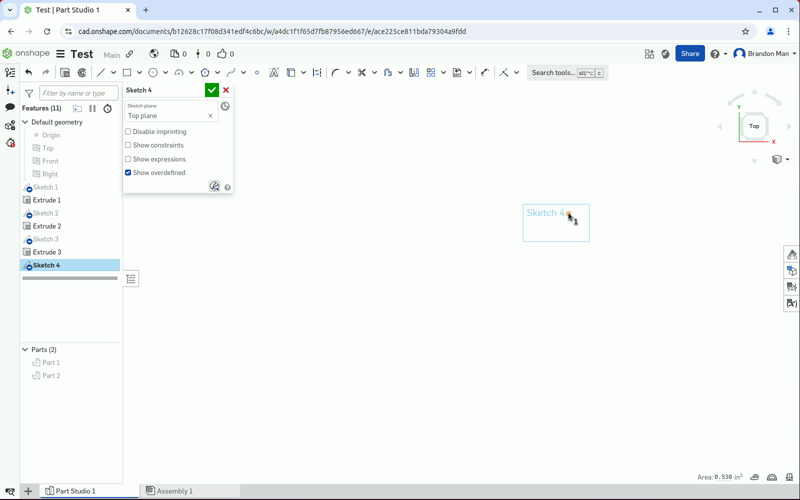
mouse_move(73, 352)
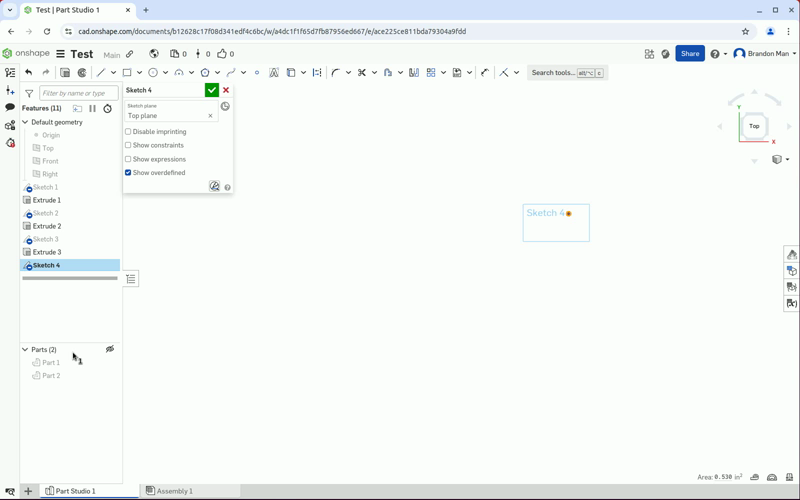
key(shift+y)
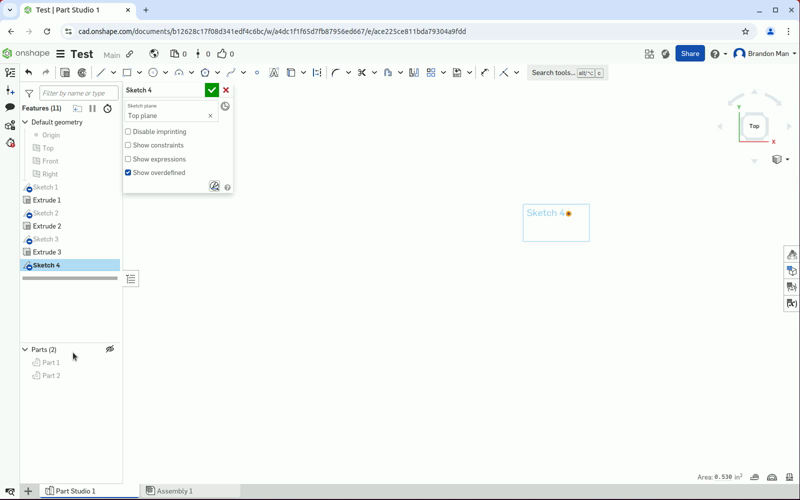
key(shift+e)
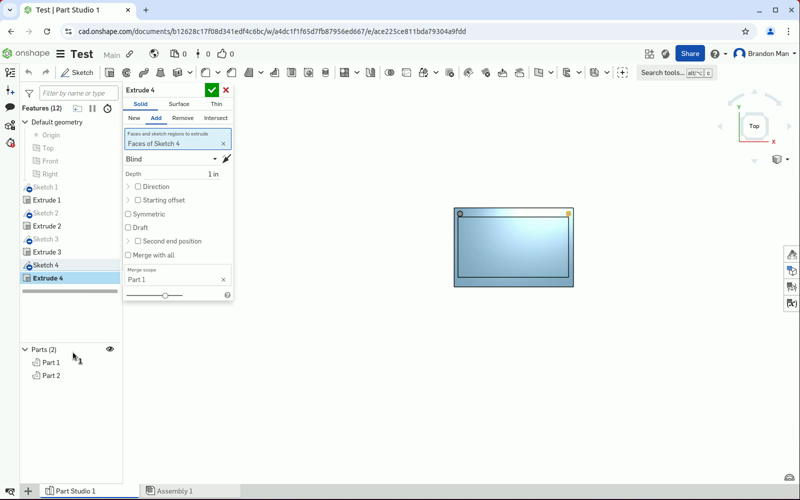
mouse_move(143, 106)
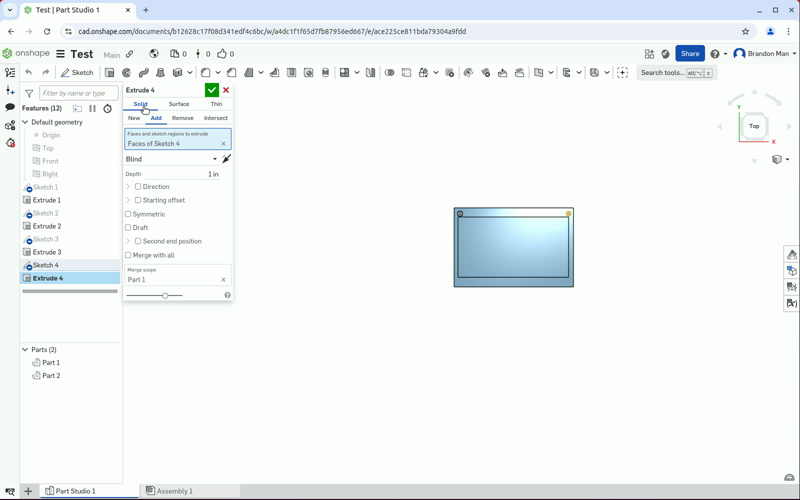
click(143, 106)
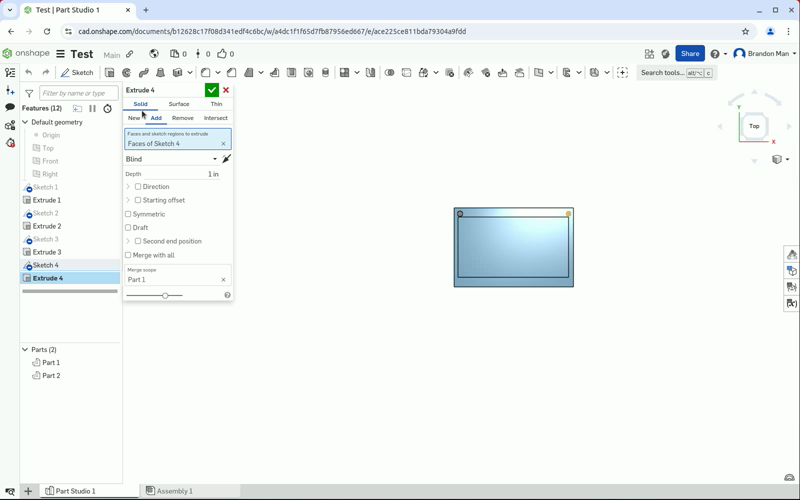
mouse_move(137, 120)
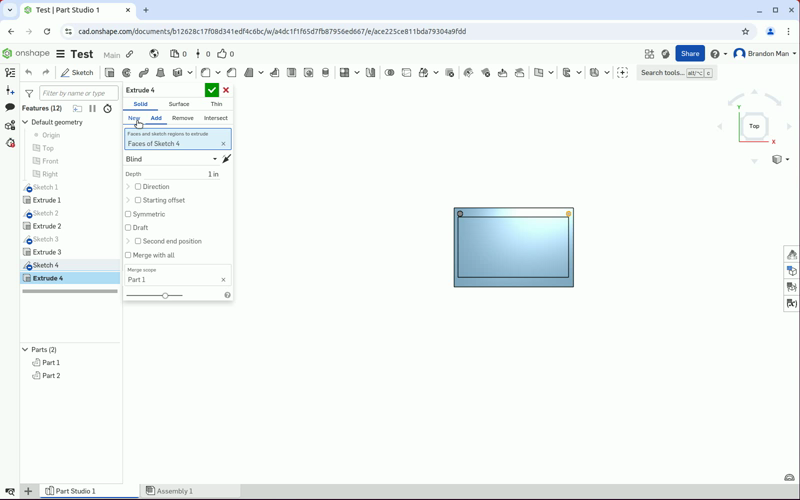
click(137, 120)
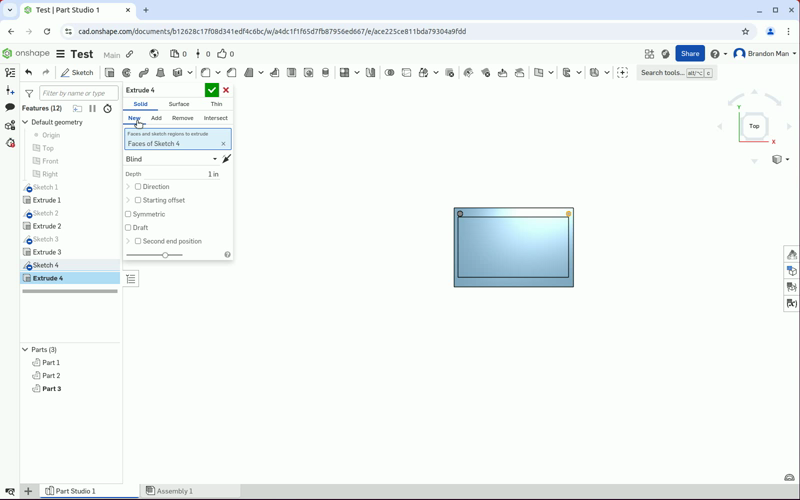
key(tab, 4)
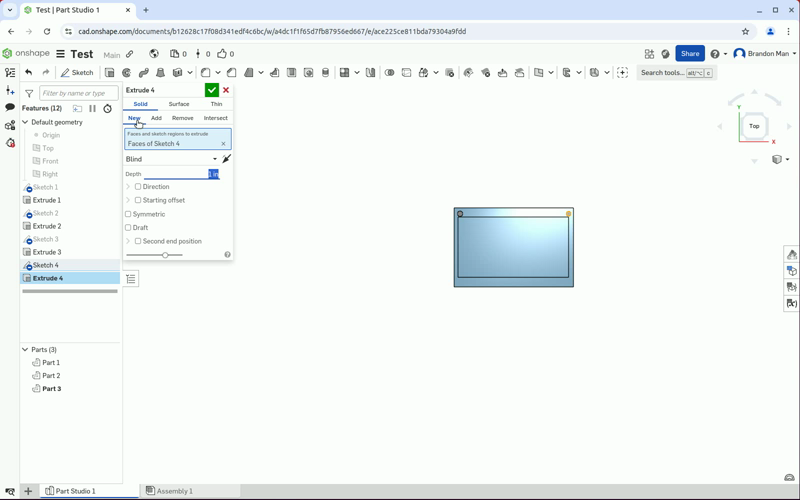
text(6.258)
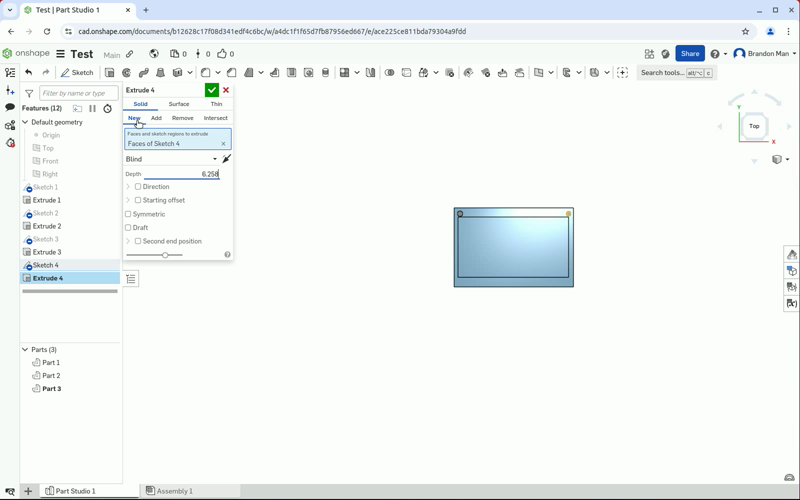
key(enter)
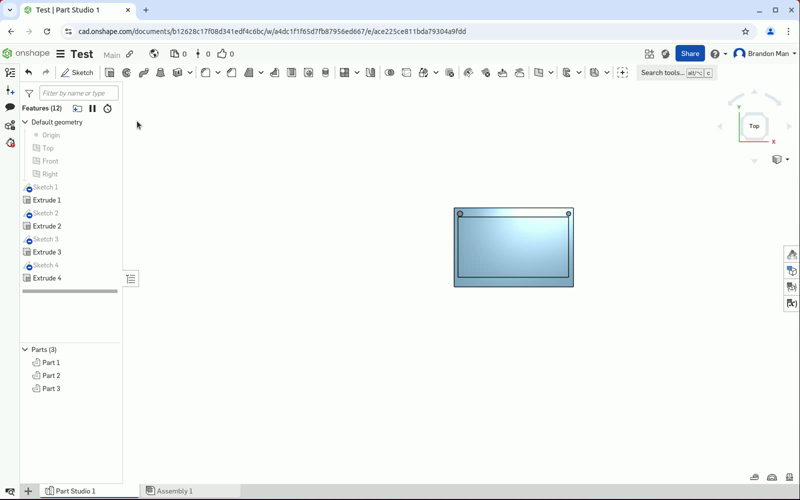
key(shift+h)
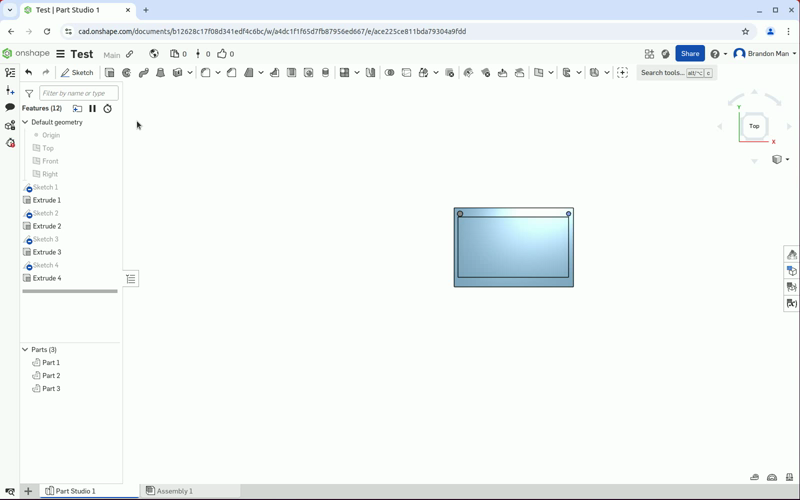
key(shift+h)
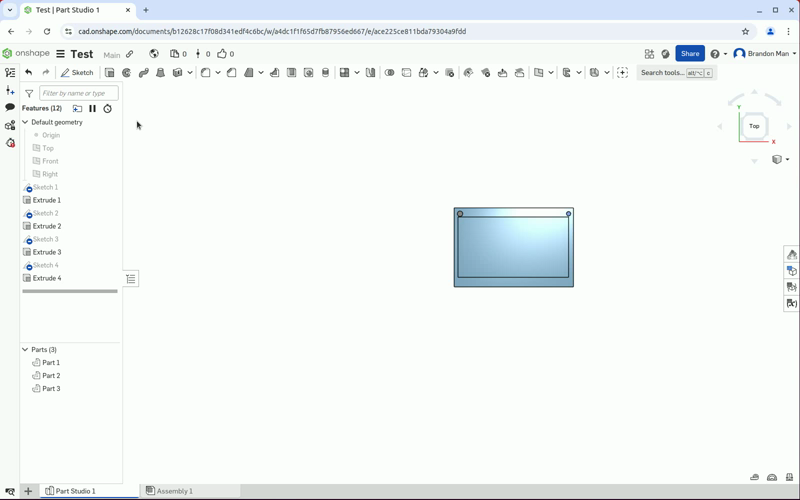
mouse_move(73, 189)
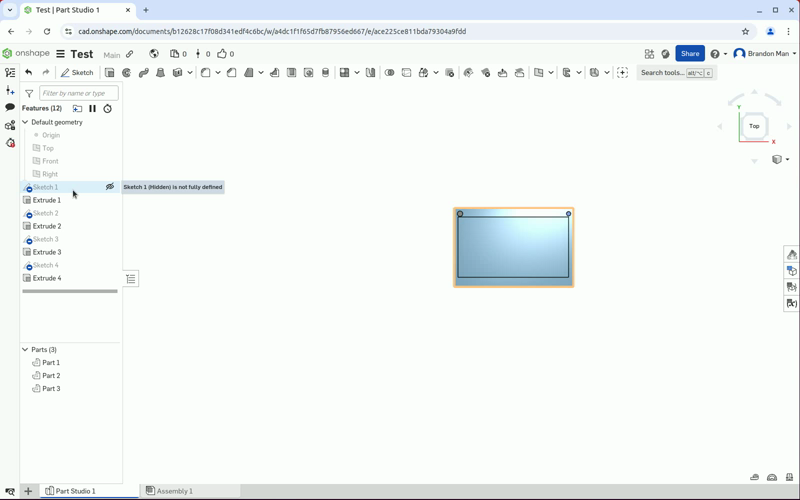
click(73, 189)
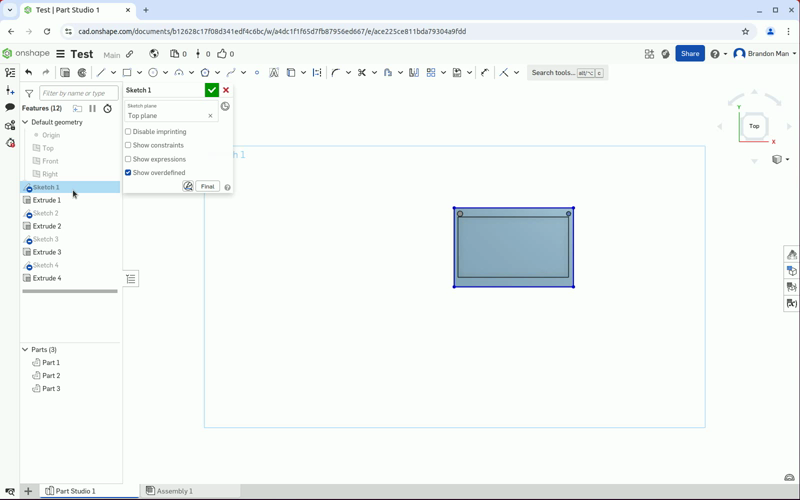
mouse_move(229, 92)
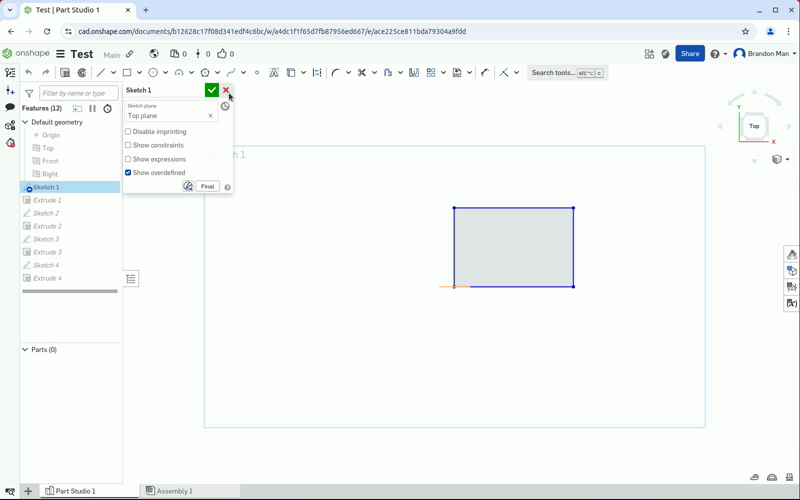
click(229, 92)
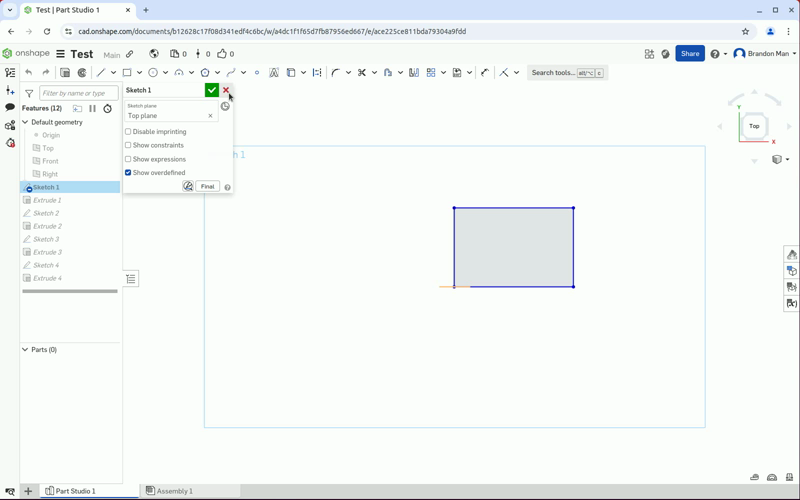
key(shift+s)
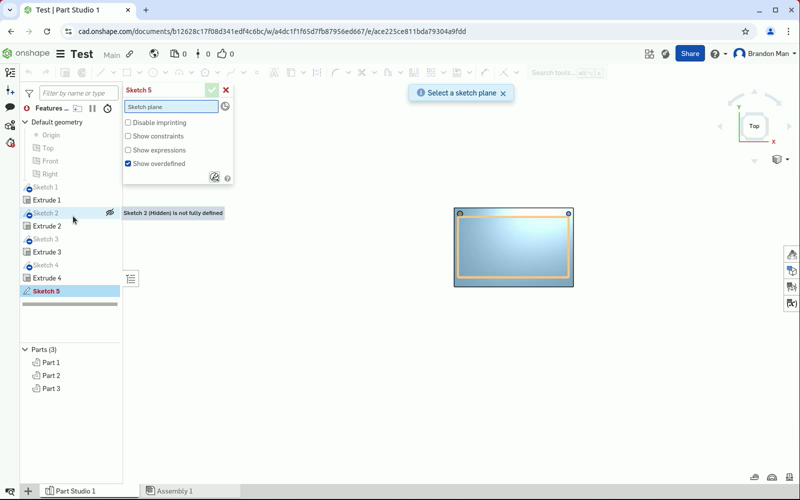
scroll(3)
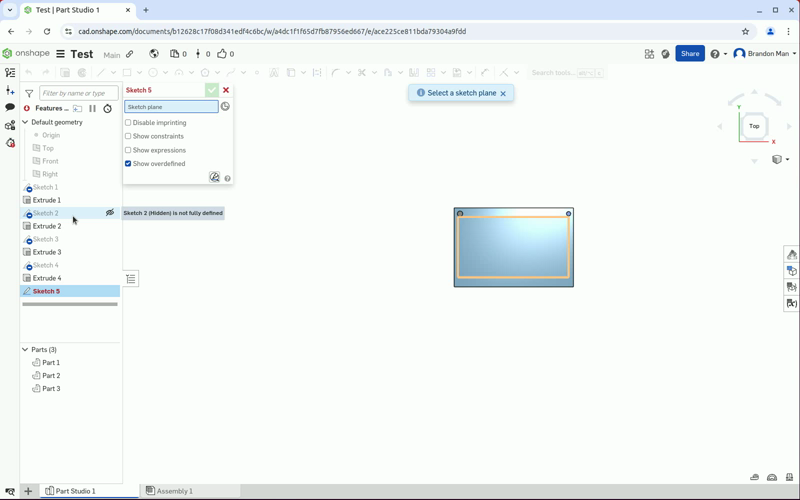
mouse_move(73, 150)
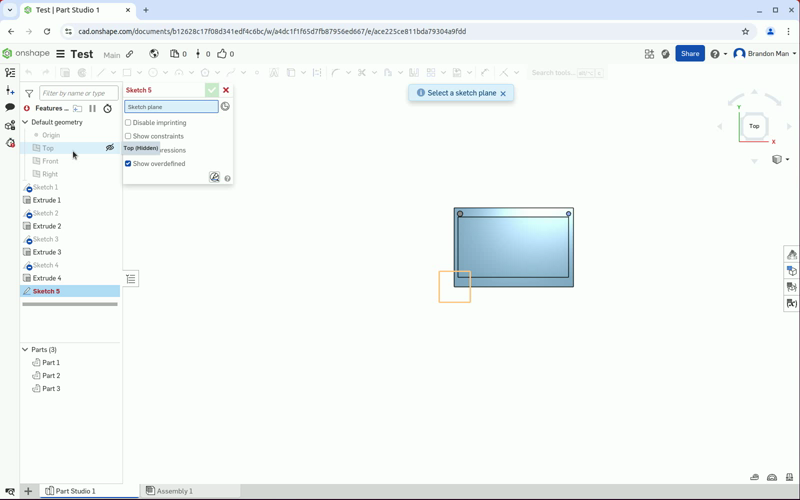
click(73, 150)
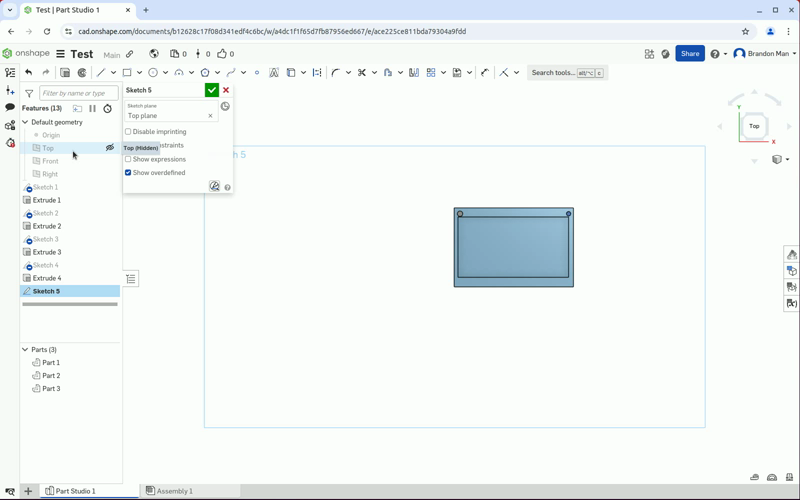
mouse_move(73, 352)
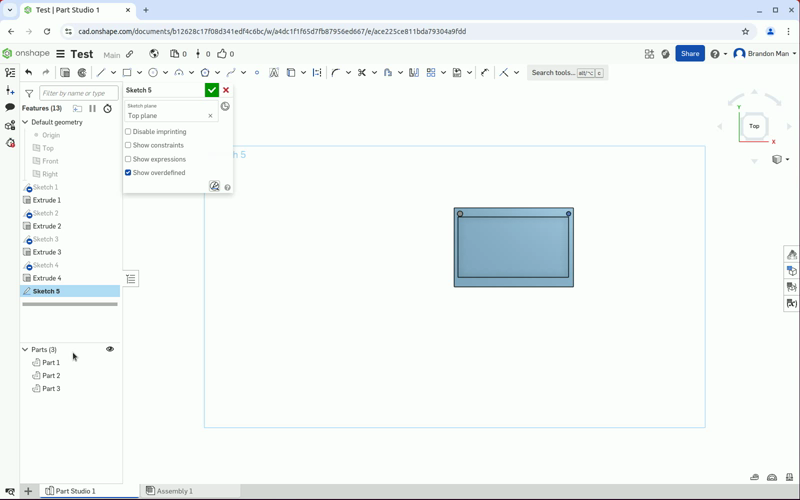
key(y)
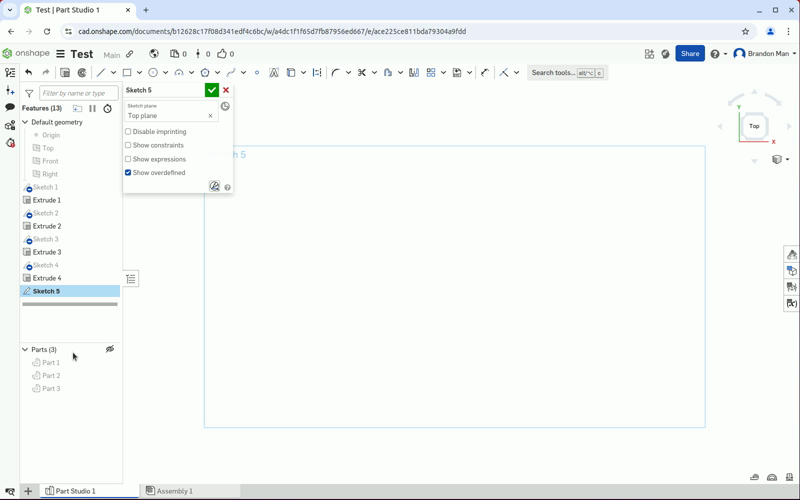
key(c)
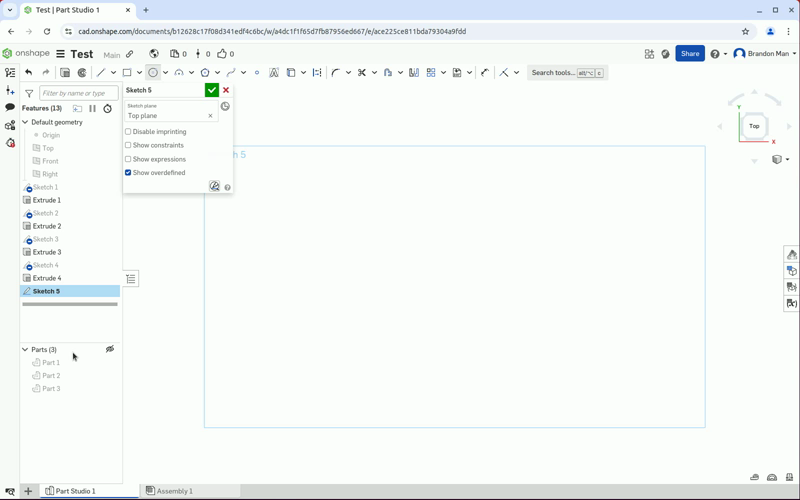
key_down(shift)
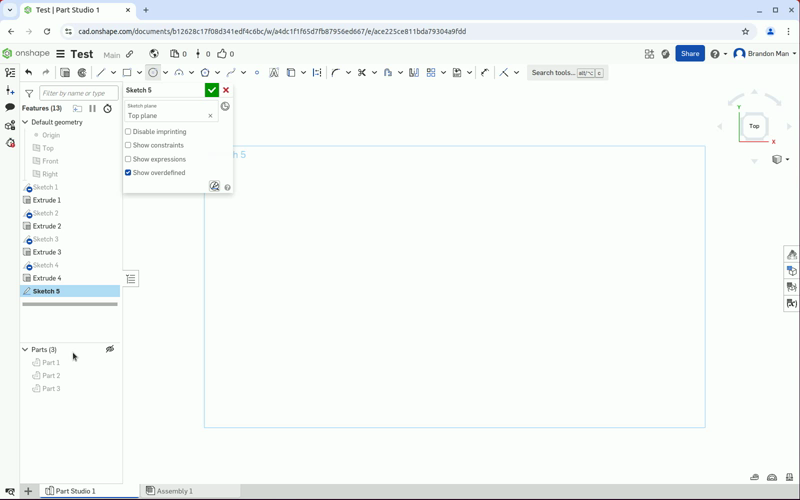
mouse_move(568, 276)
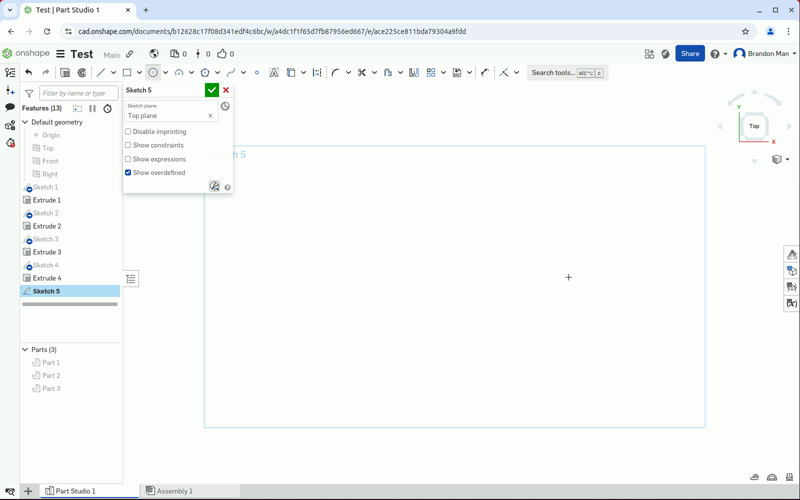
click(568, 276)
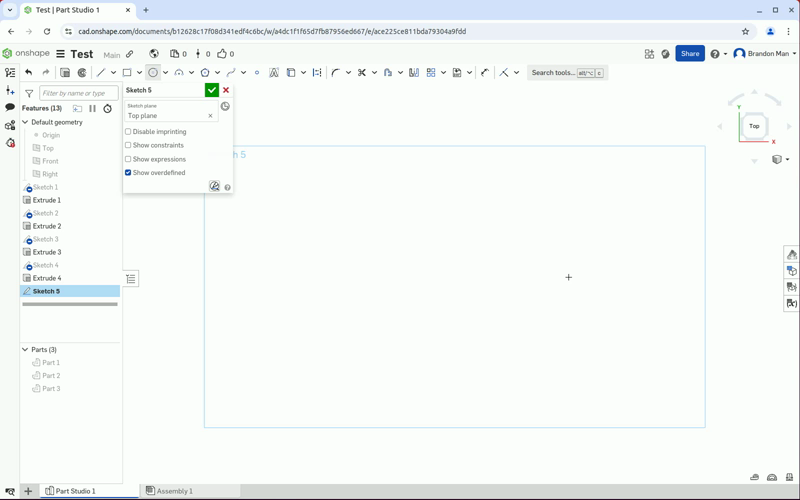
key_up(shift)
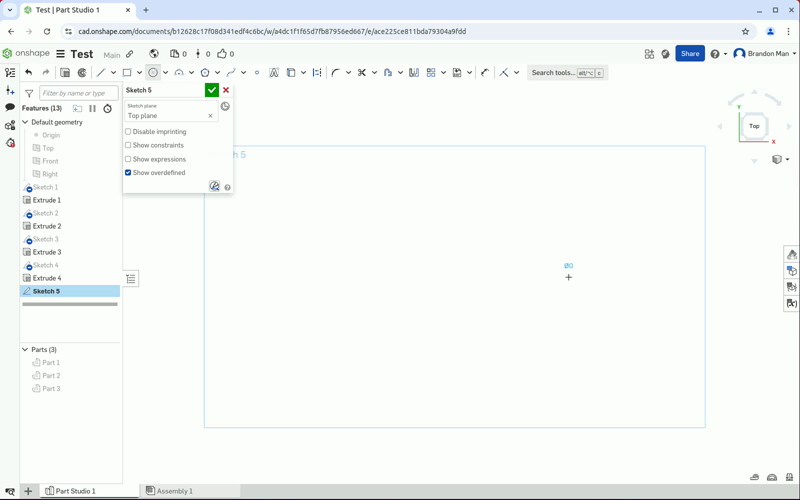
mouse_move(570, 276)
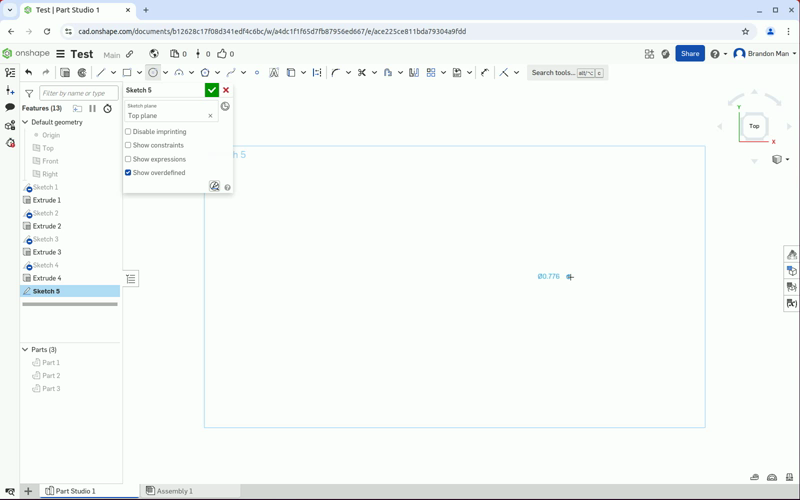
scroll(6)
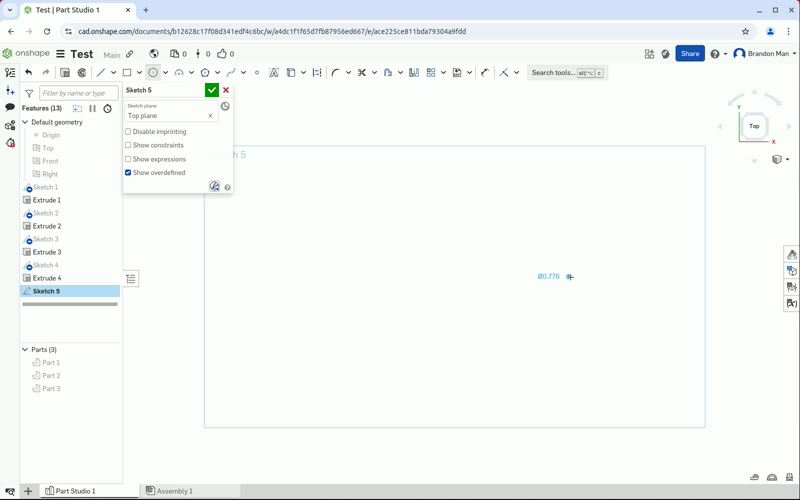
scroll(6)
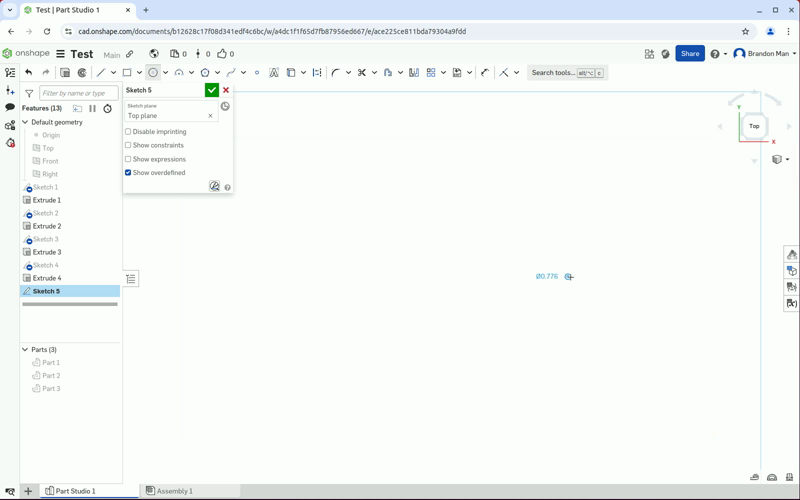
scroll(6)
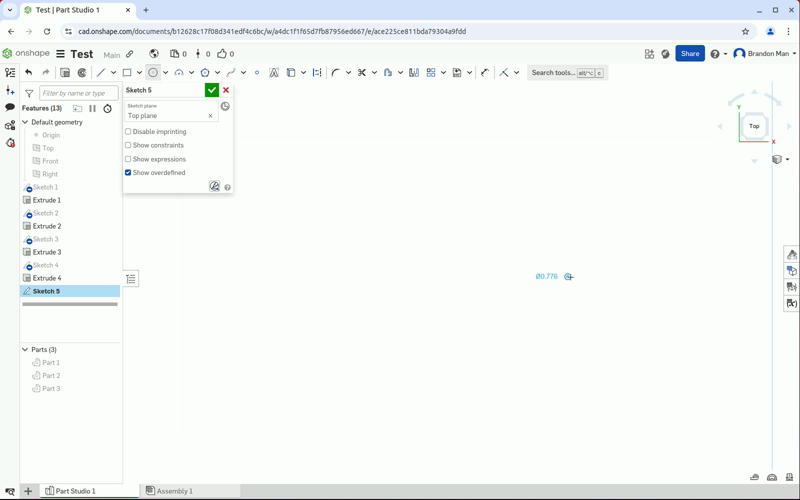
scroll(6)
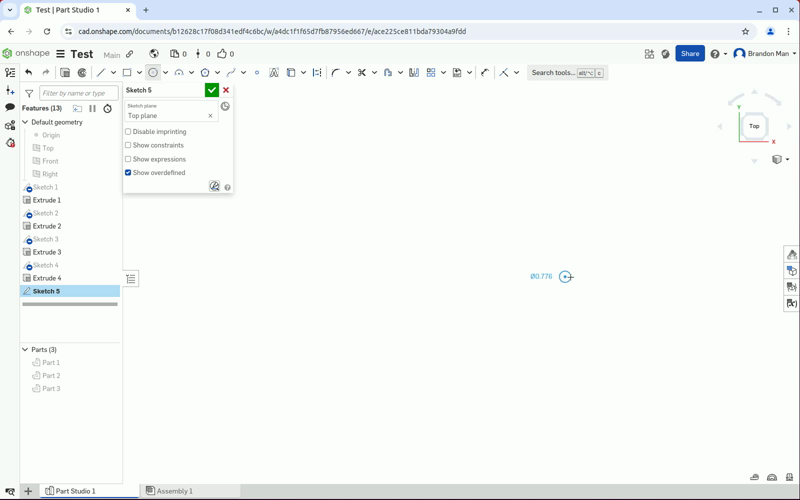
scroll(6)
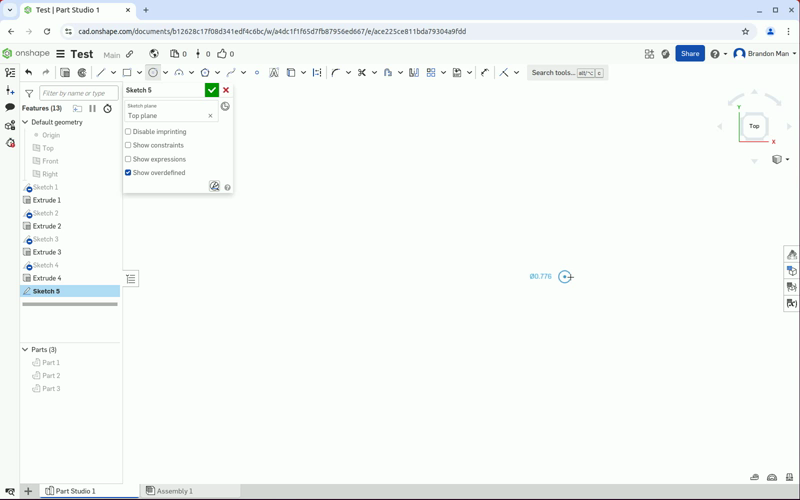
scroll(6)
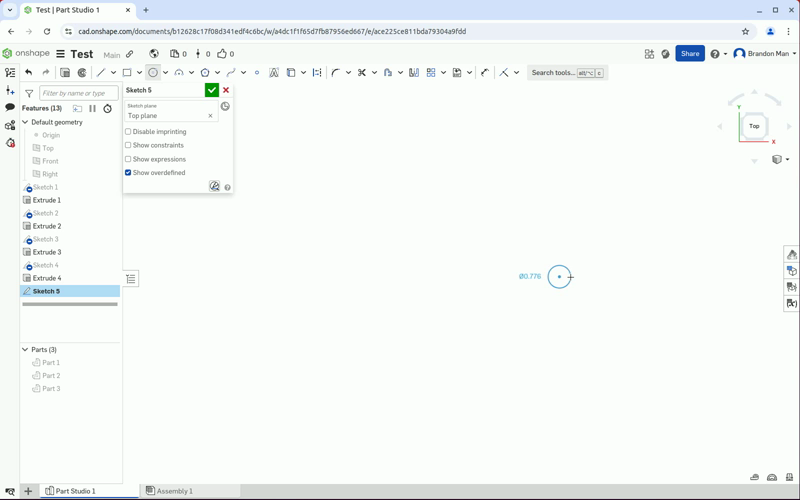
scroll(6)
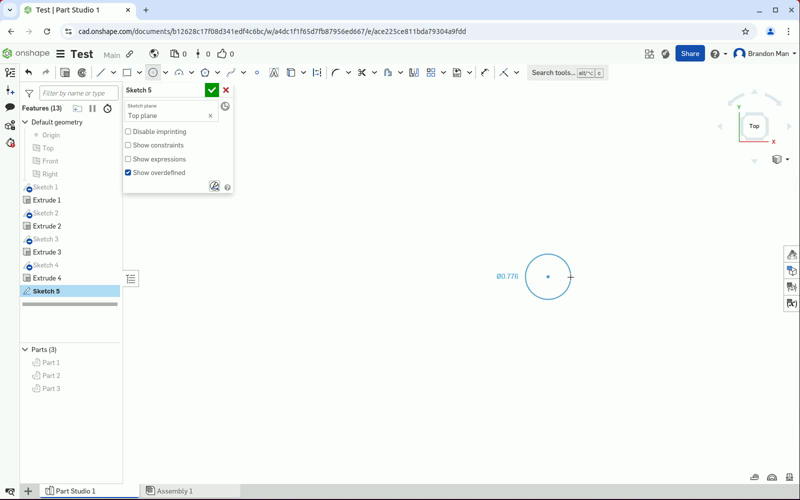
click(570, 276)
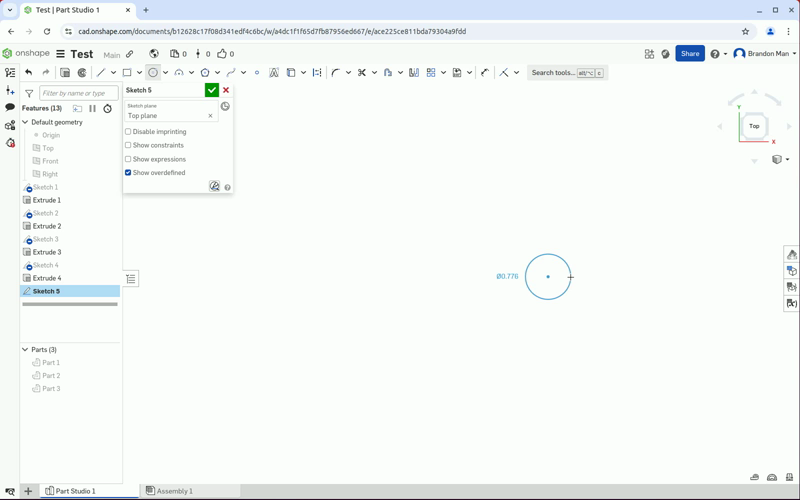
scroll(-6)
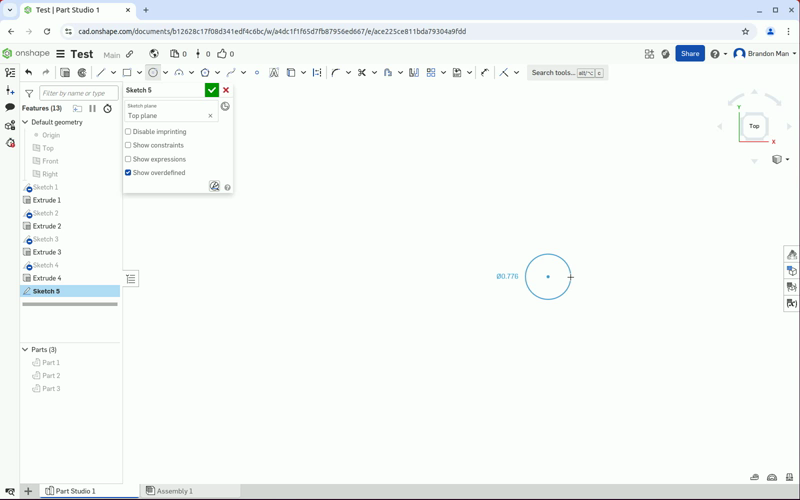
scroll(-6)
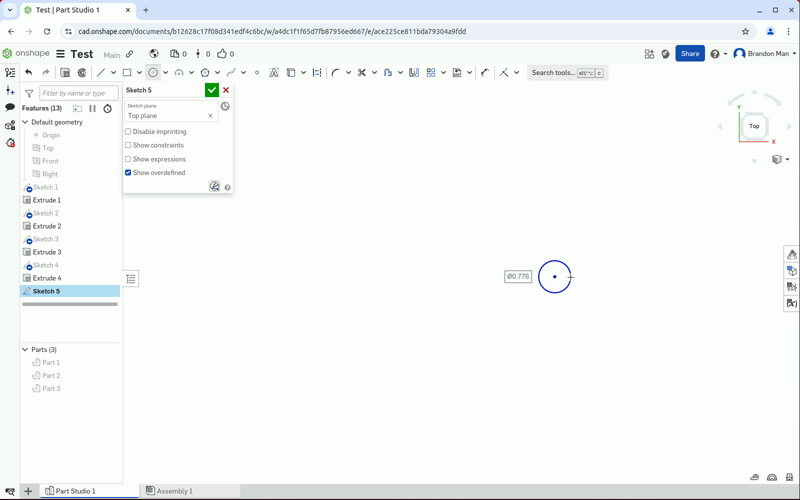
scroll(-6)
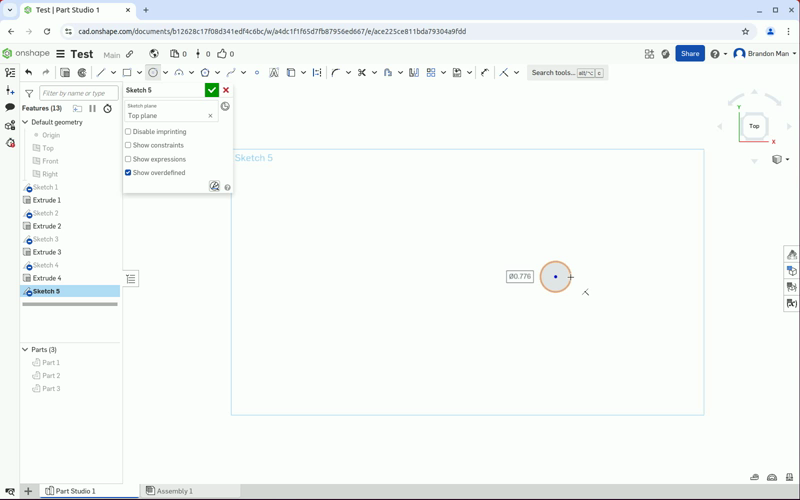
scroll(-6)
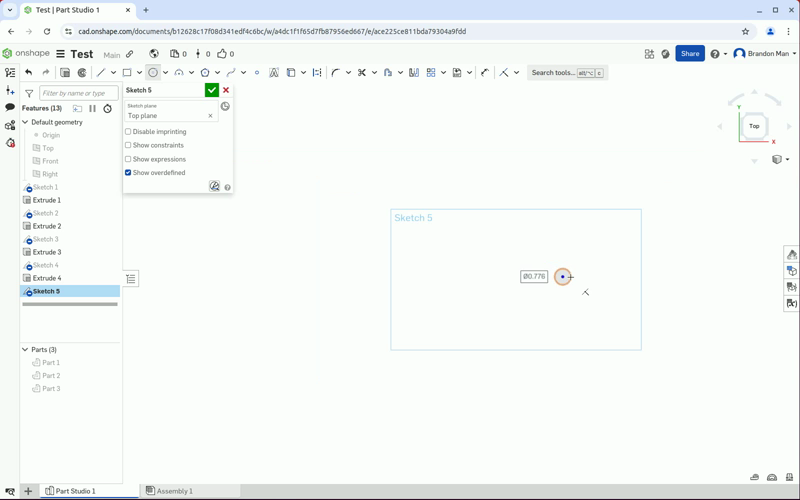
scroll(-6)
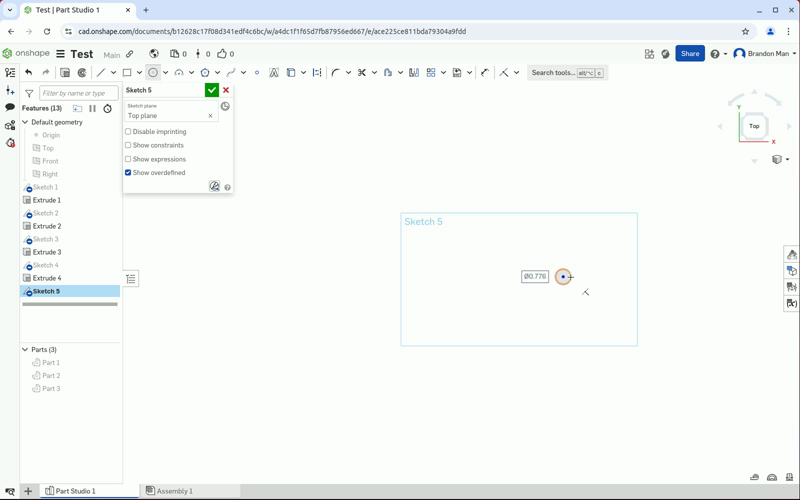
scroll(-6)
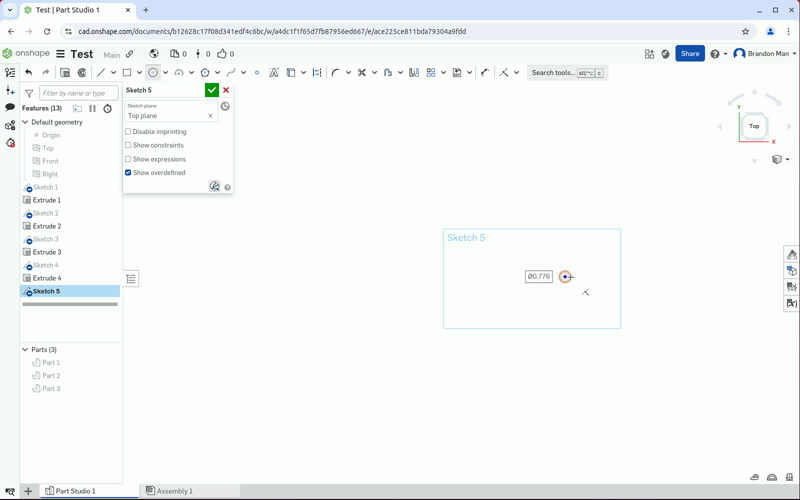
scroll(-6)
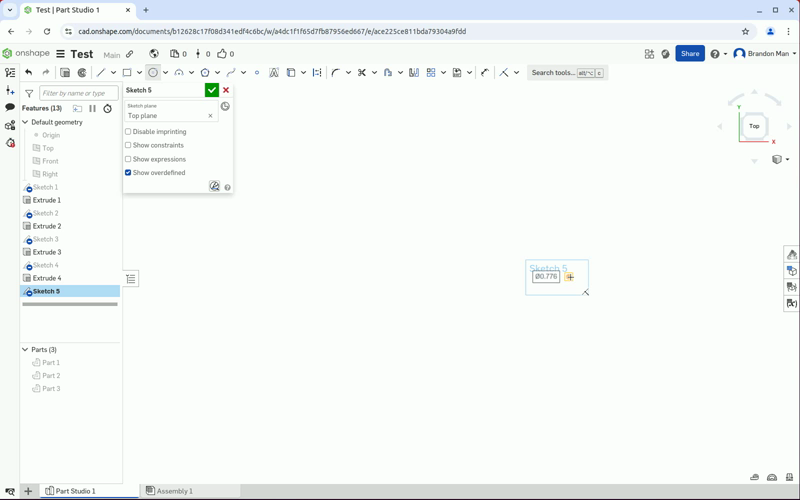
key(esc)
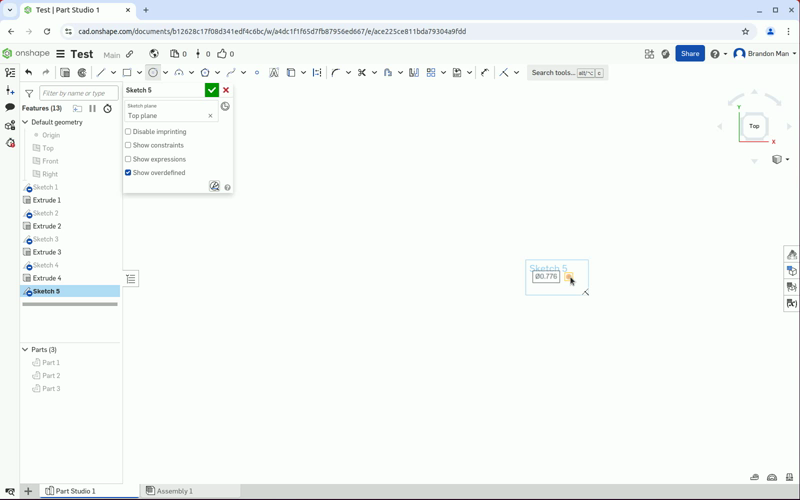
mouse_move(569, 277)
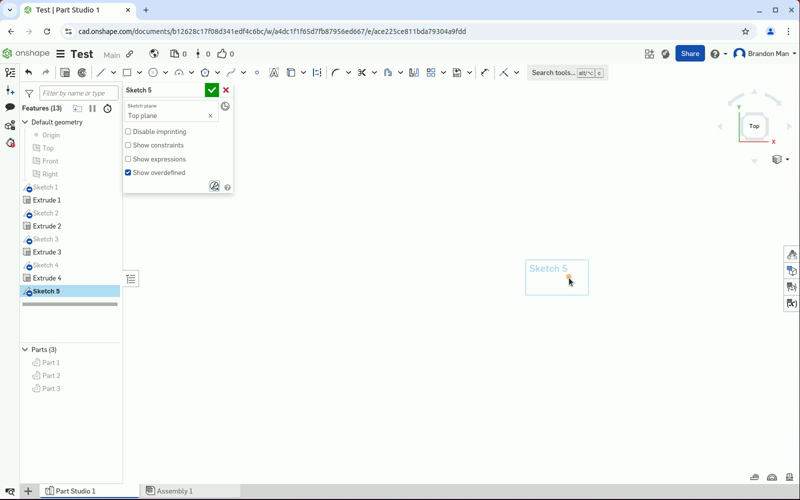
scroll(6)
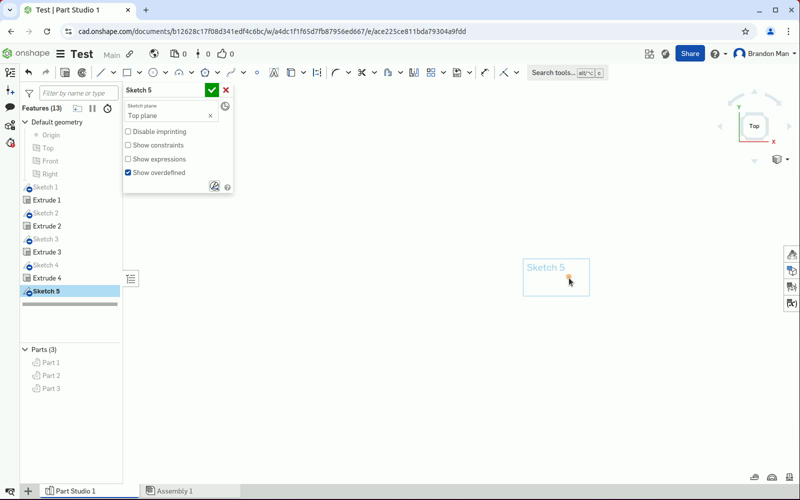
scroll(6)
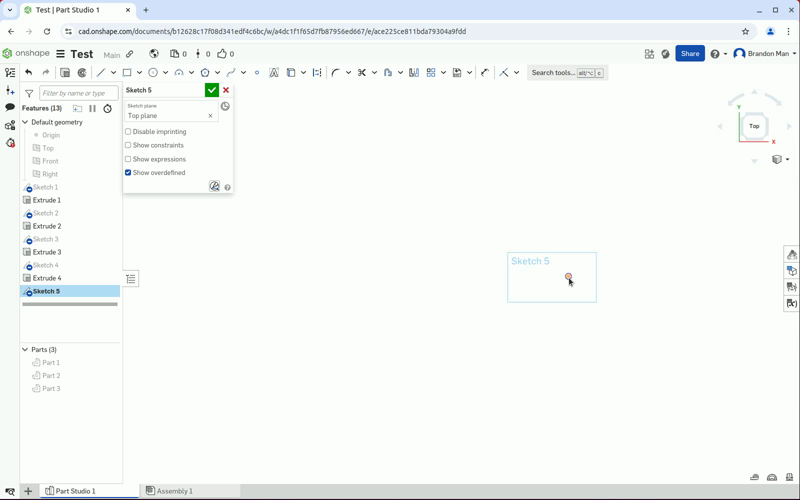
scroll(6)
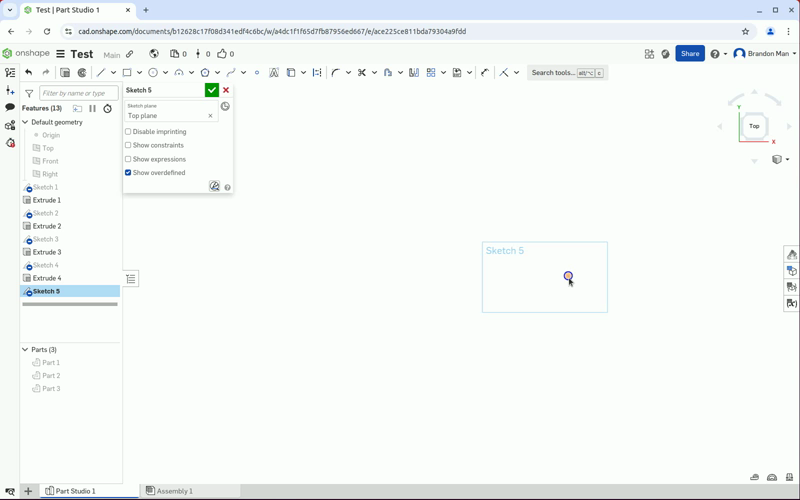
scroll(6)
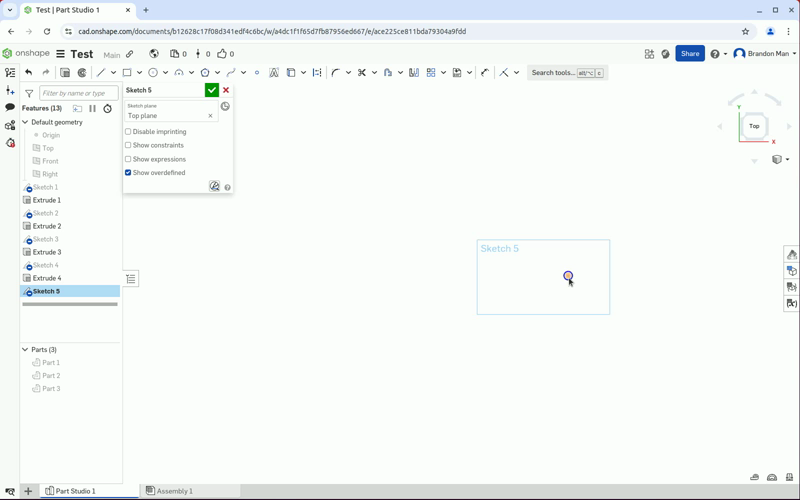
scroll(6)
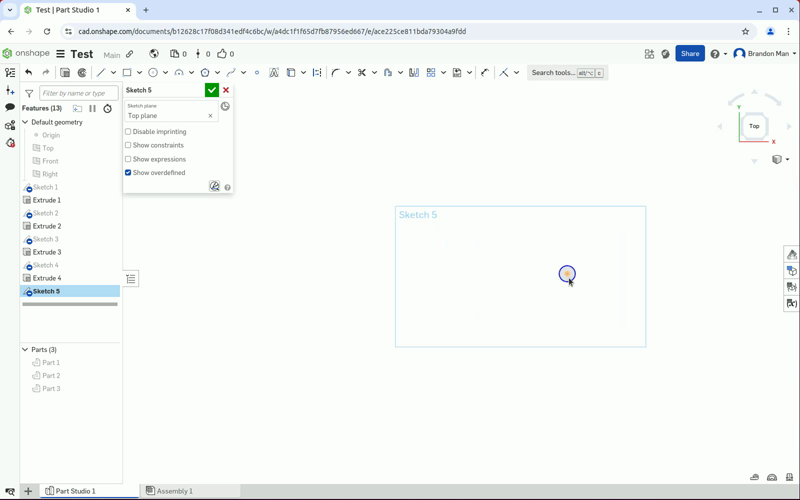
scroll(6)
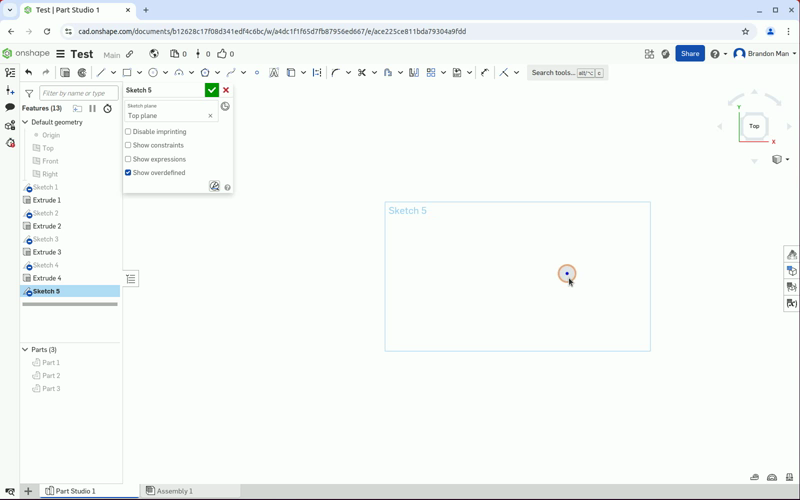
scroll(6)
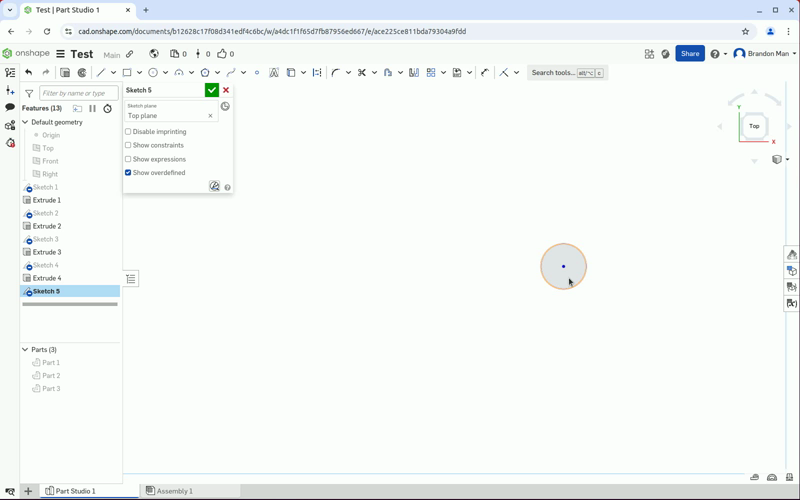
click(569, 277)
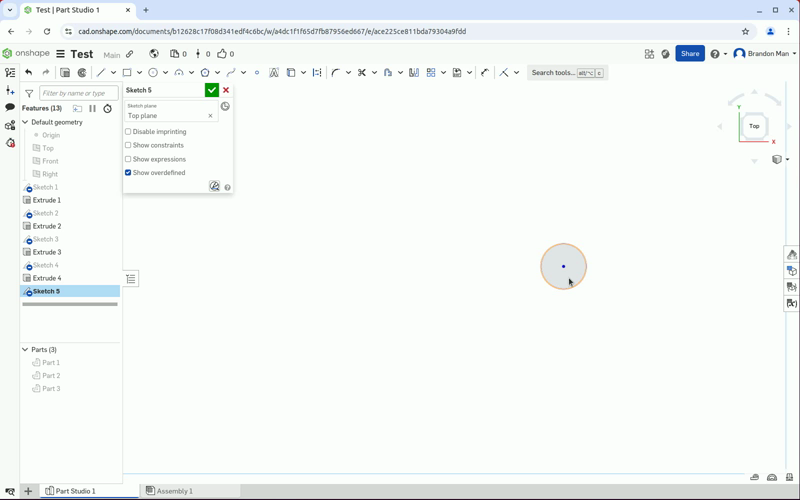
scroll(-6)
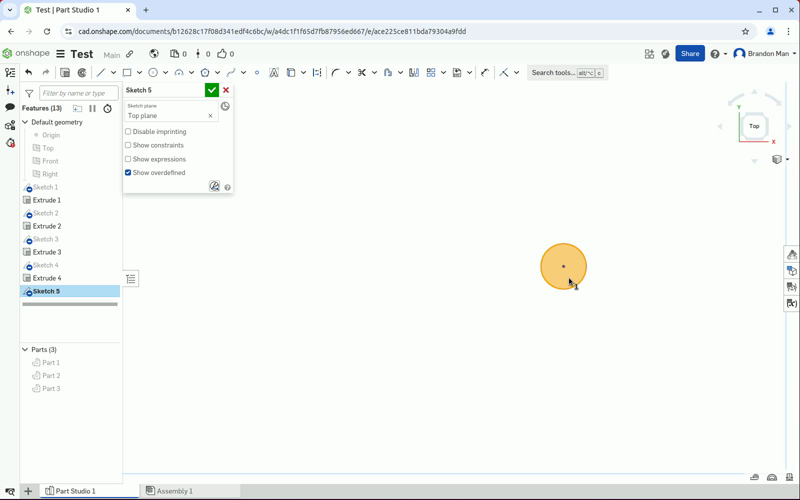
scroll(-6)
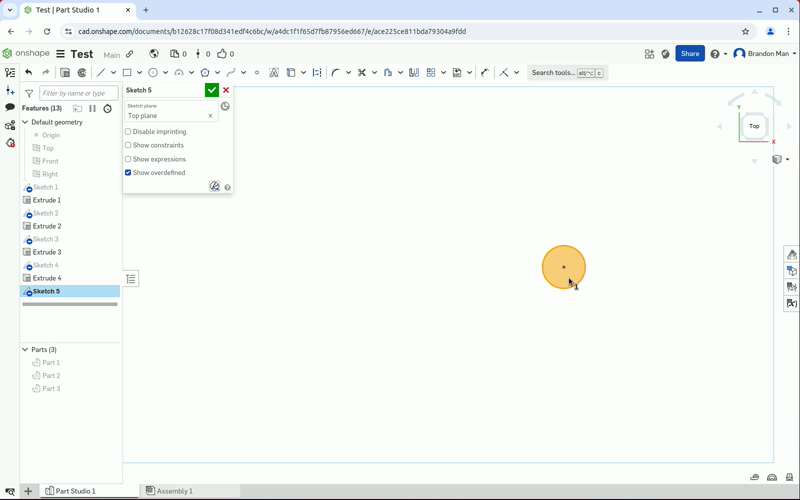
scroll(-6)
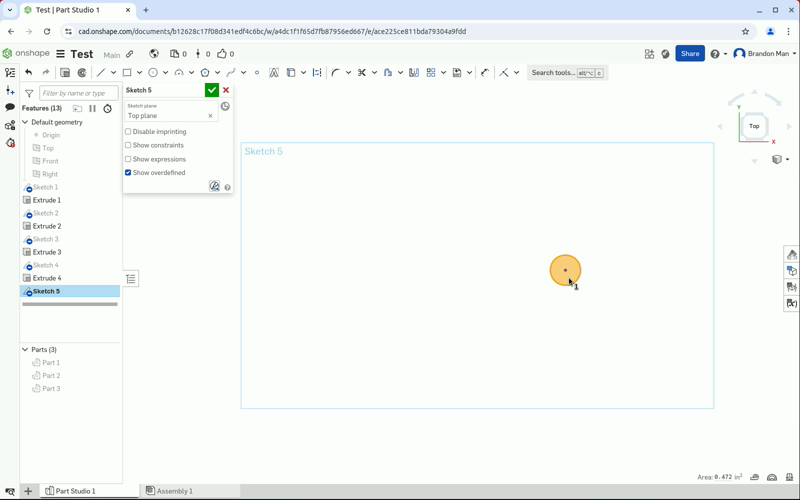
scroll(-6)
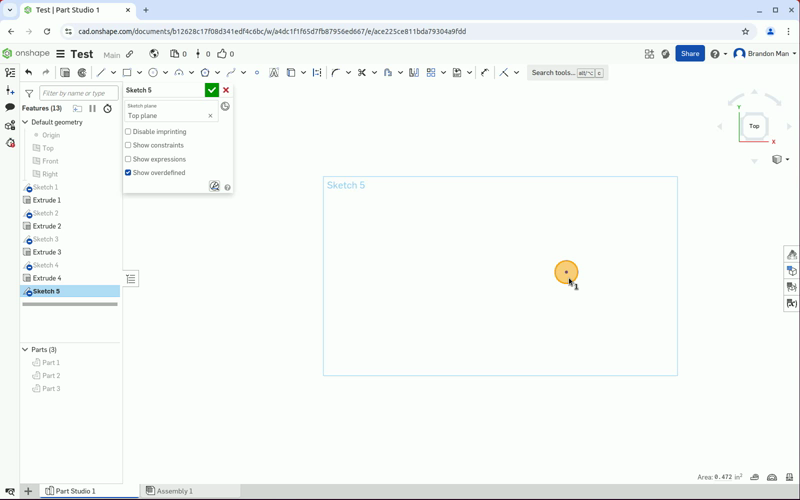
scroll(-6)
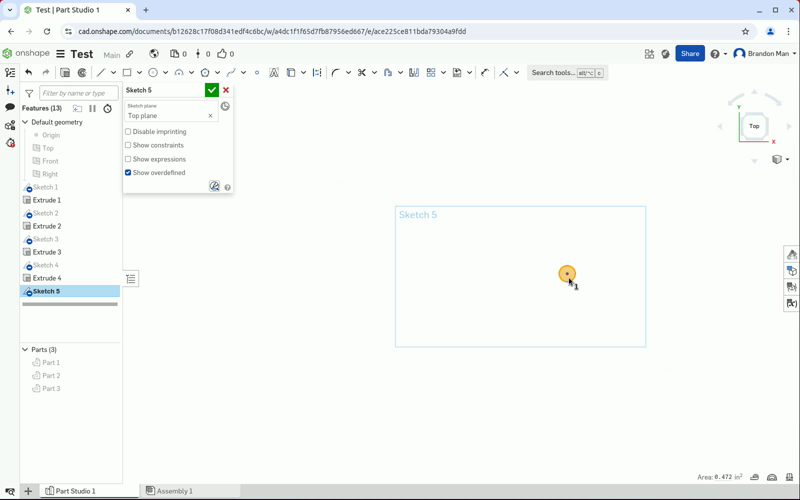
scroll(-6)
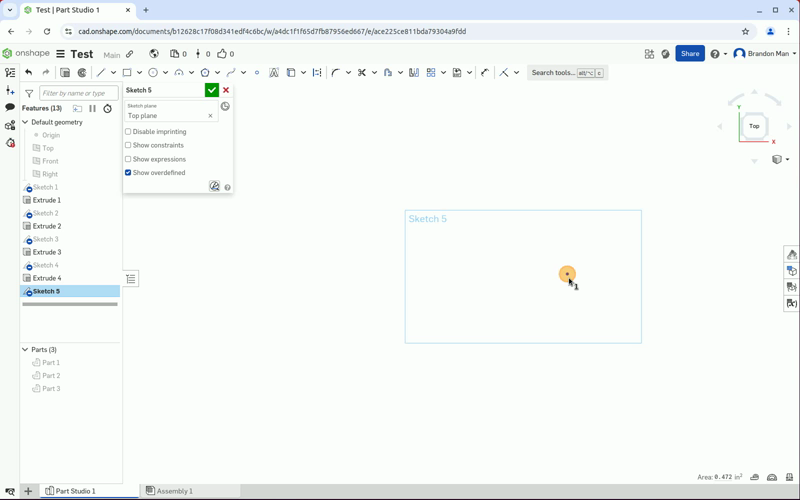
scroll(-6)
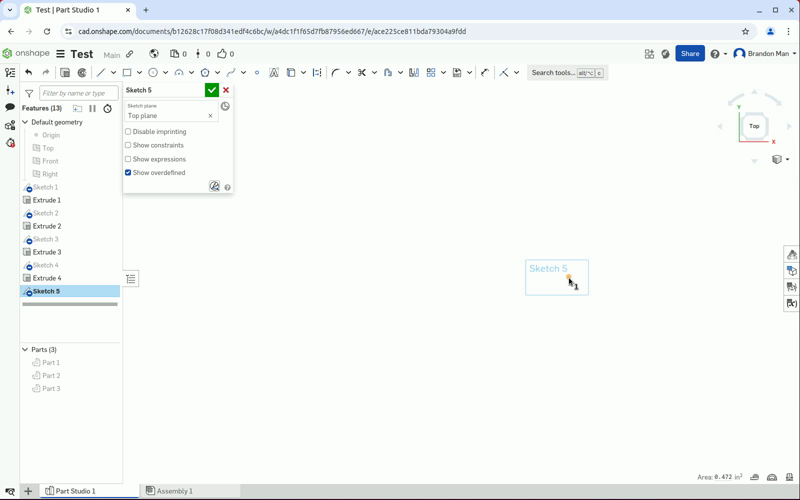
mouse_move(73, 352)
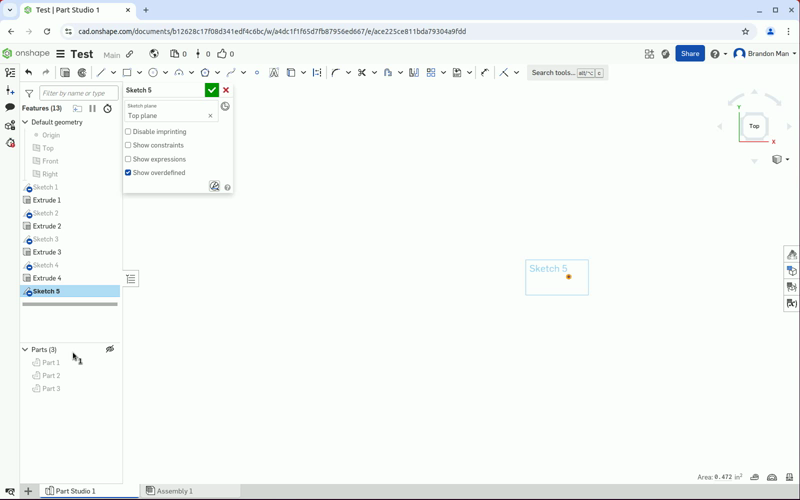
key(shift+y)
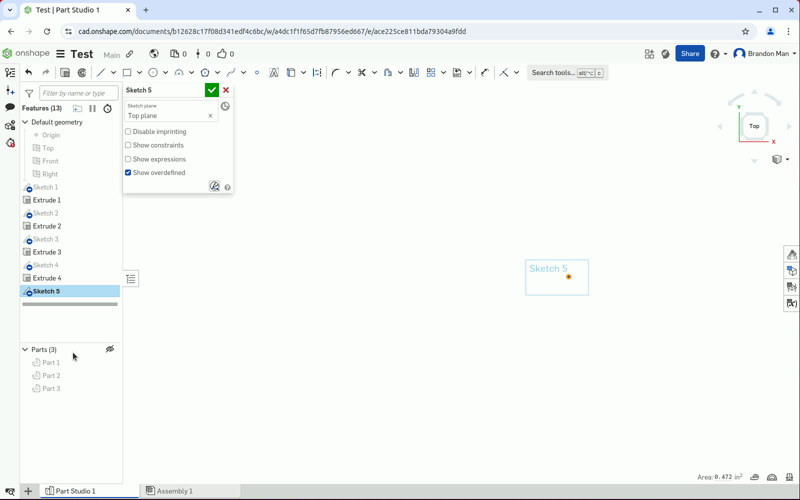
key(shift+e)
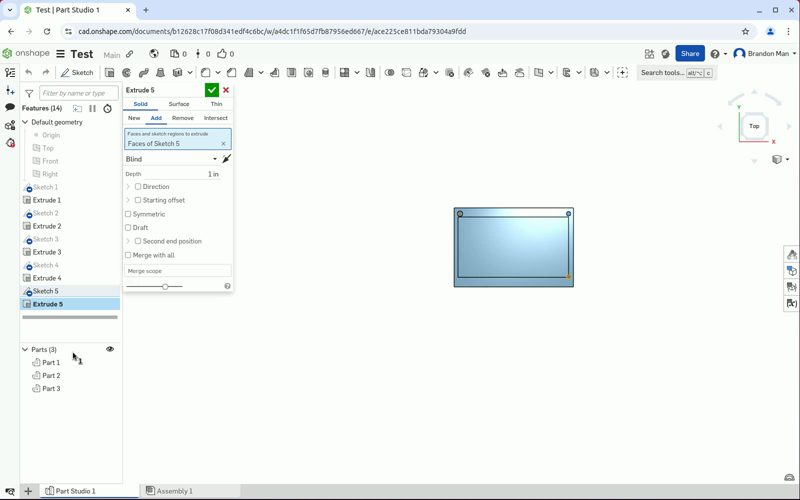
mouse_move(143, 106)
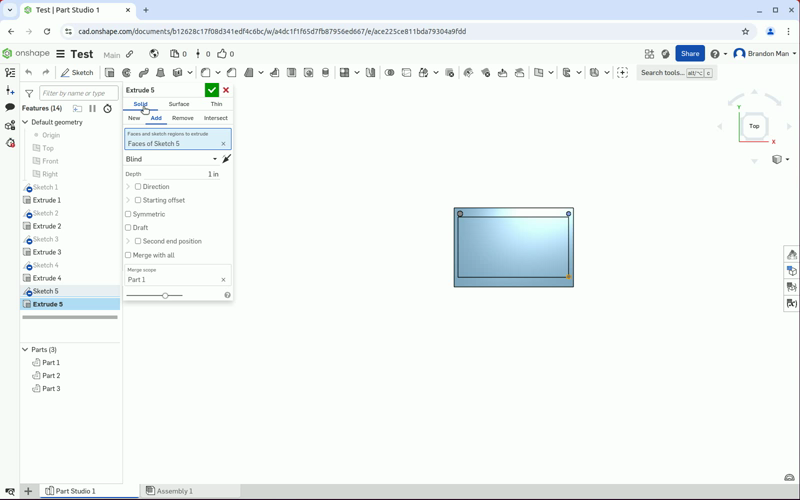
click(143, 106)
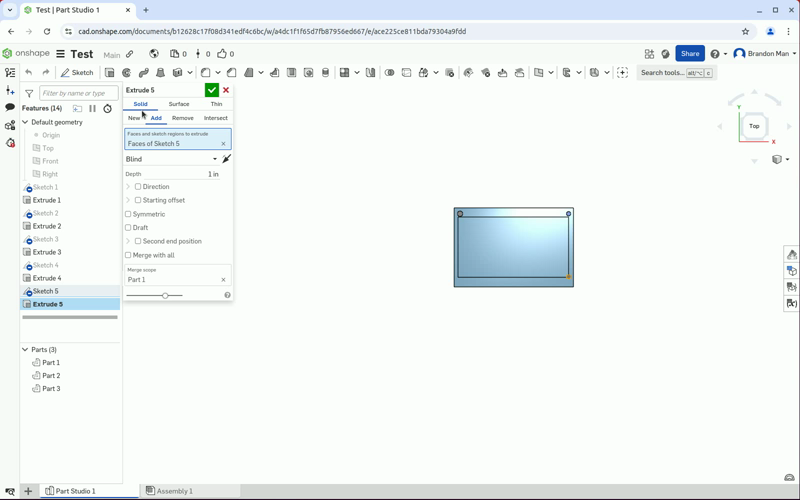
mouse_move(137, 120)
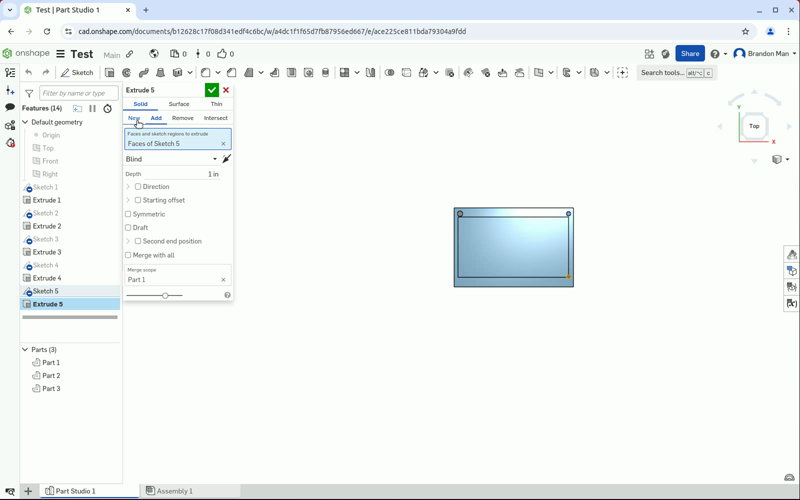
click(137, 120)
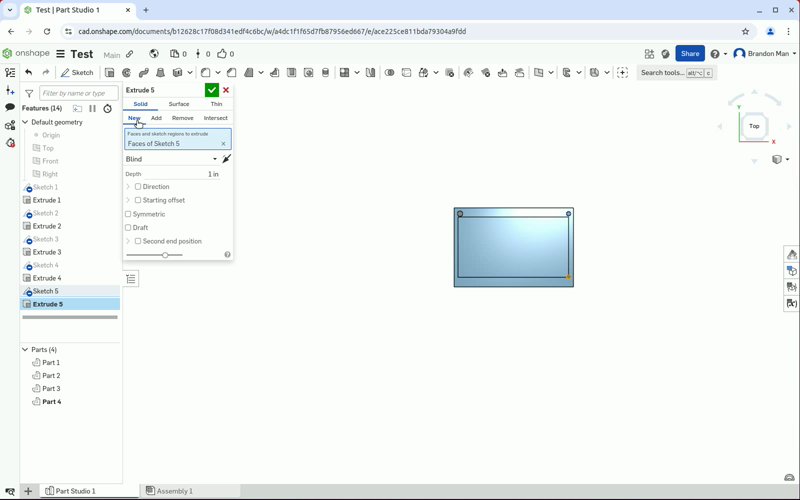
key(tab, 4)
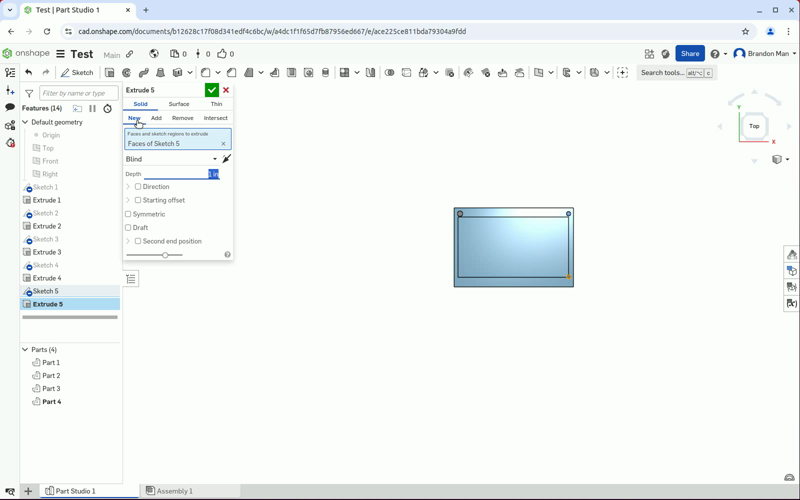
text(6.258)
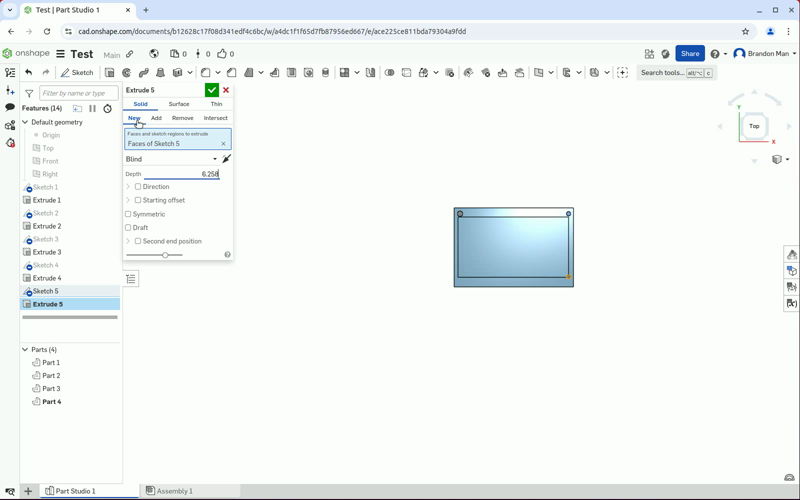
key(enter)
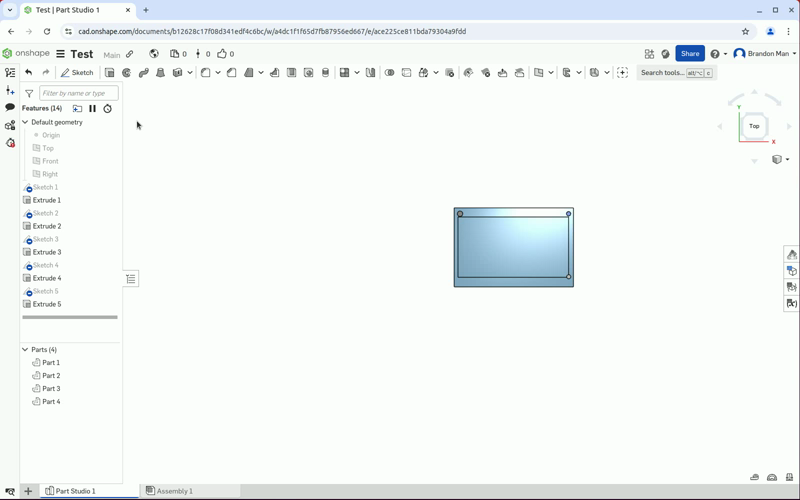
key(shift+h)
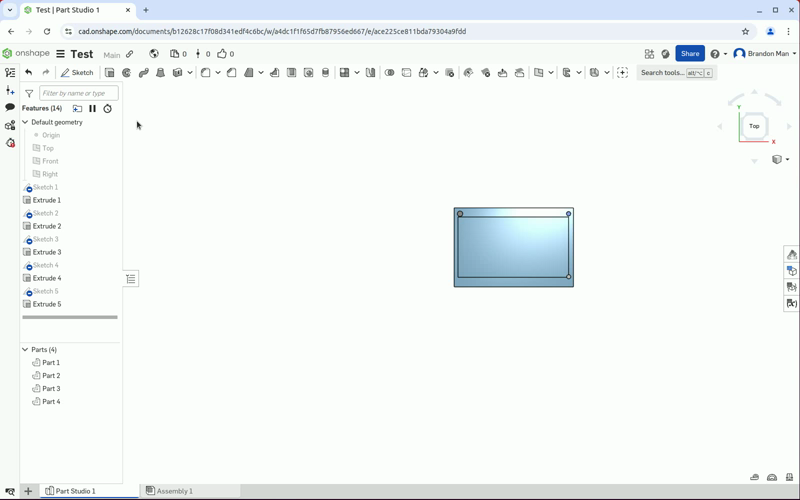
key(shift+h)
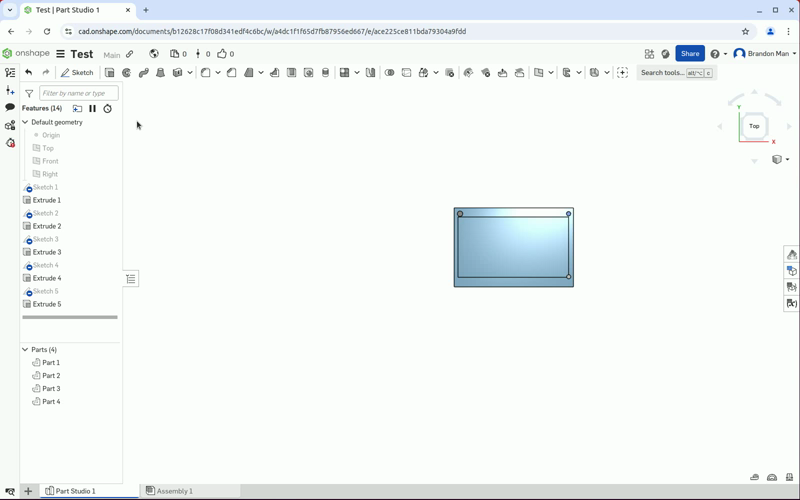
mouse_move(73, 189)
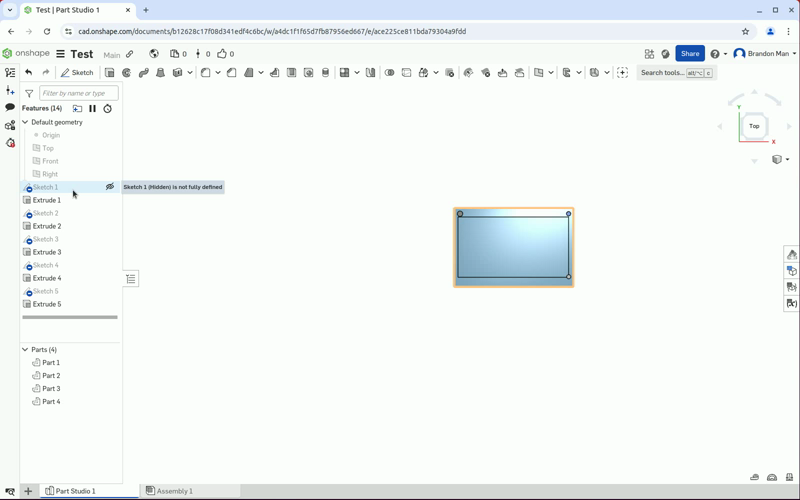
click(73, 189)
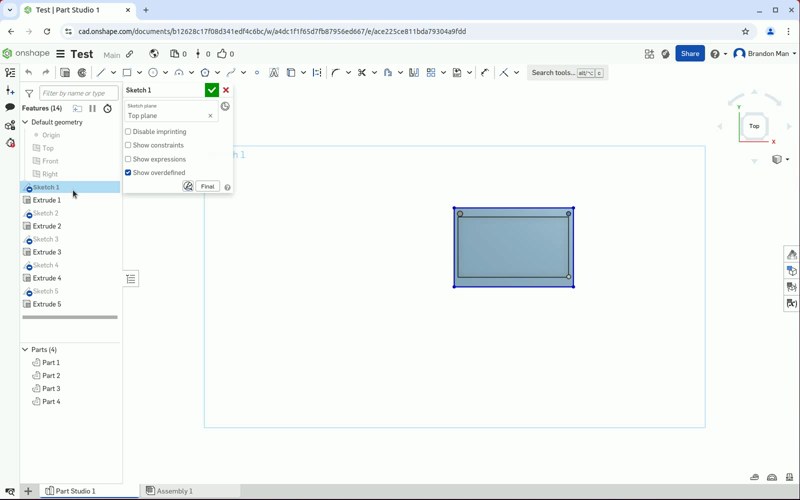
mouse_move(229, 92)
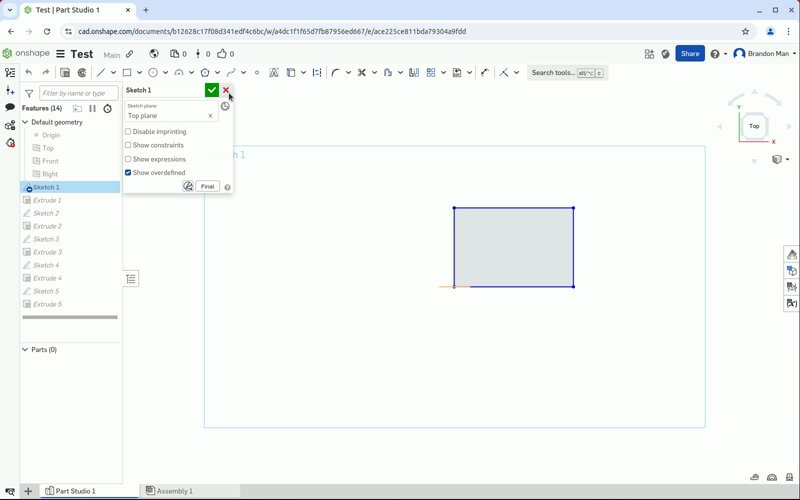
click(229, 92)
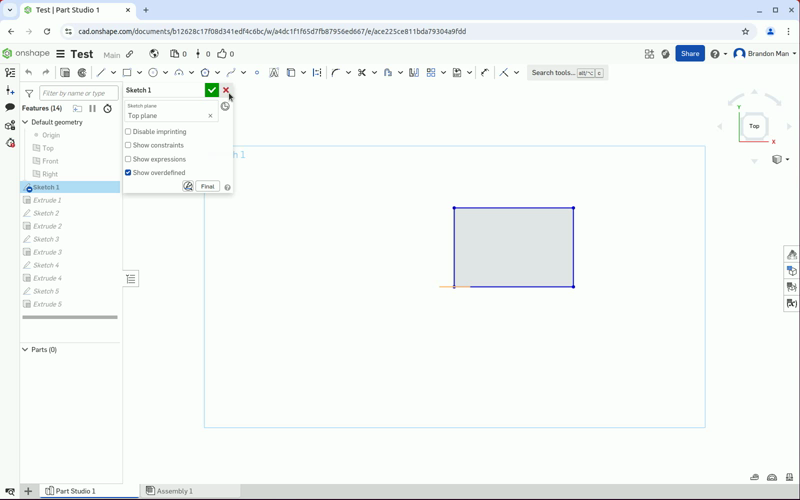
key(shift+s)
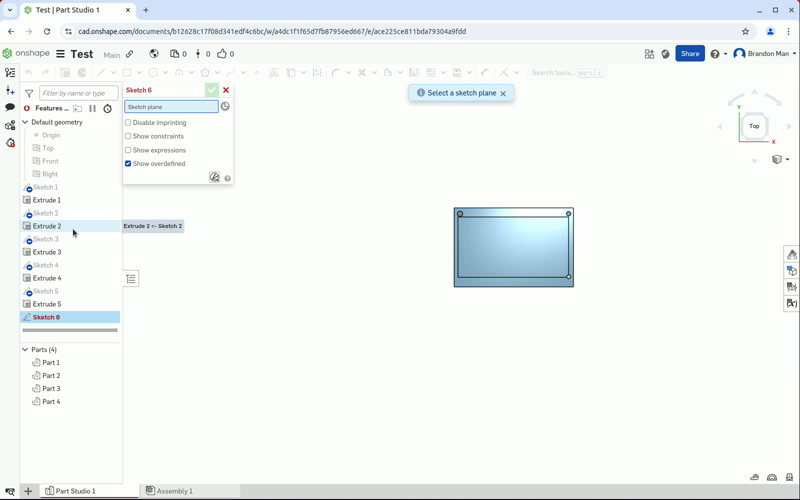
scroll(3)
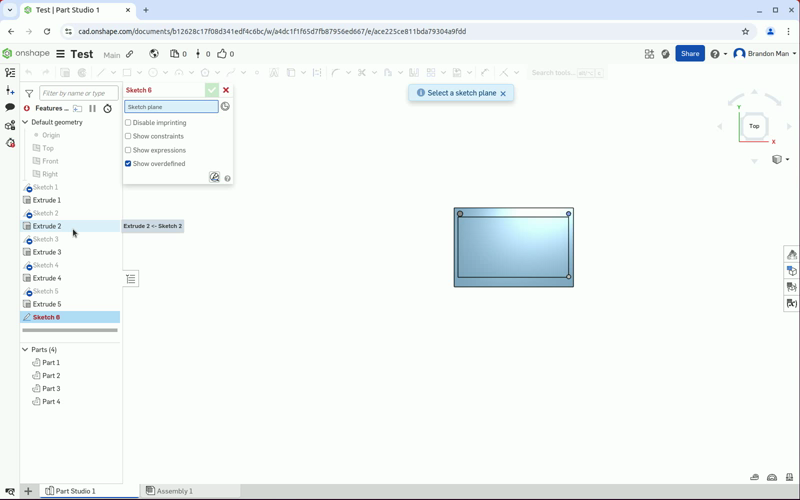
mouse_move(73, 150)
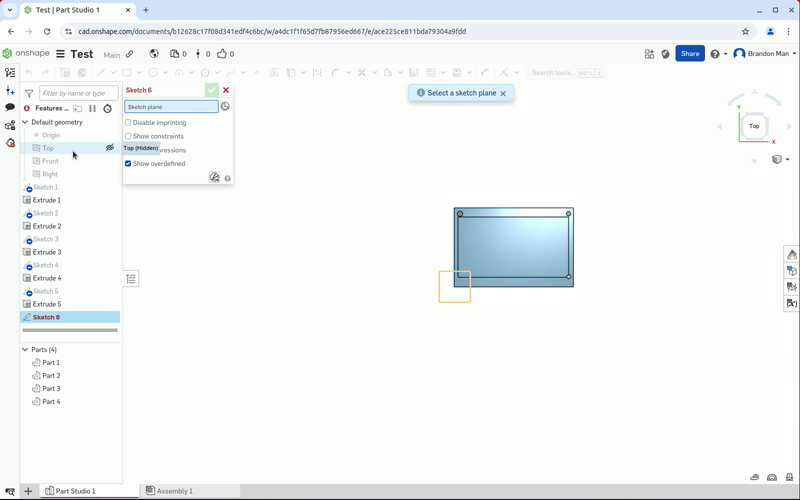
click(73, 150)
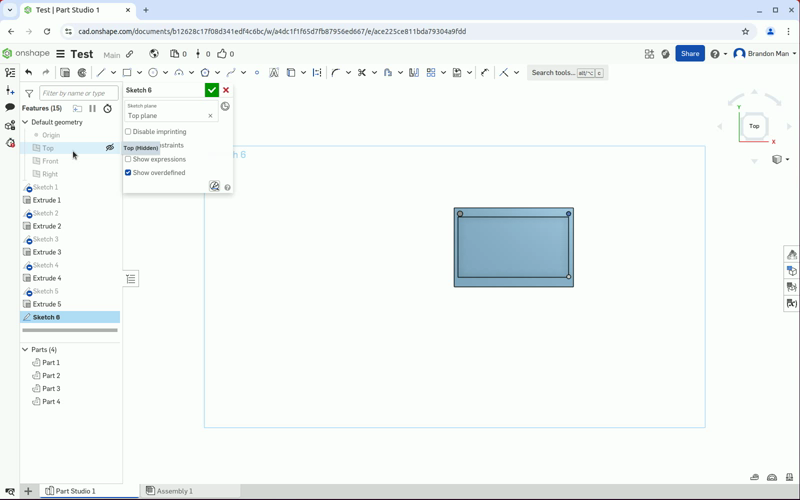
mouse_move(73, 352)
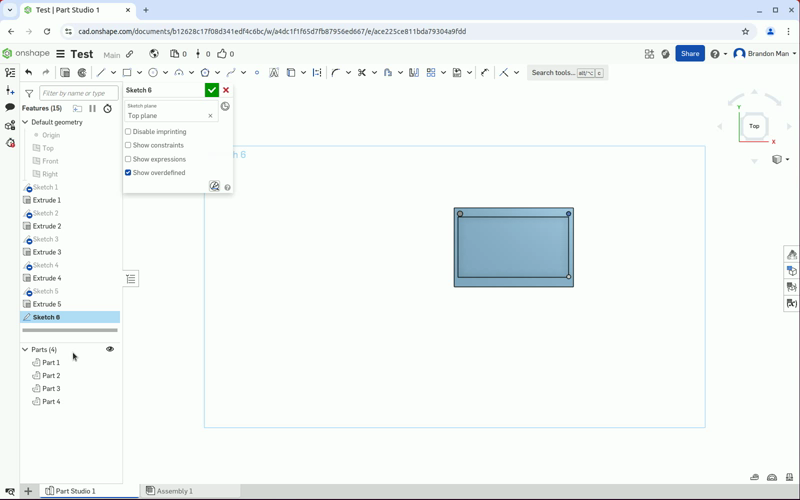
key(y)
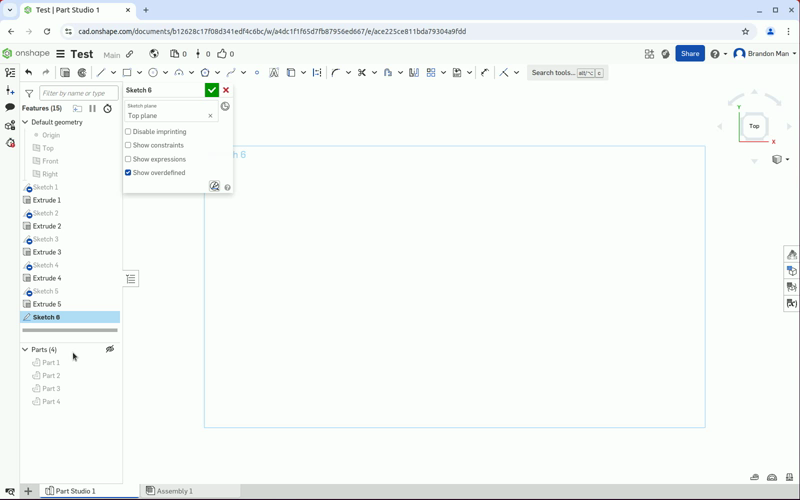
key(c)
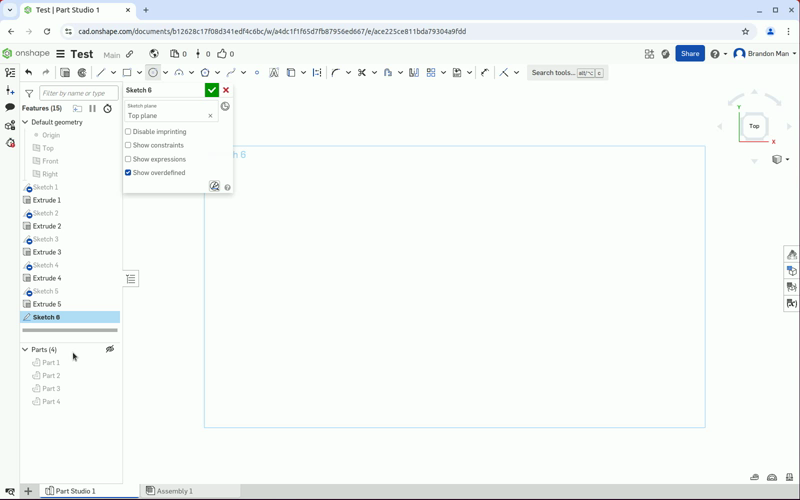
key_down(shift)
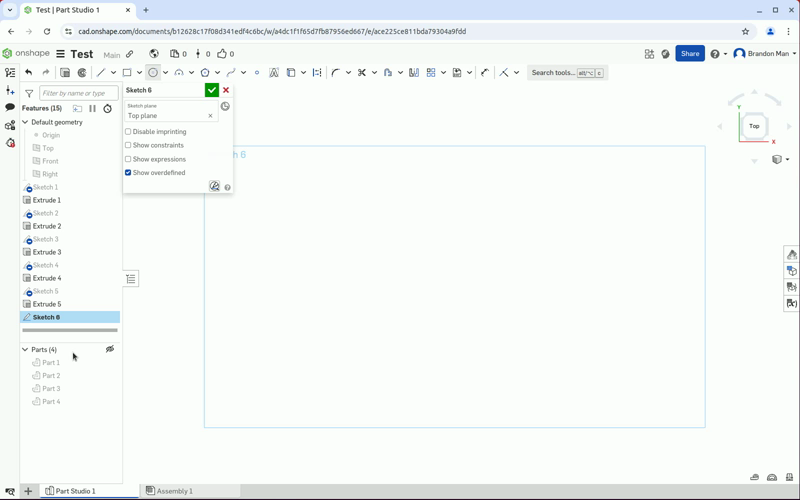
mouse_move(466, 276)
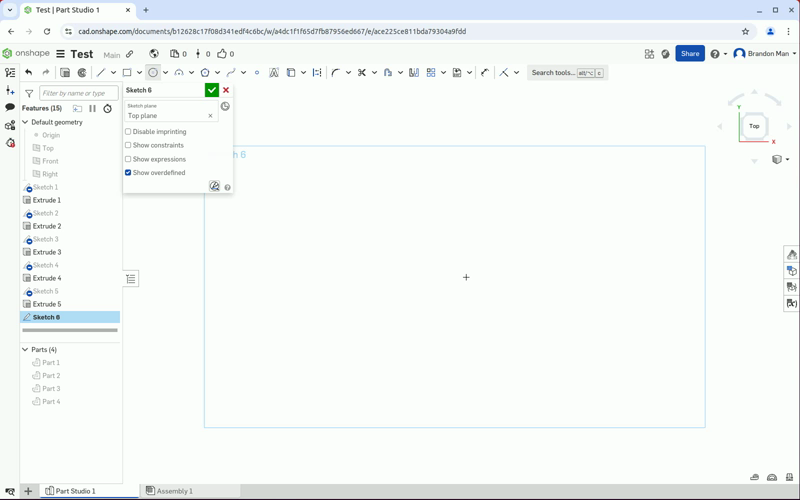
click(466, 276)
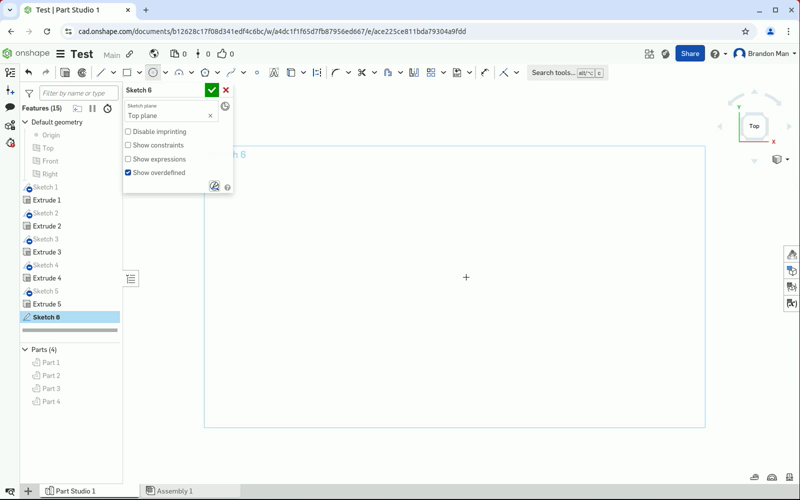
key_up(shift)
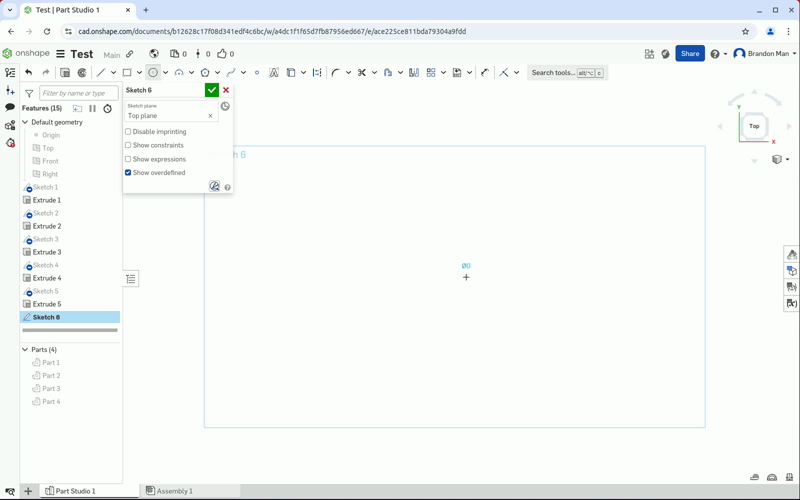
mouse_move(468, 276)
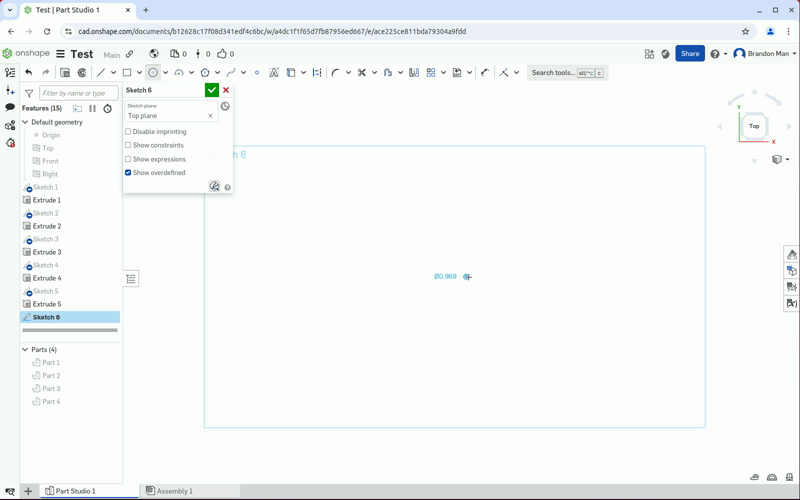
scroll(6)
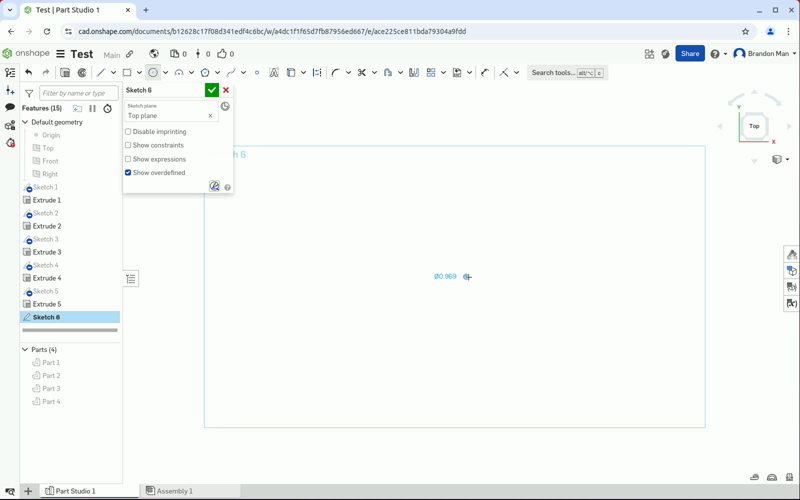
scroll(6)
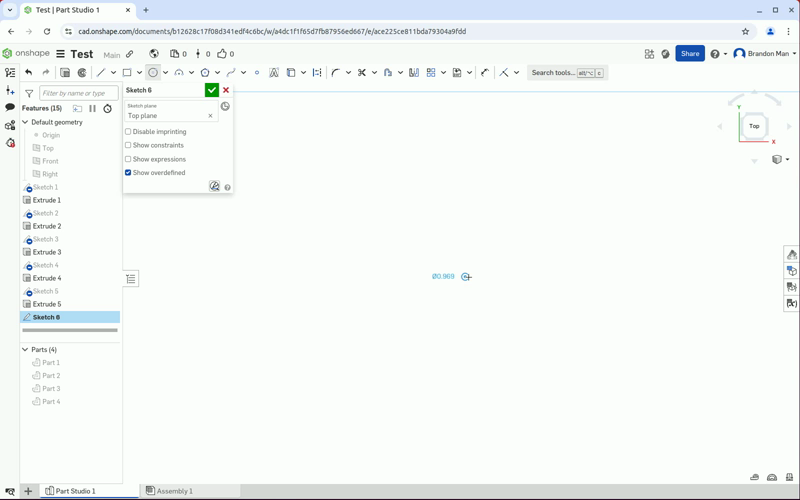
scroll(6)
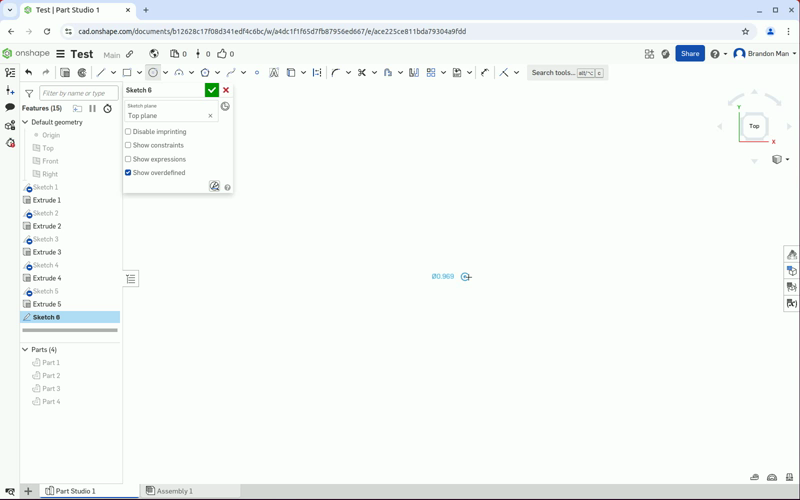
scroll(6)
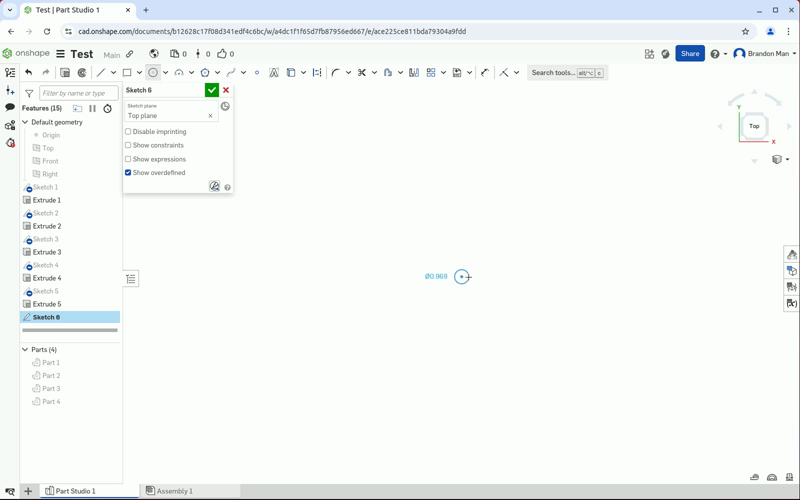
scroll(6)
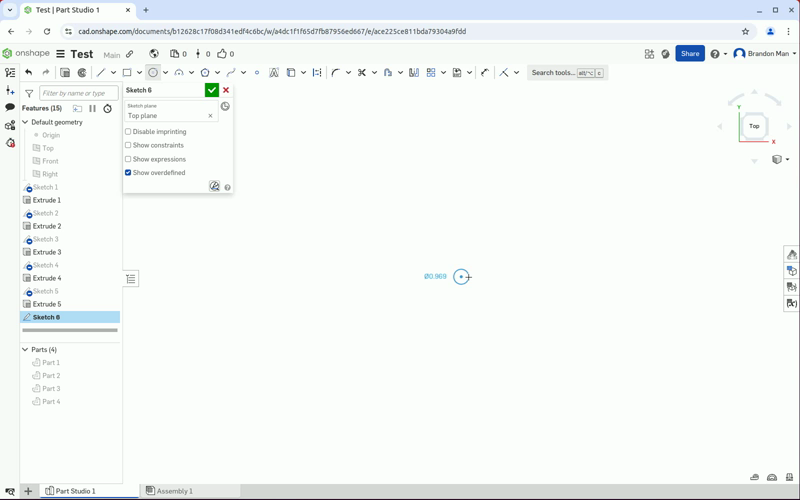
scroll(6)
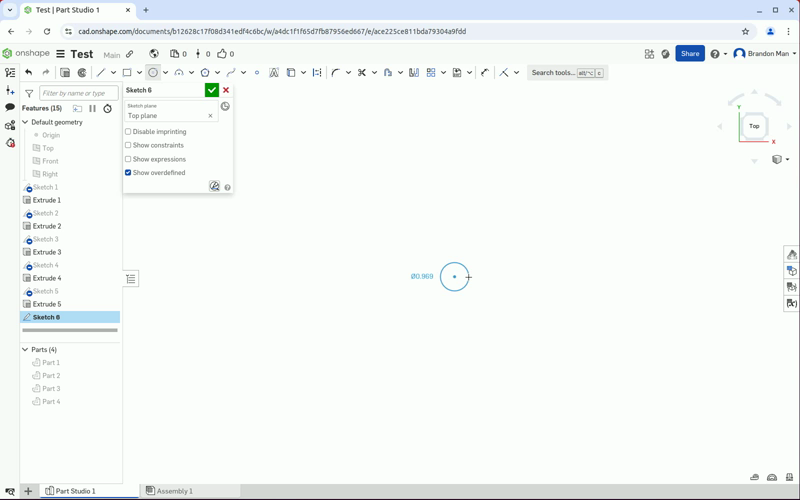
scroll(6)
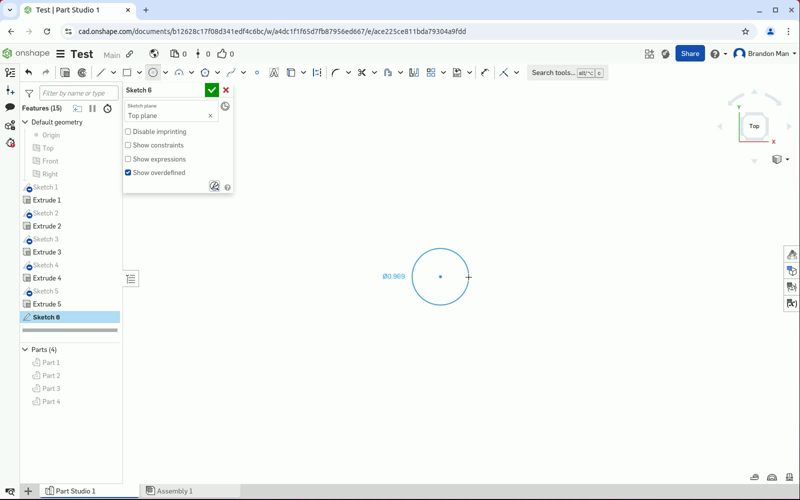
click(468, 276)
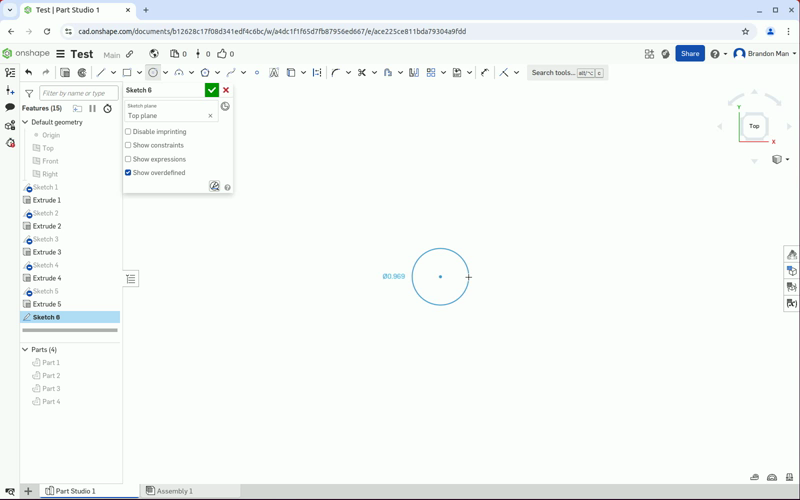
scroll(-6)
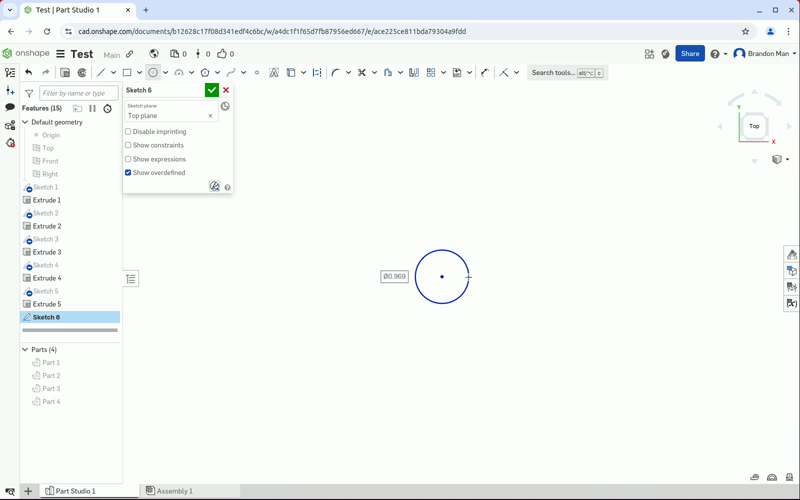
scroll(-6)
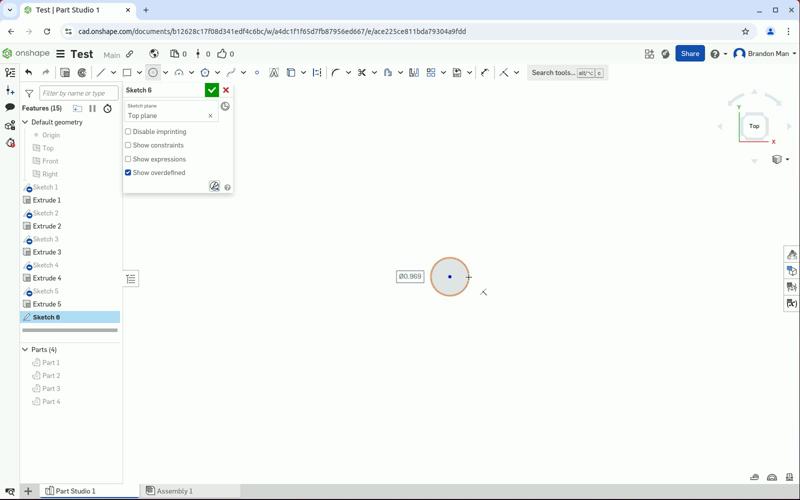
scroll(-6)
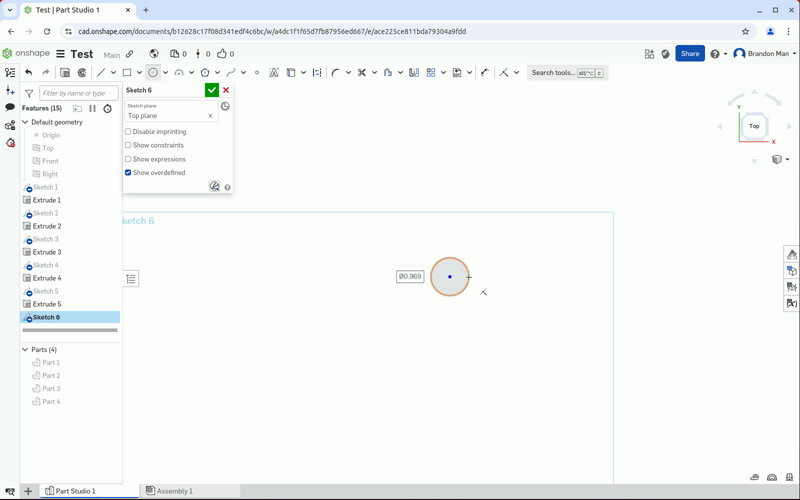
scroll(-6)
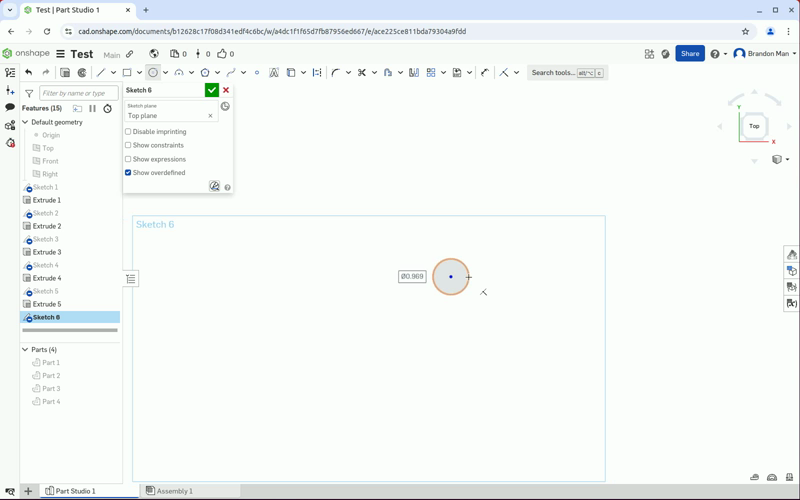
scroll(-6)
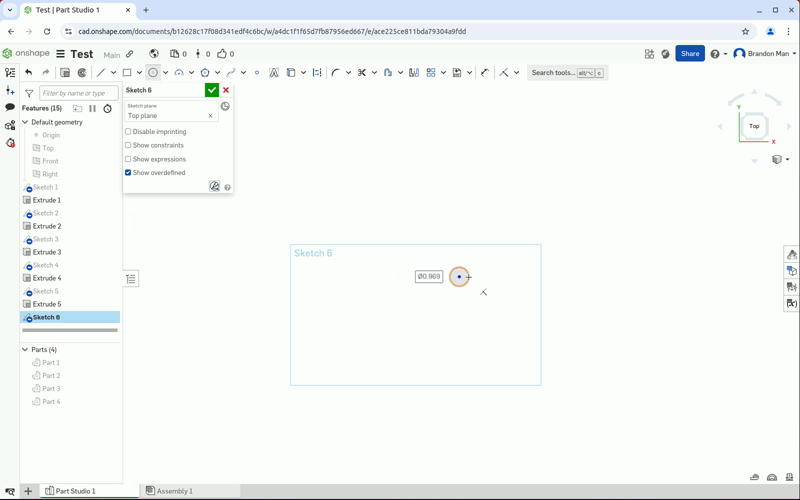
scroll(-6)
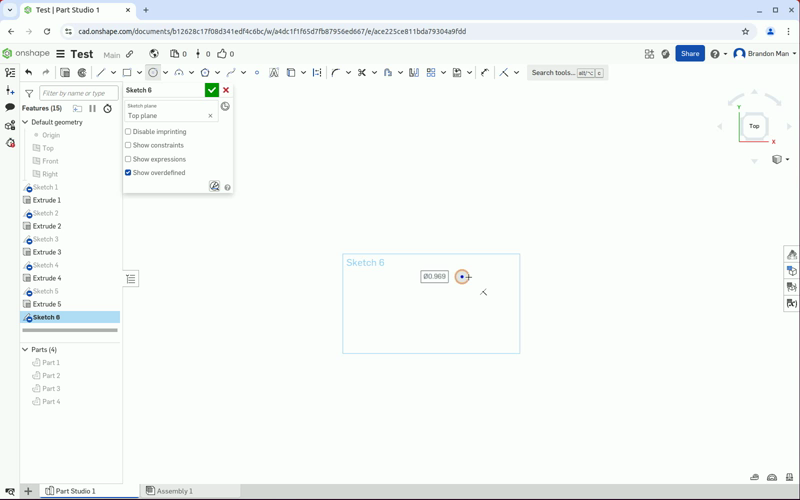
scroll(-6)
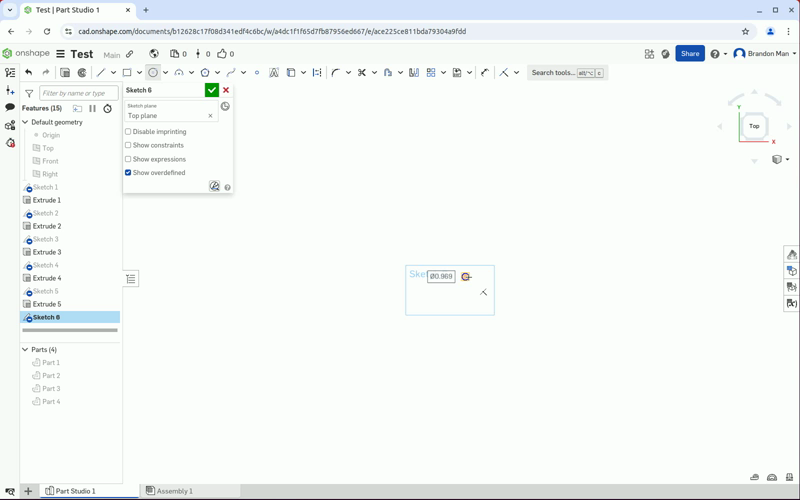
key(esc)
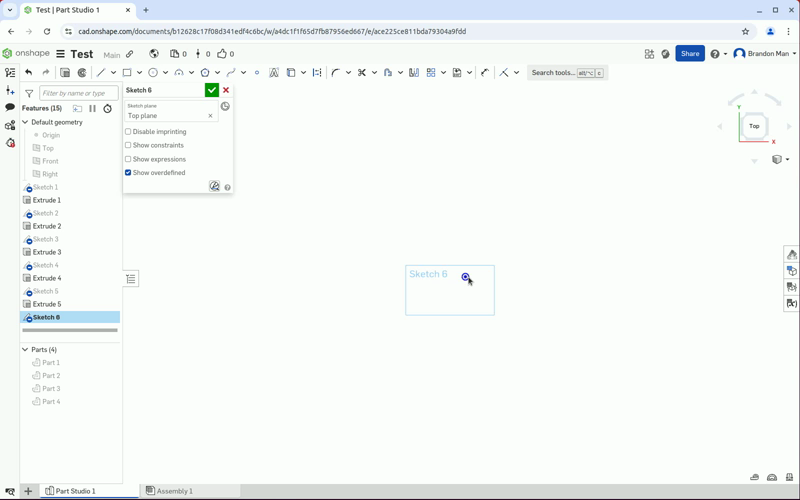
mouse_move(466, 276)
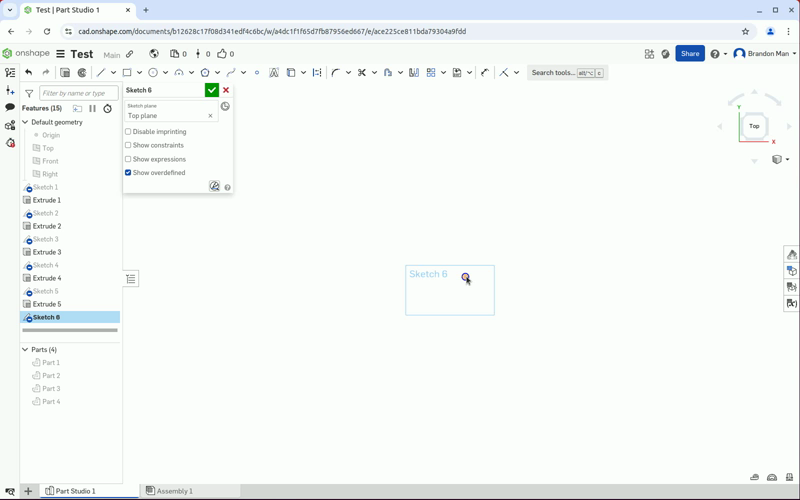
scroll(6)
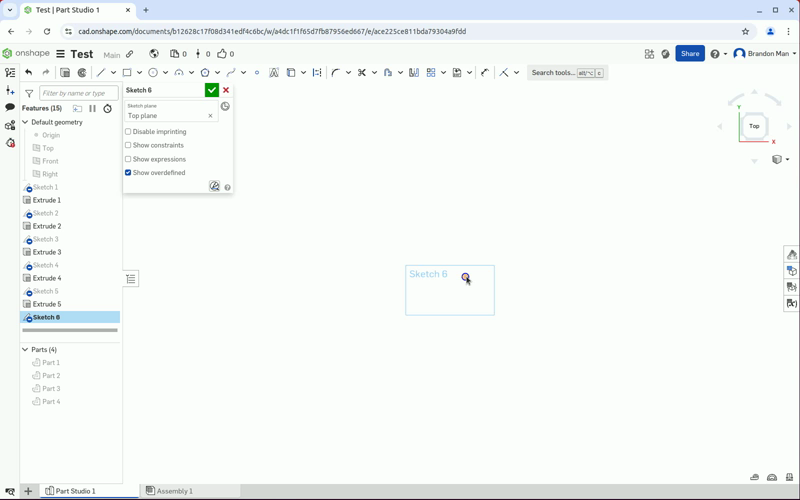
scroll(6)
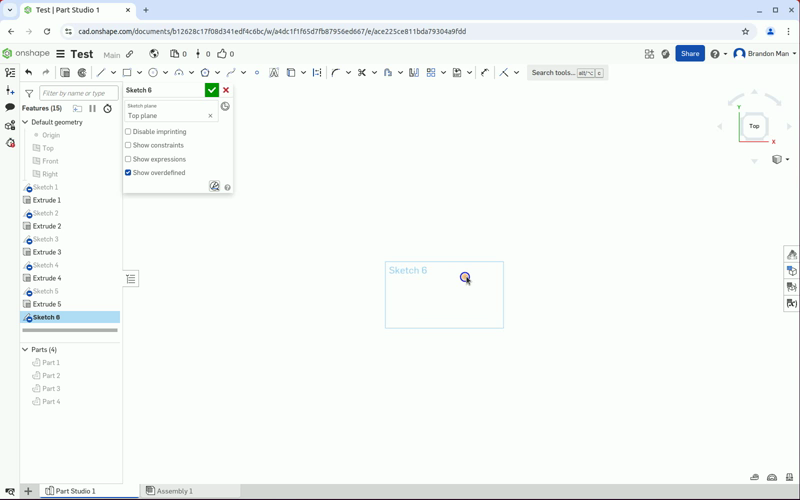
scroll(6)
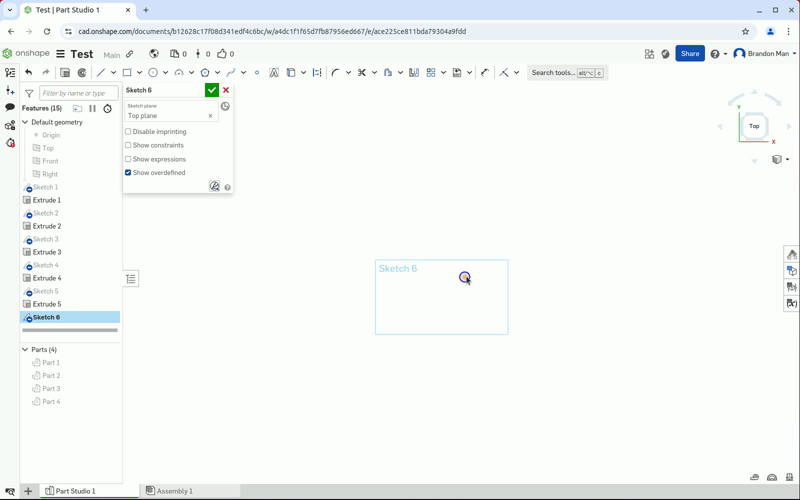
scroll(6)
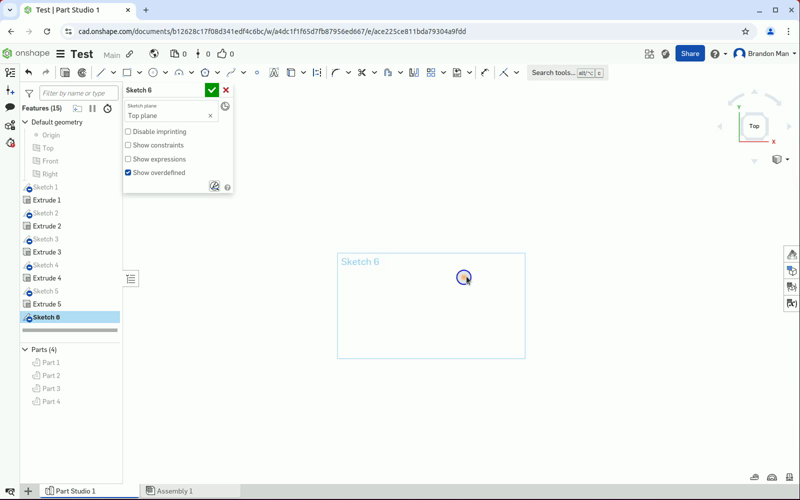
scroll(6)
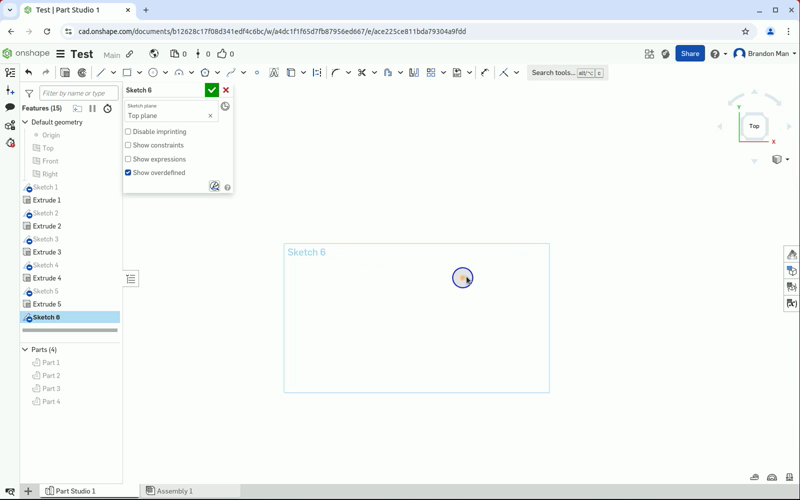
scroll(6)
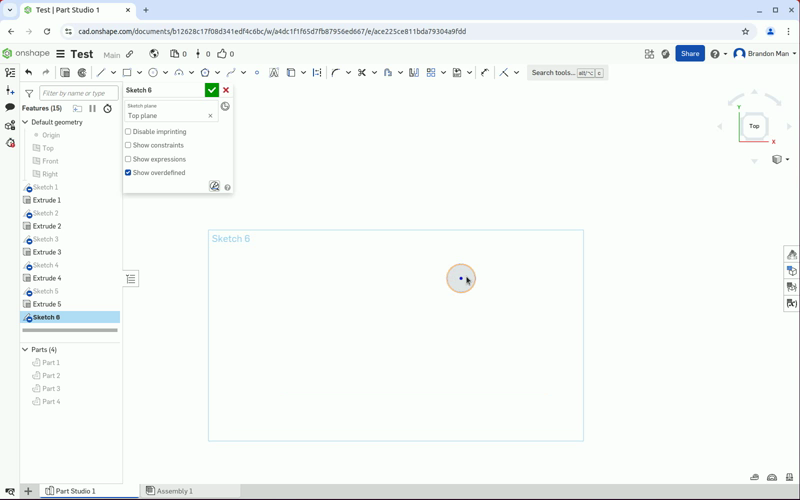
scroll(6)
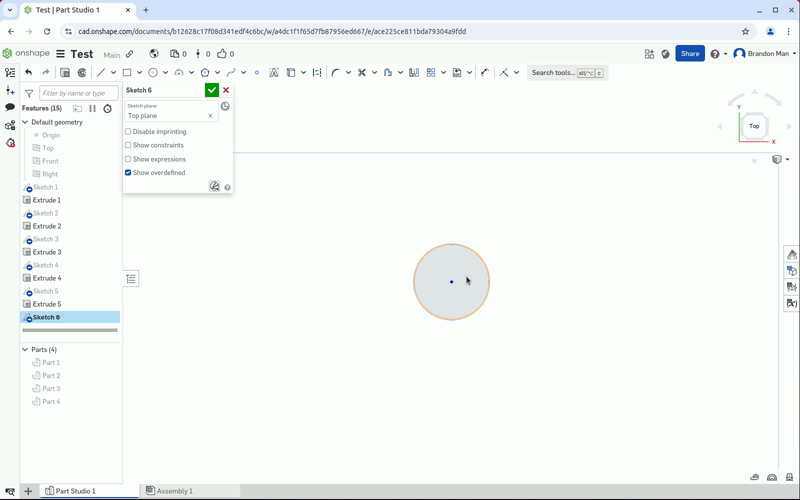
click(466, 276)
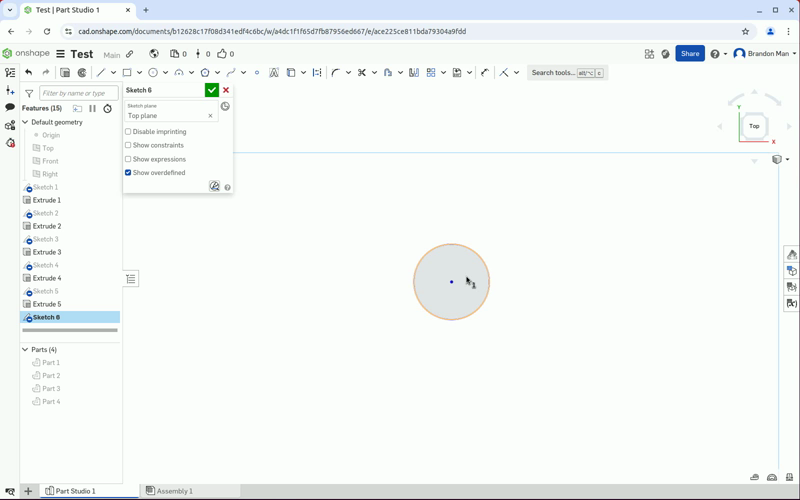
scroll(-6)
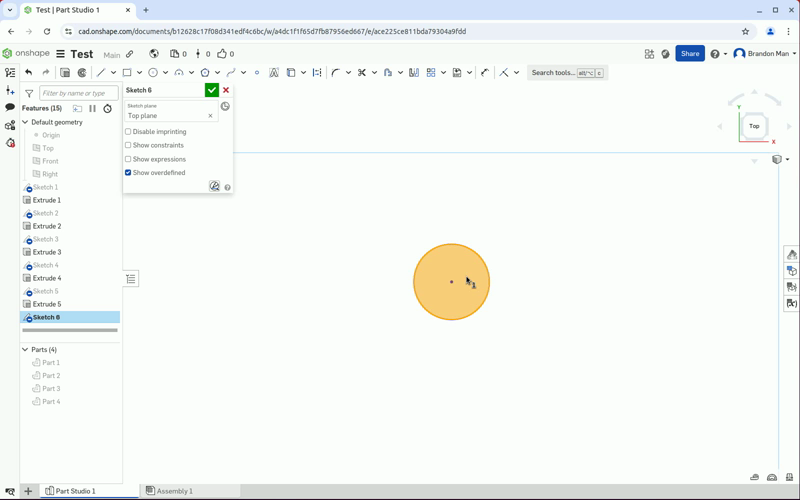
scroll(-6)
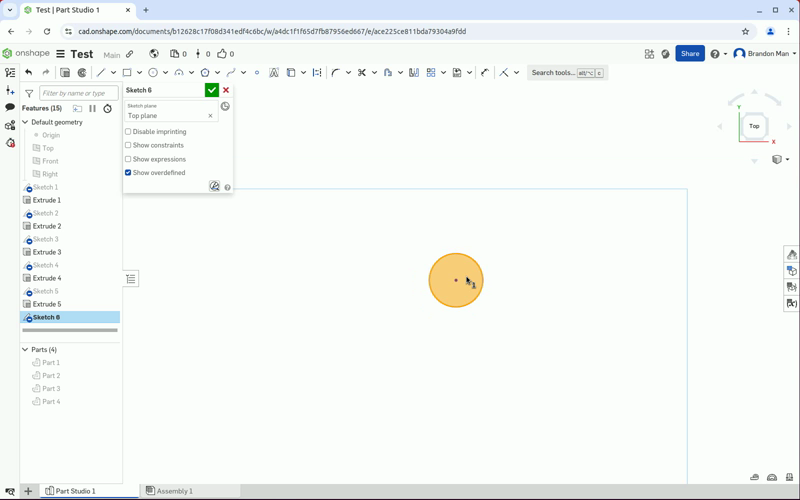
scroll(-6)
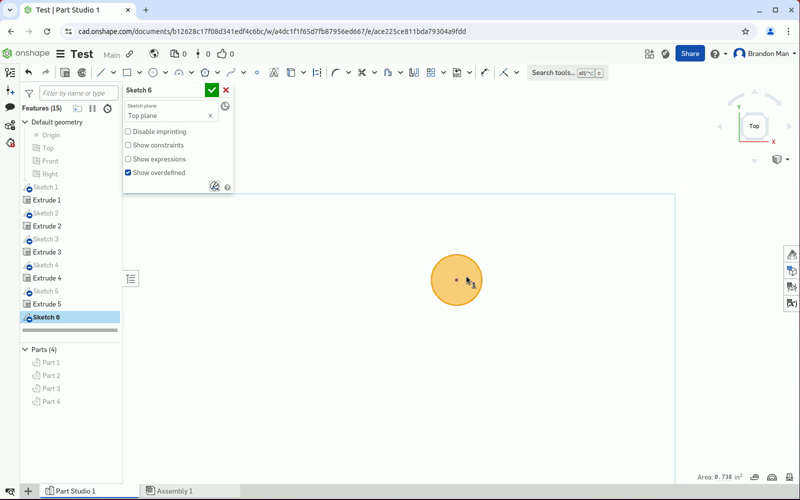
scroll(-6)
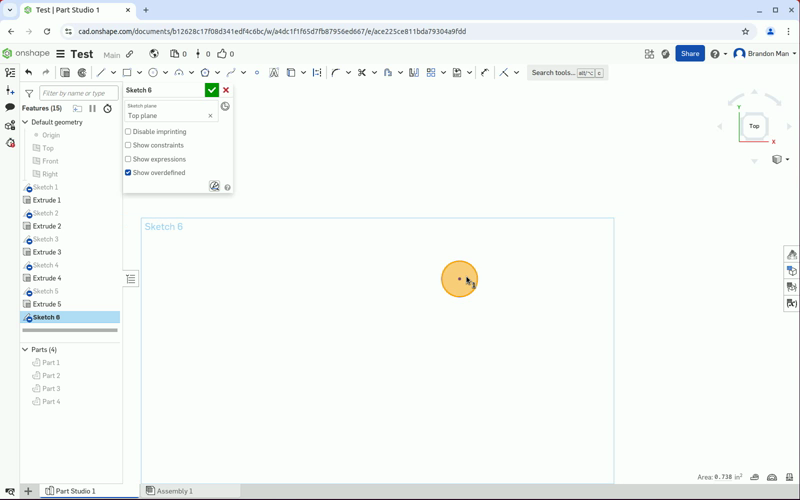
scroll(-6)
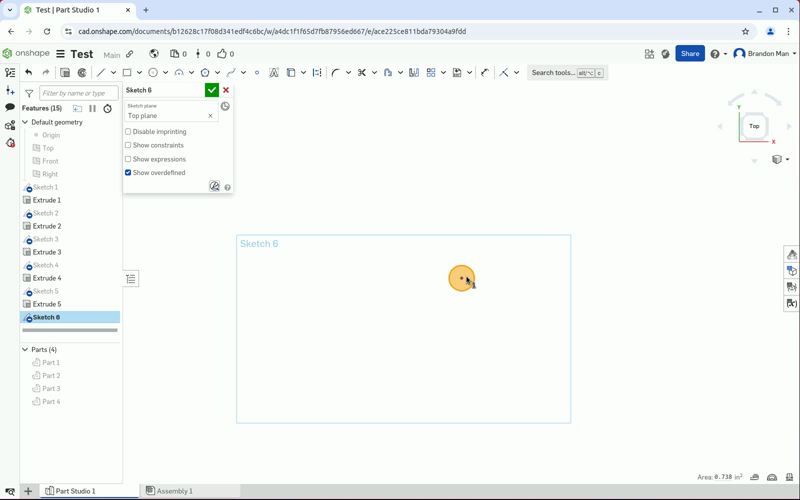
scroll(-6)
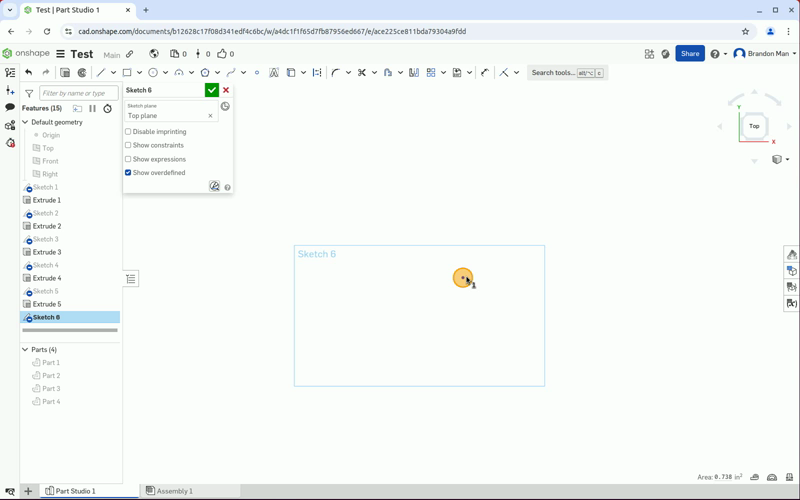
scroll(-6)
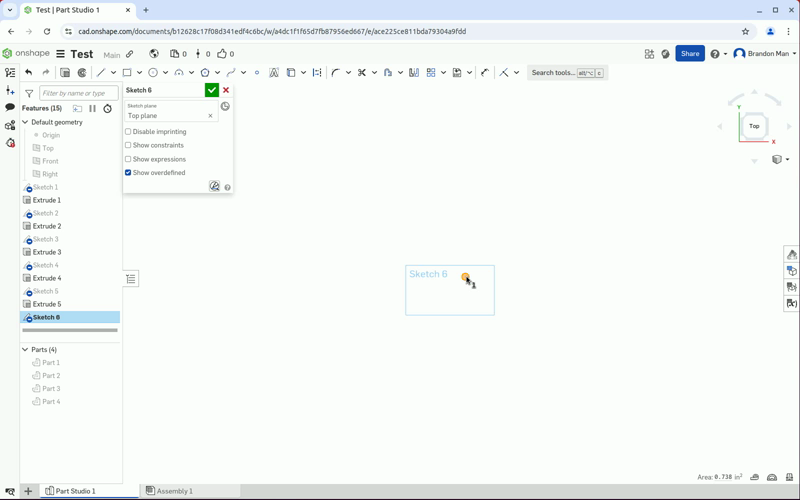
mouse_move(73, 352)
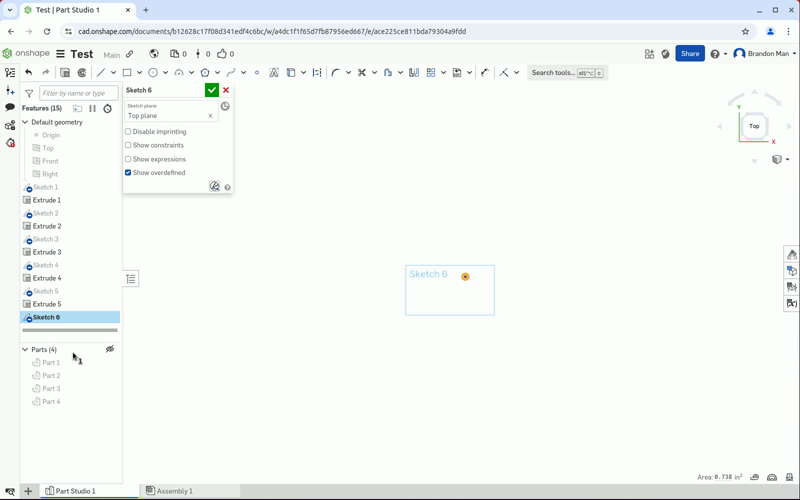
key(shift+y)
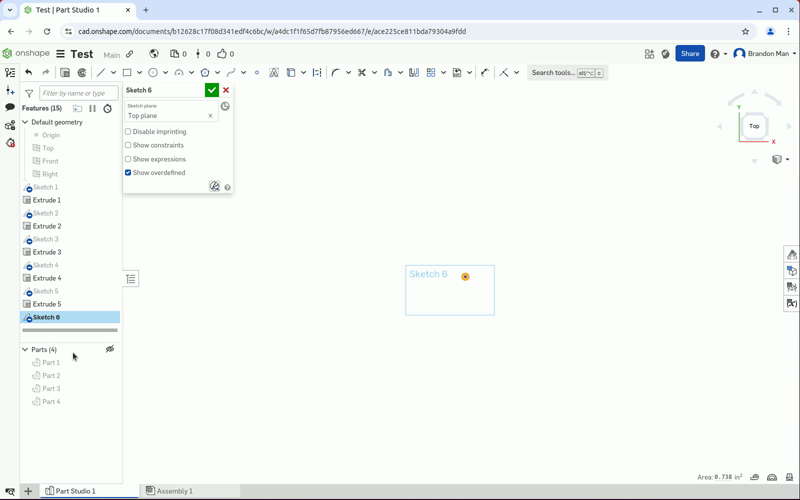
key(shift+e)
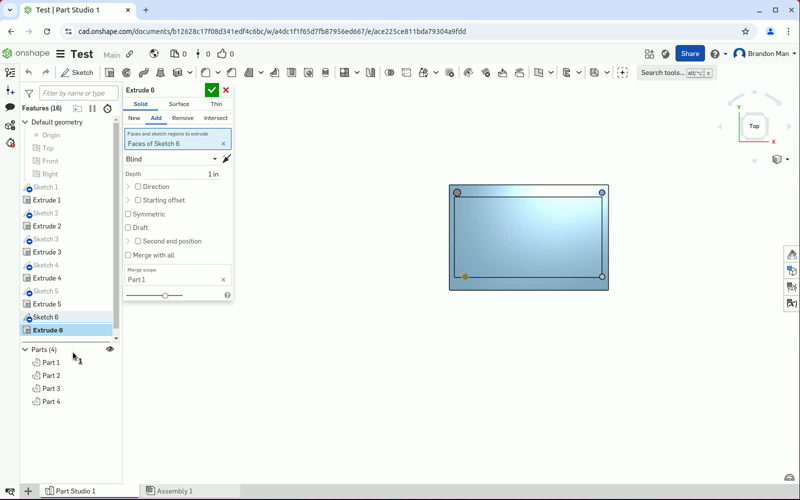
mouse_move(143, 106)
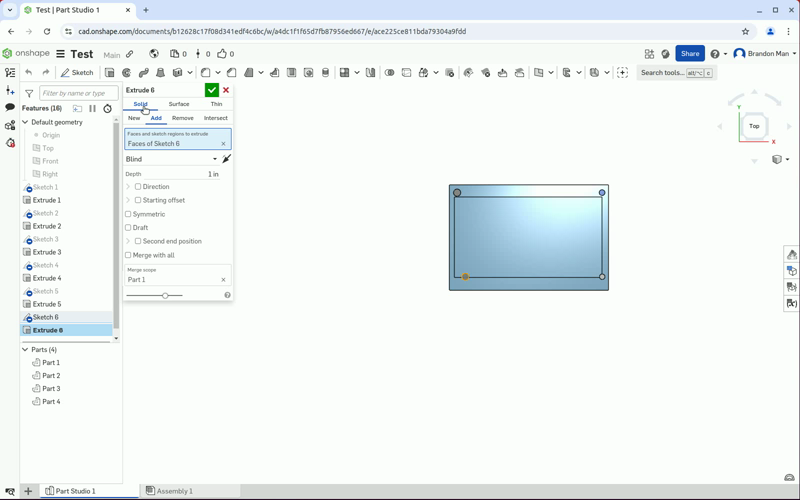
click(143, 106)
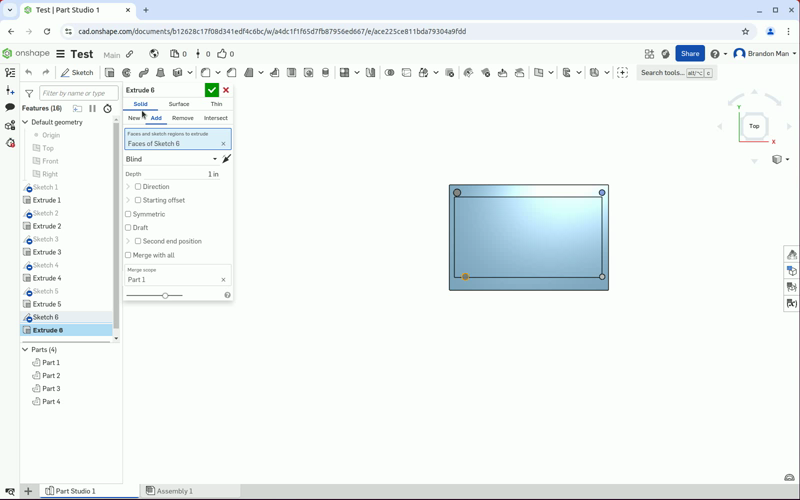
mouse_move(137, 120)
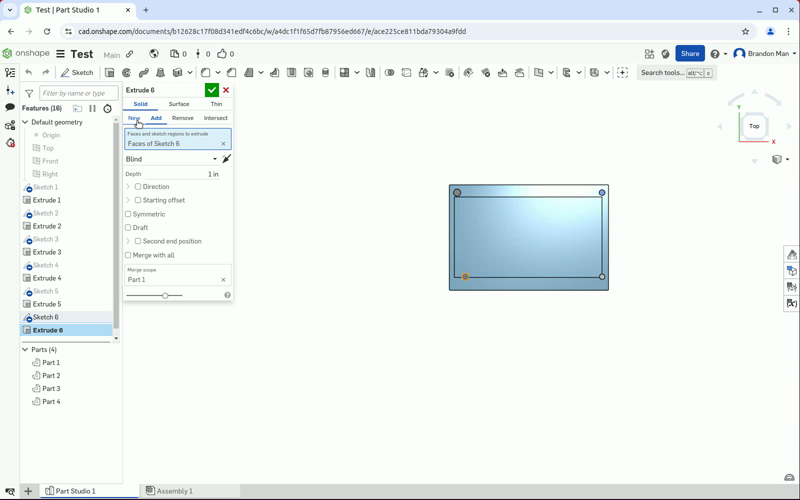
click(137, 120)
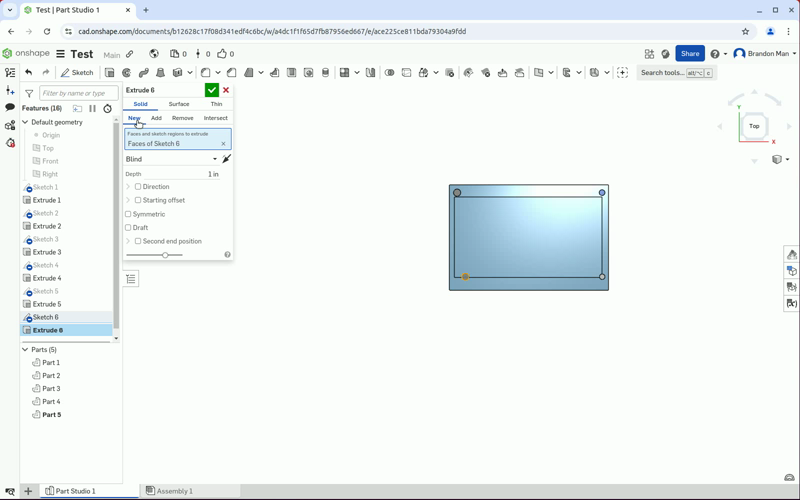
key(tab, 4)
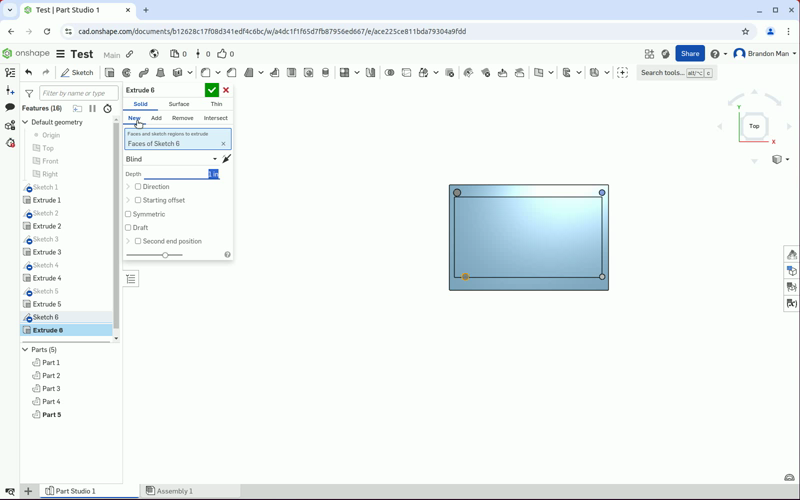
text(6.258)
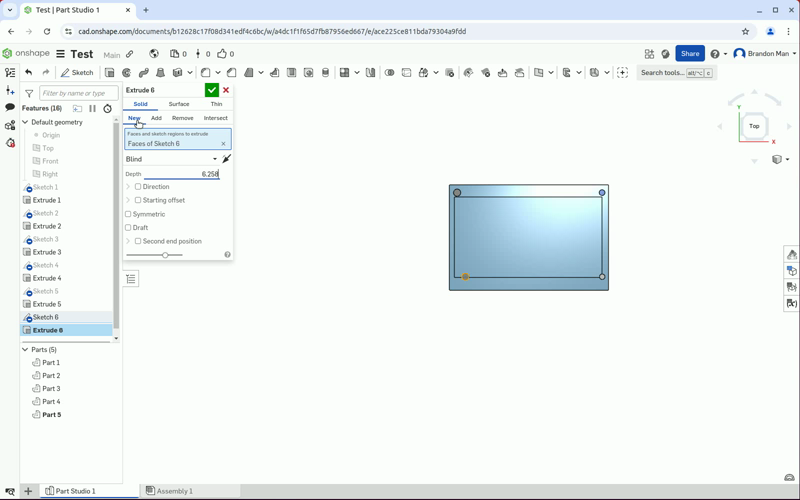
key(enter)
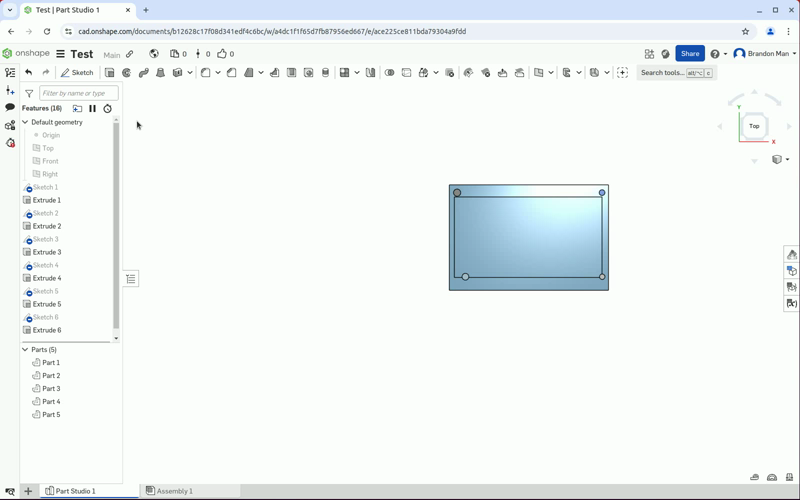
key(shift+h)
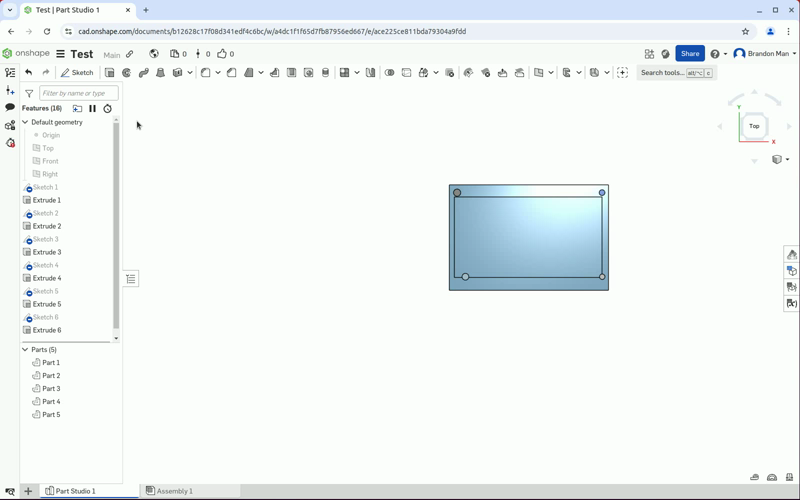
key(shift+h)
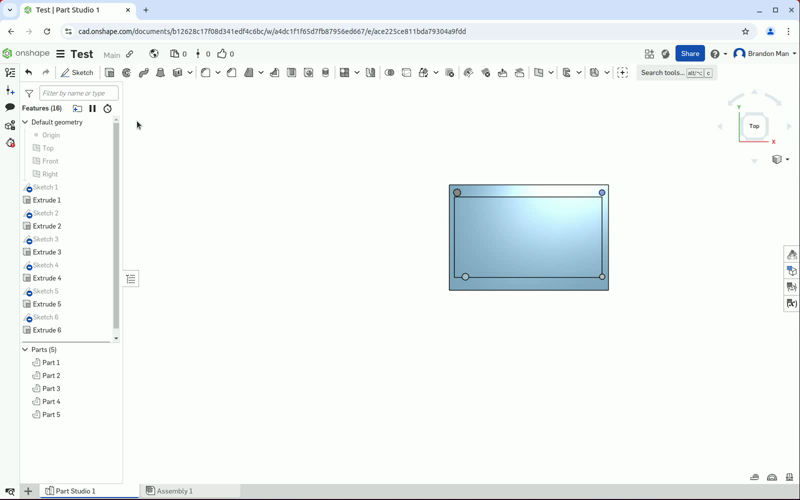
key(shift+7)
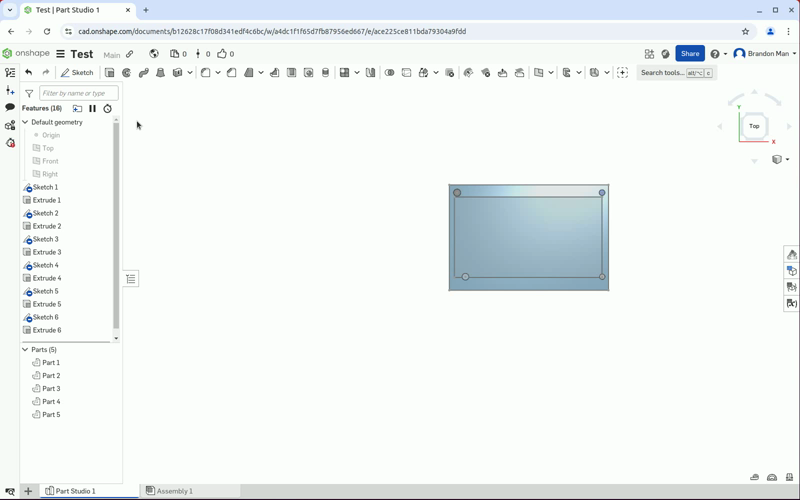
key(up, 3)
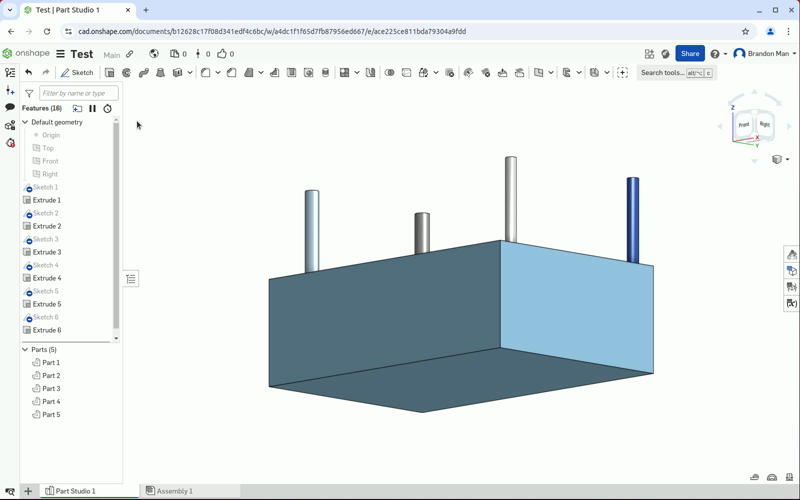
key(left, 3)
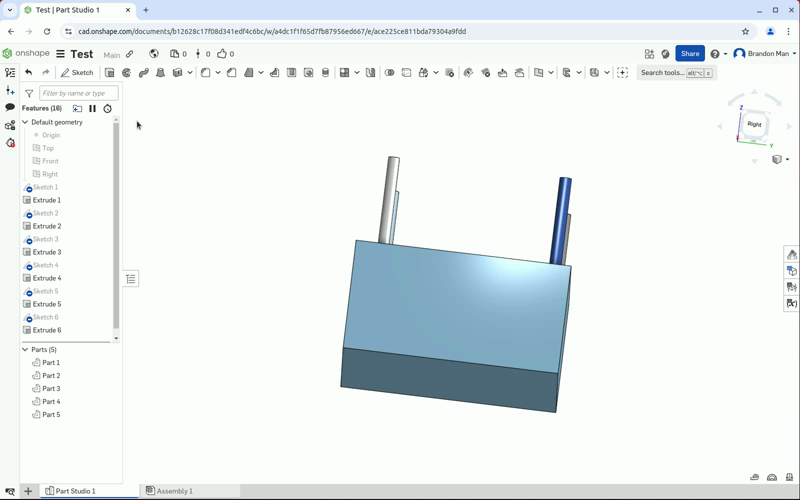
key(right, 3)
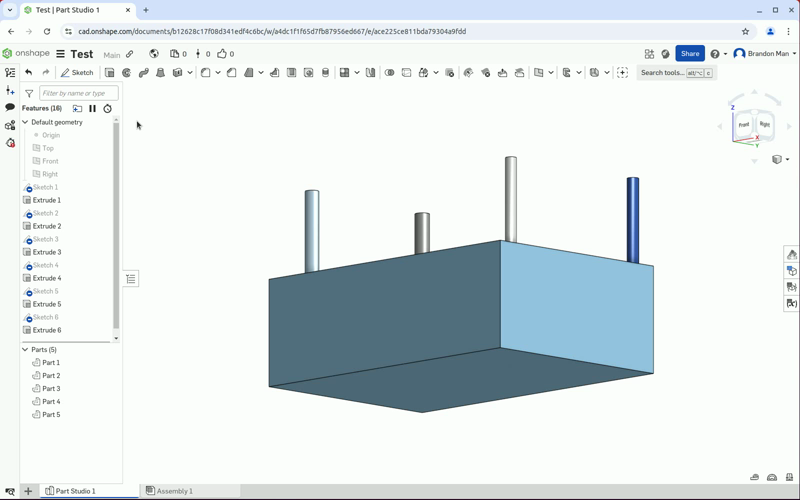
key(down, 3)
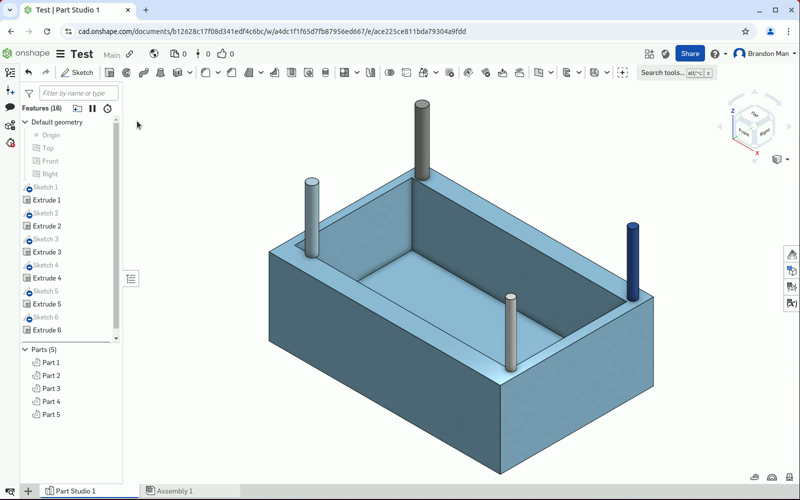
mouse_move(69, 189)
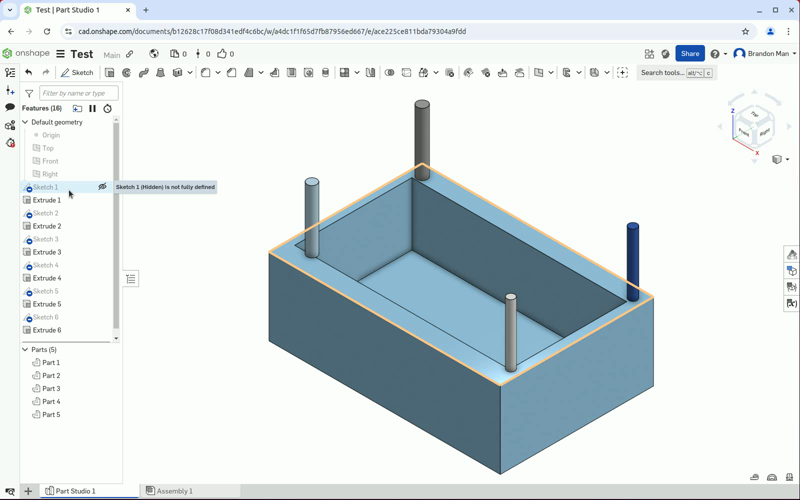
click(69, 189)